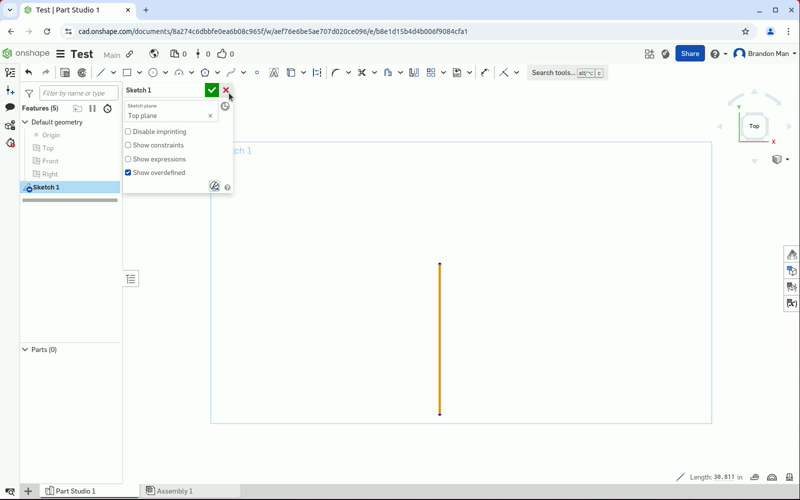
key(shift+h)
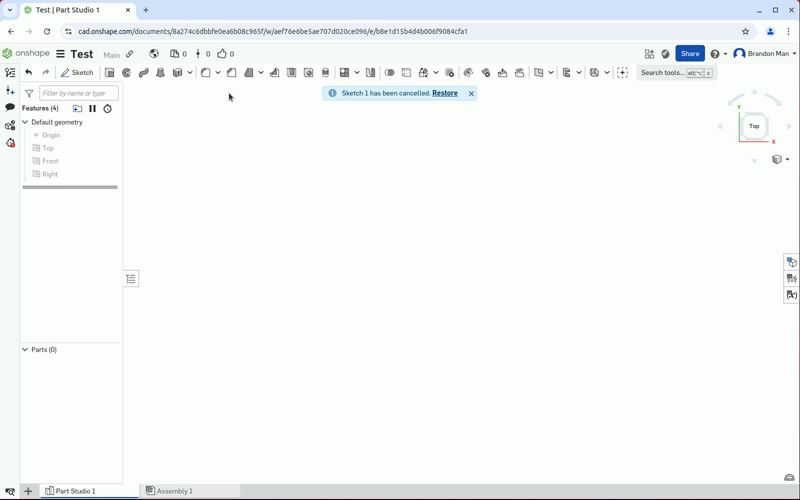
mouse_move(73, 352)
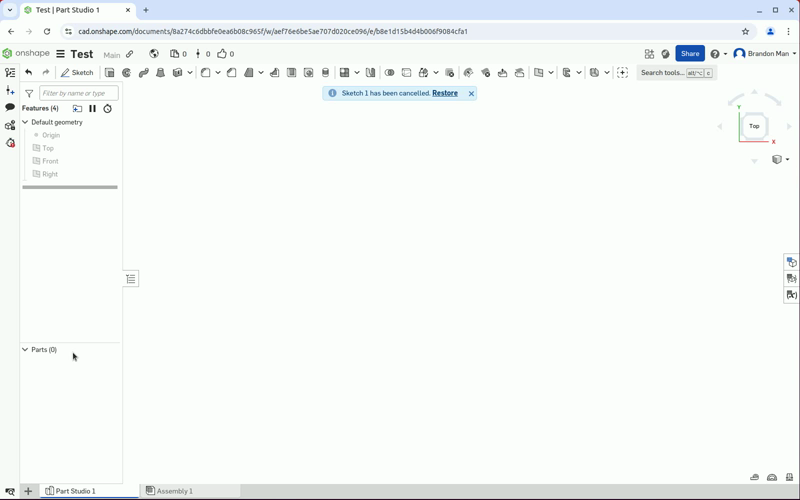
key(y)
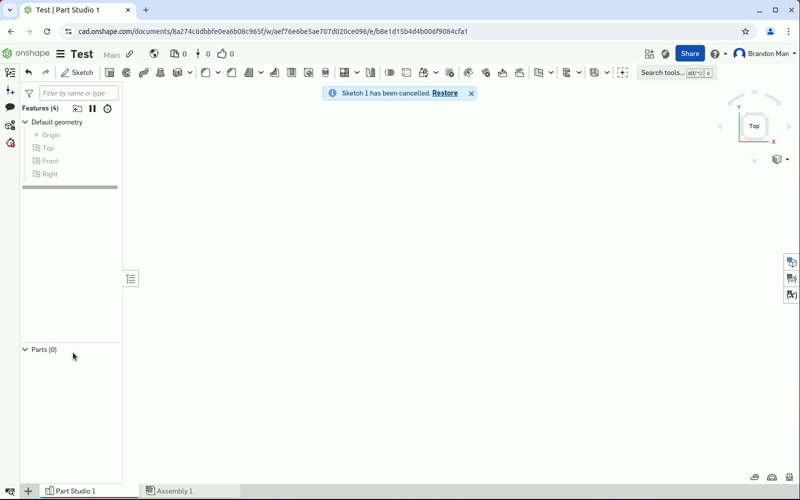
key(shift+p)
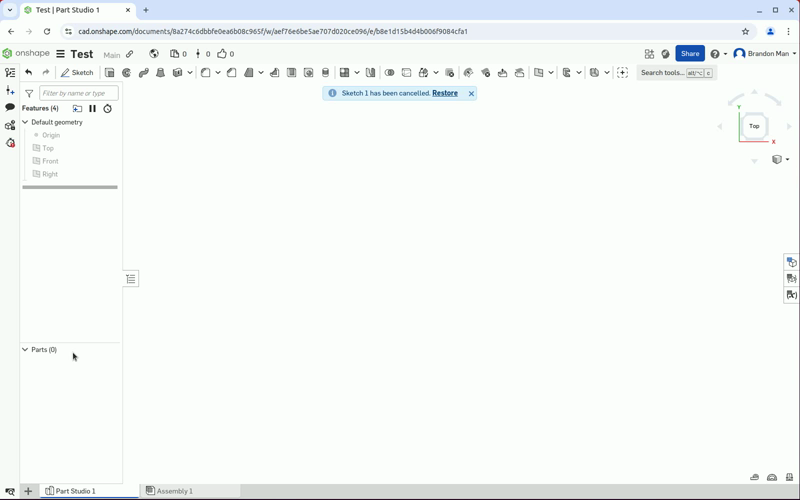
key(space)
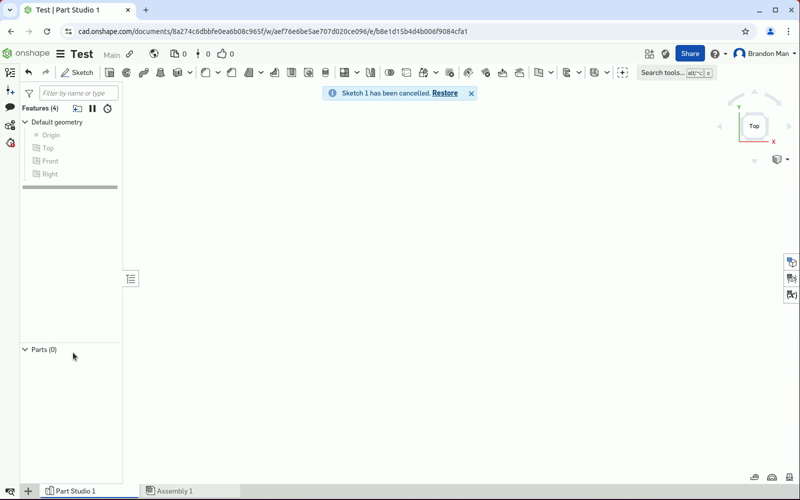
key_down(shift)
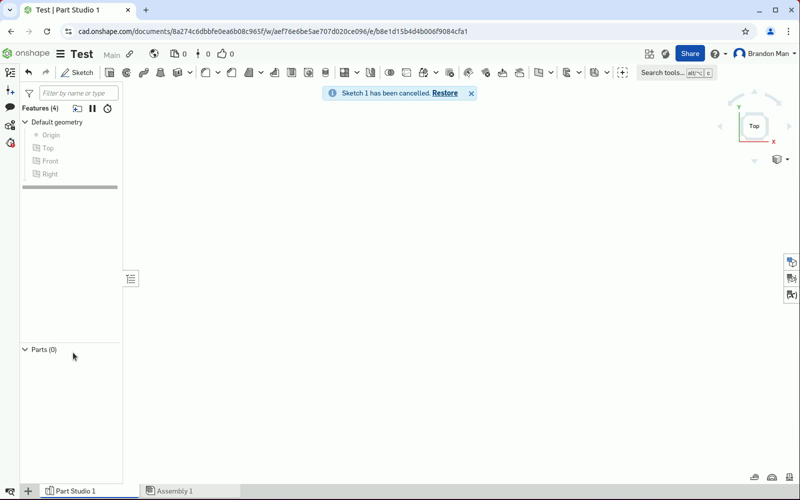
key(up)
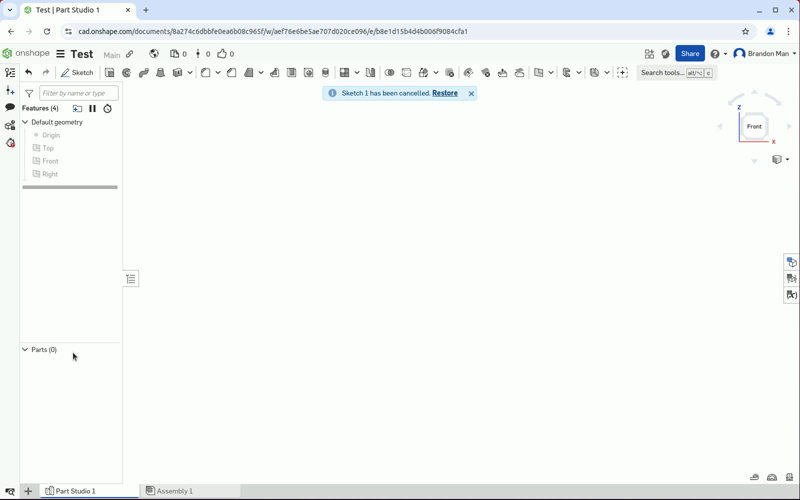
key_up(shift)
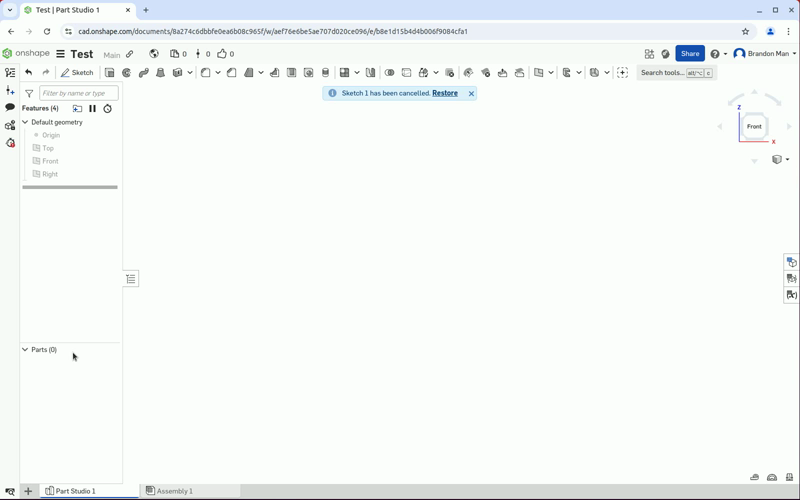
mouse_move(73, 352)
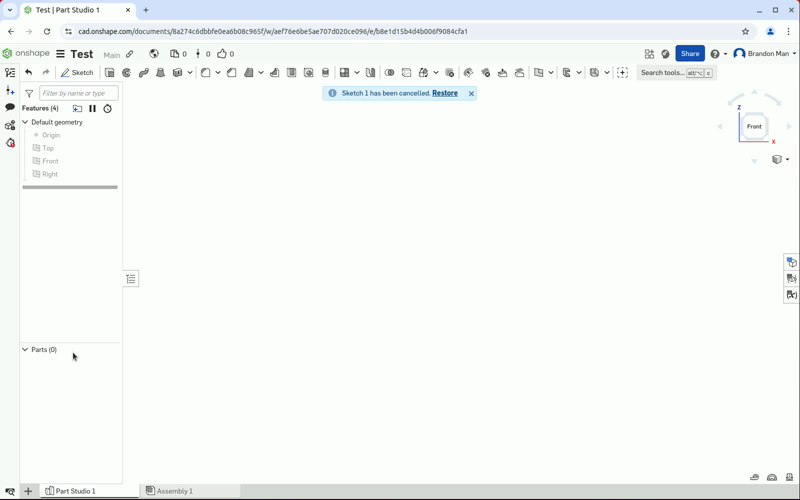
key(shift+y)
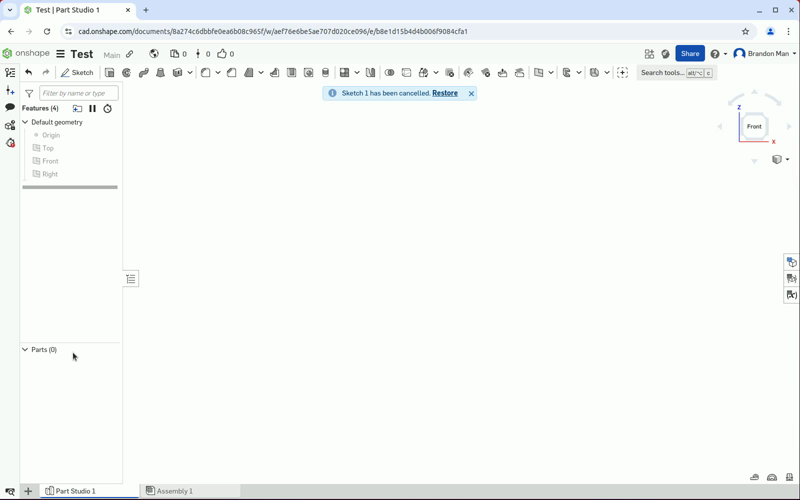
key(shift+s)
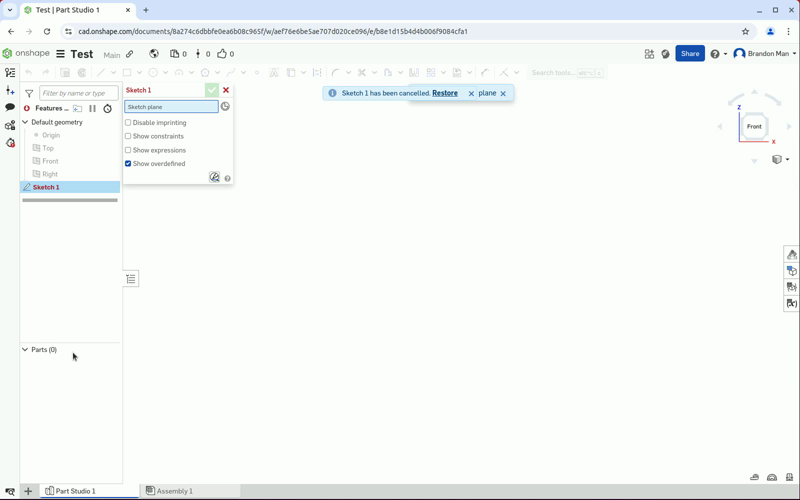
mouse_move(73, 163)
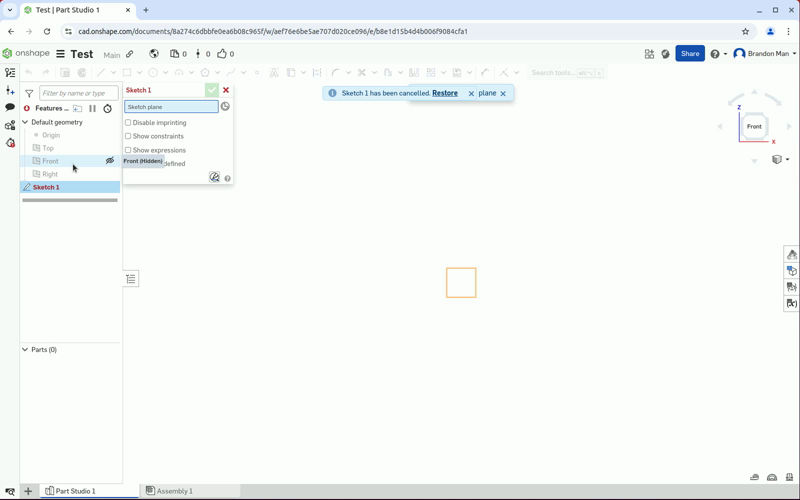
click(73, 163)
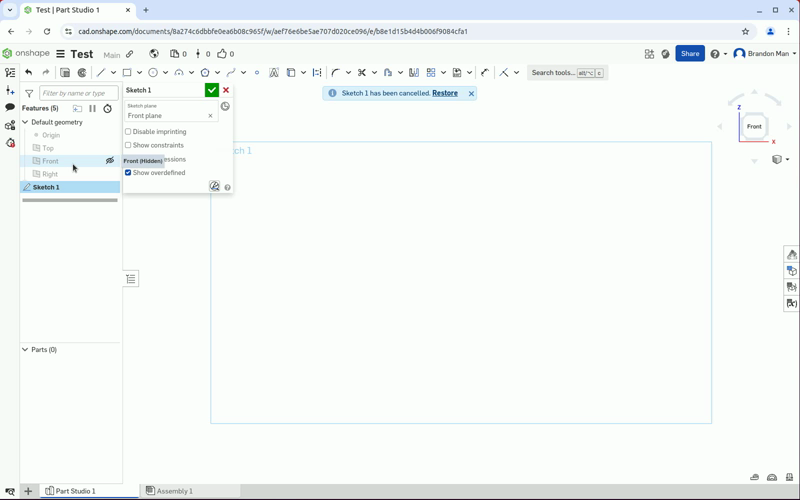
mouse_move(73, 352)
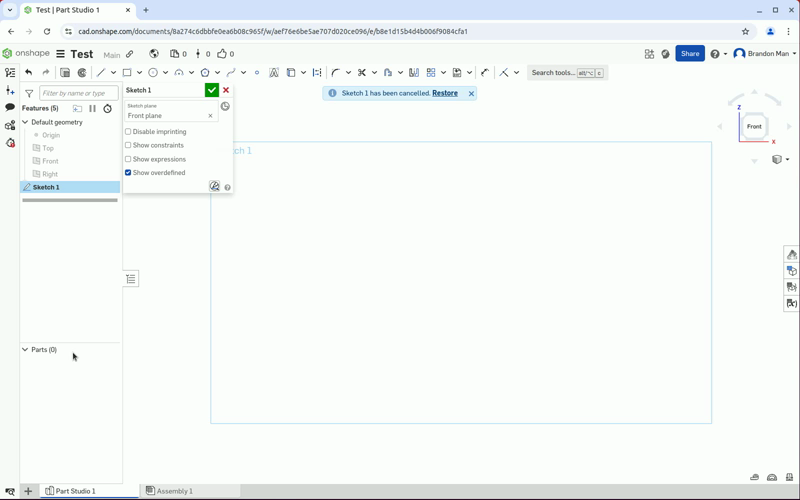
key(y)
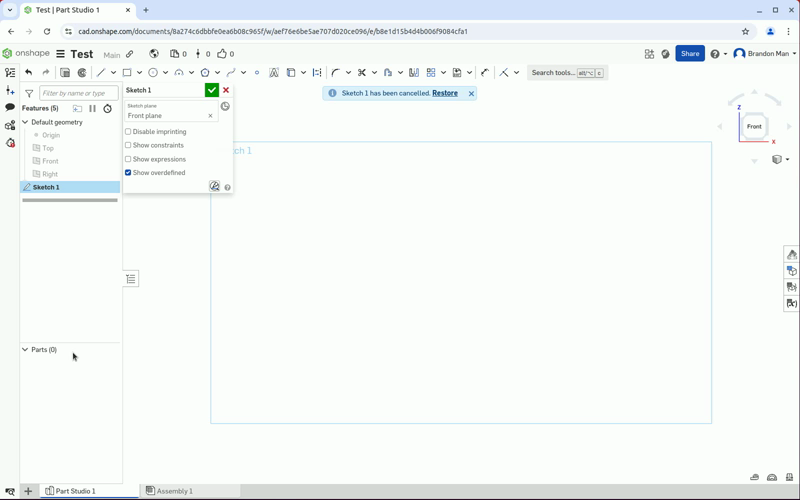
key(c)
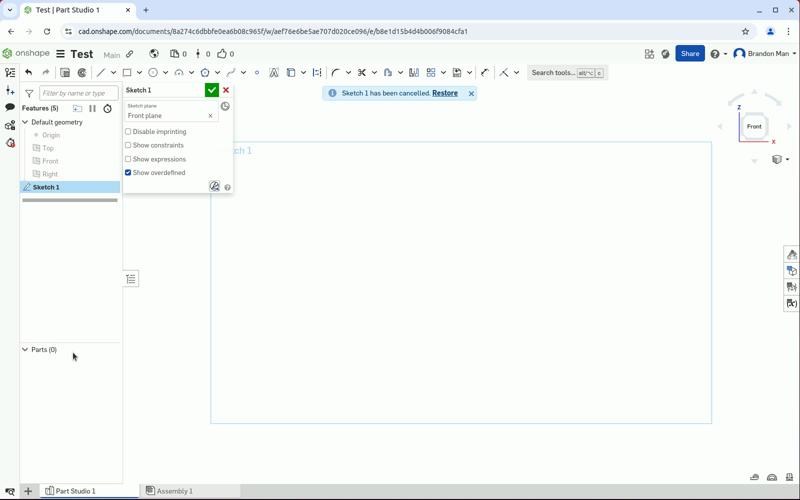
key_down(shift)
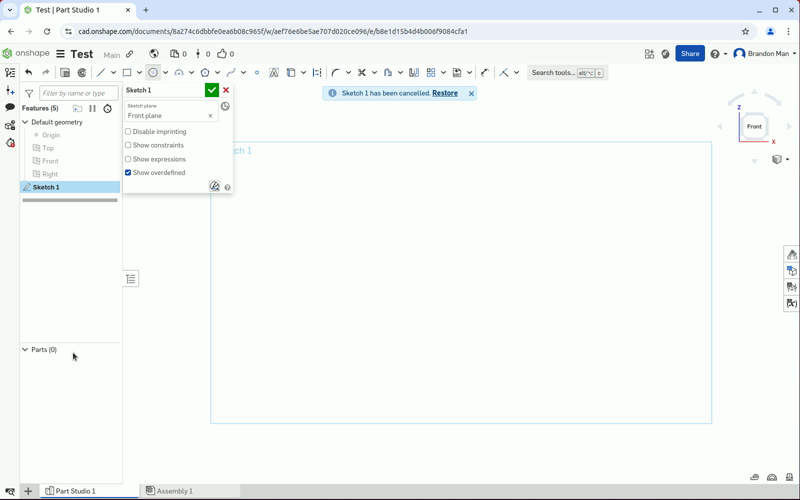
mouse_move(461, 282)
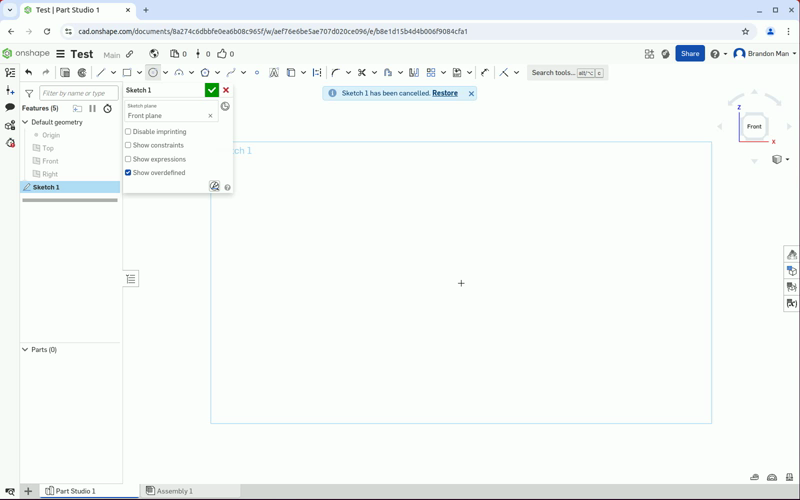
click(461, 282)
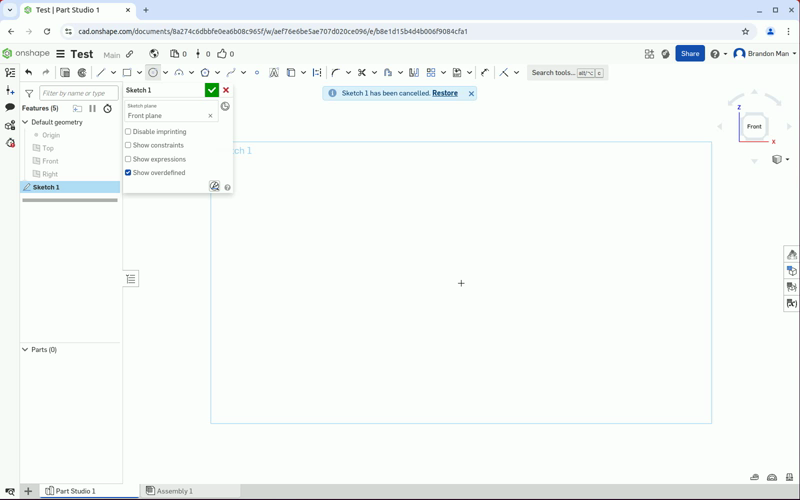
key_up(shift)
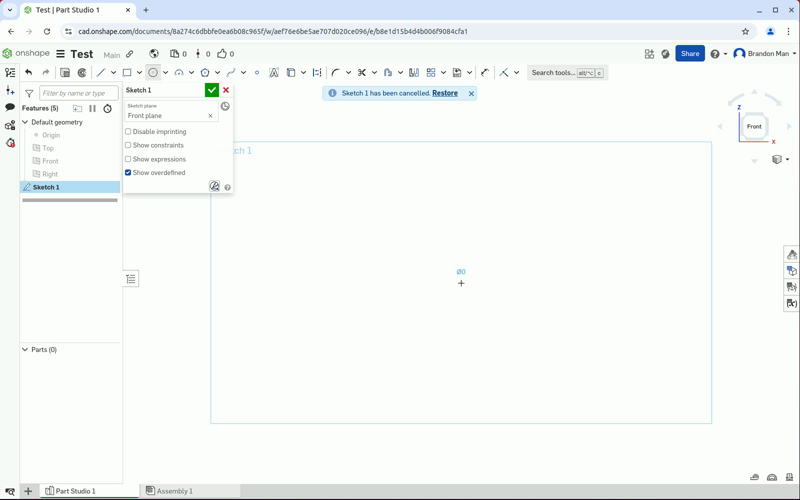
mouse_move(503, 282)
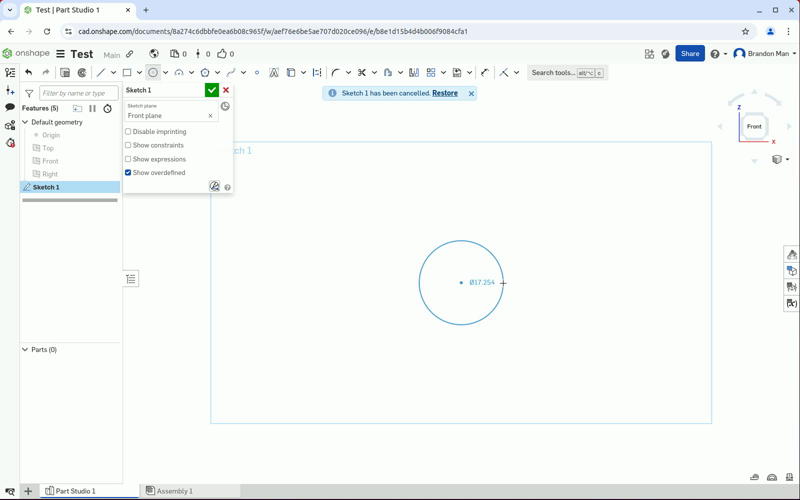
click(503, 282)
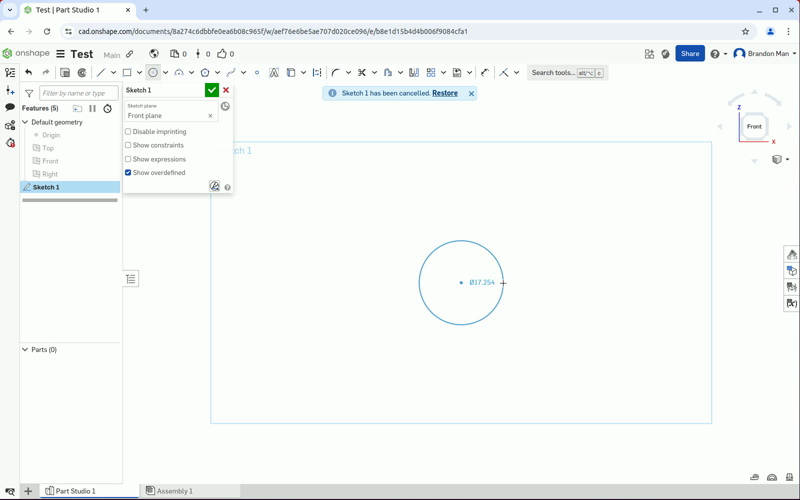
key(esc)
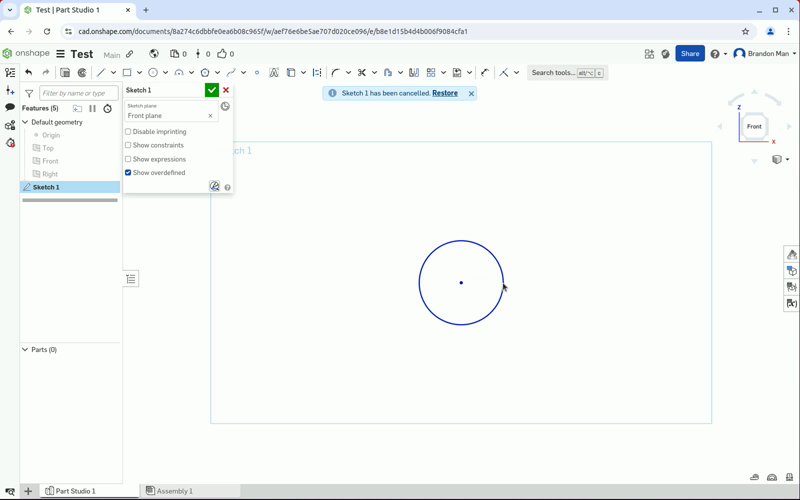
mouse_move(433, 266)
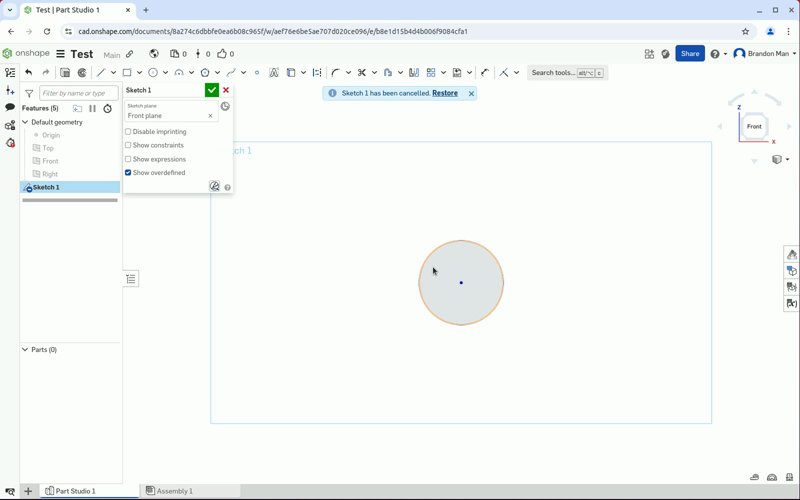
click(433, 266)
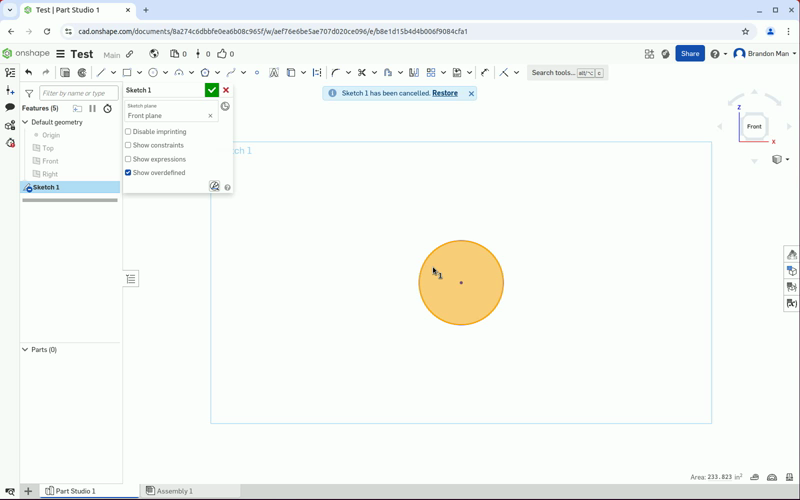
mouse_move(73, 352)
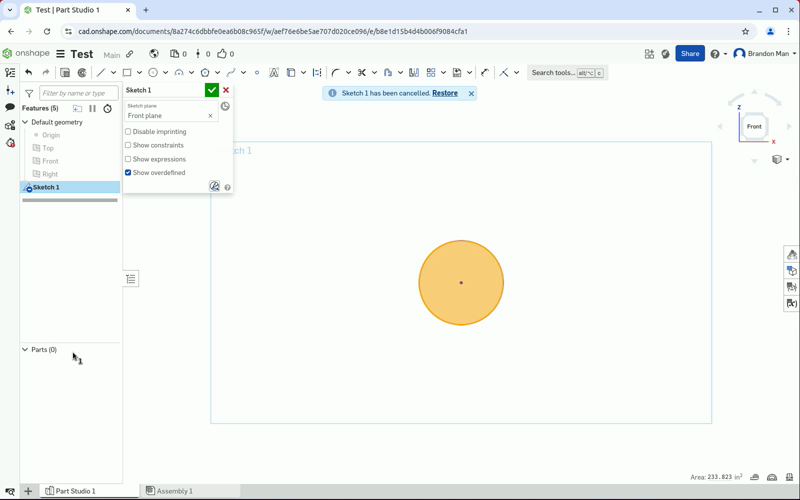
key(shift+y)
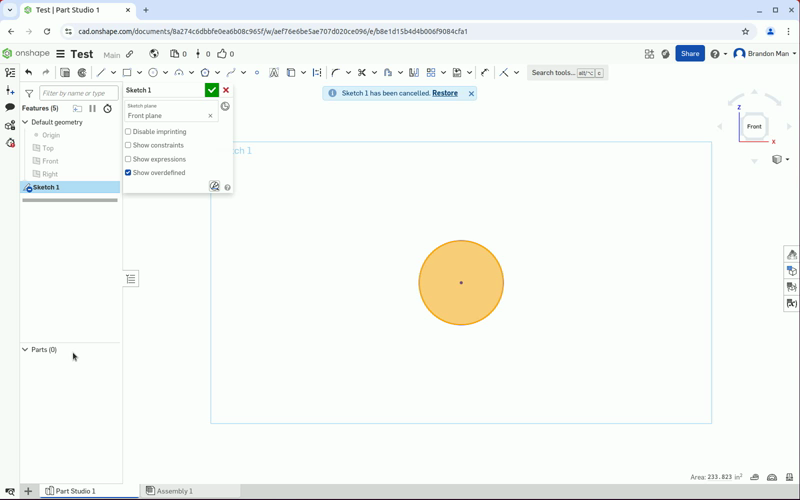
key(shift+e)
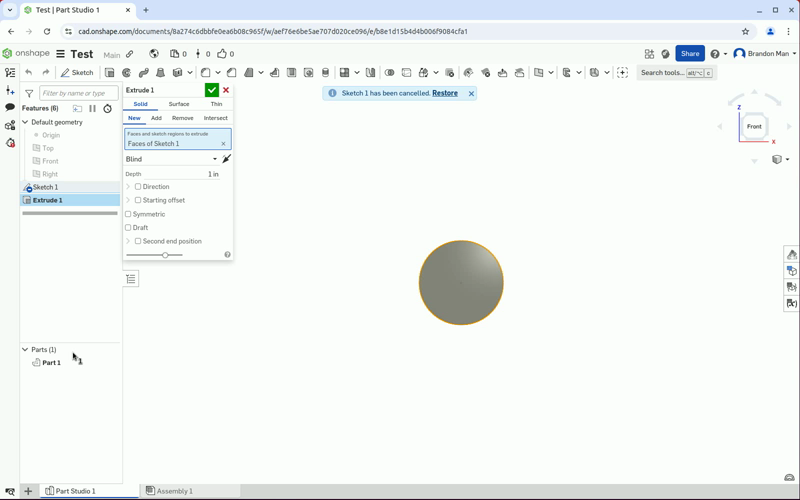
mouse_move(143, 106)
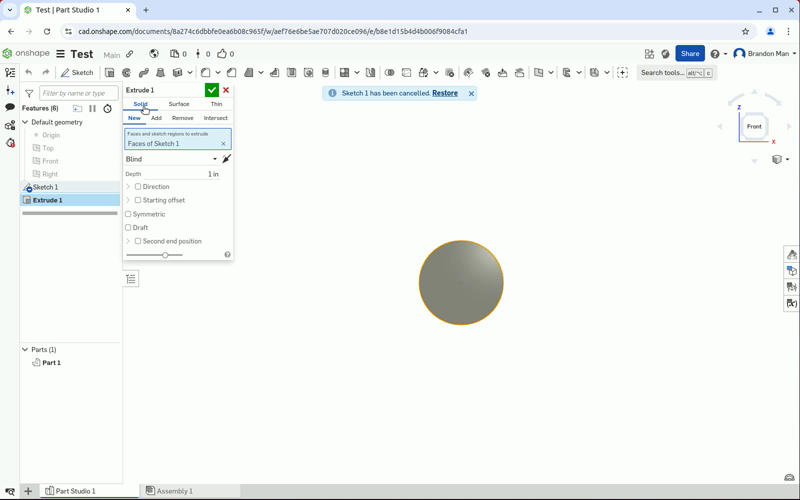
click(143, 106)
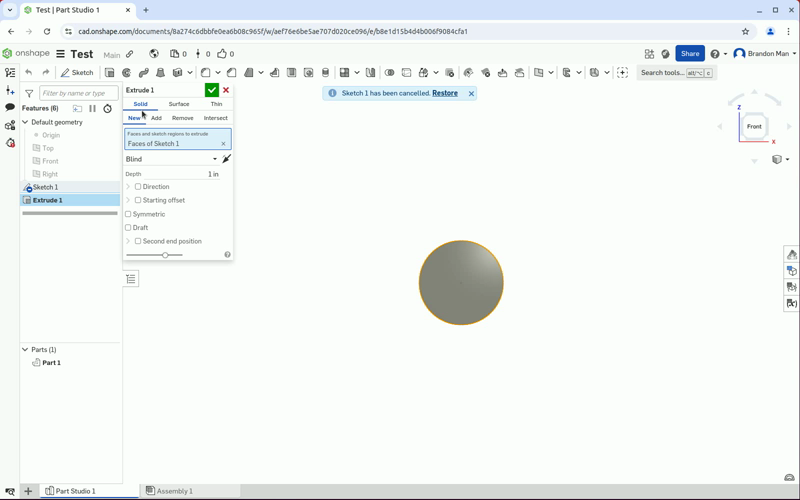
mouse_move(137, 120)
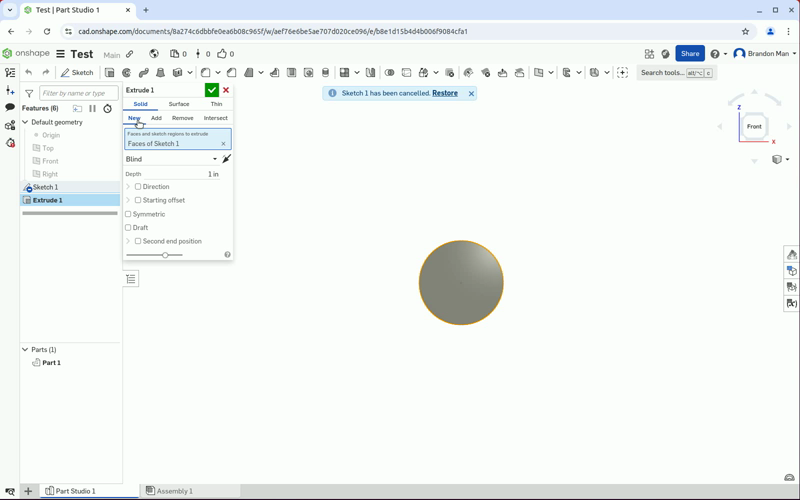
click(137, 120)
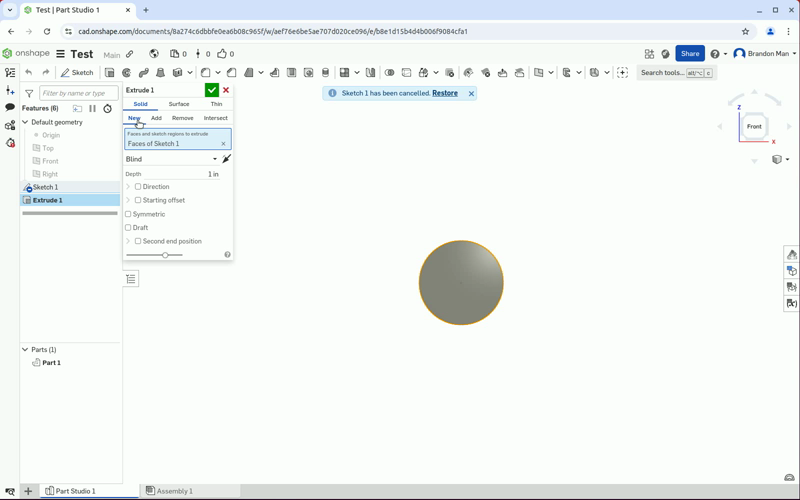
key(tab, 4)
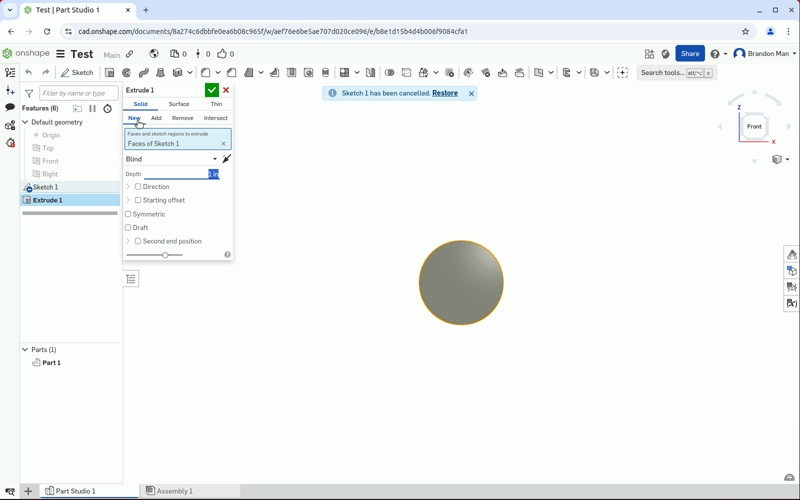
text(23.108)
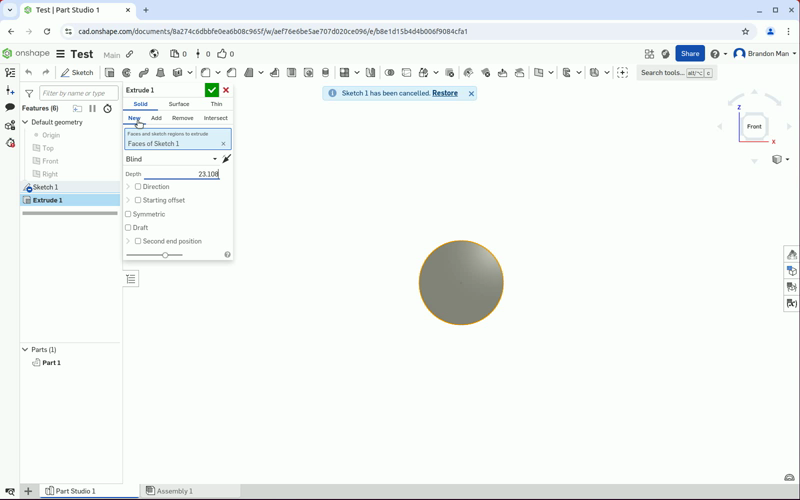
key(enter)
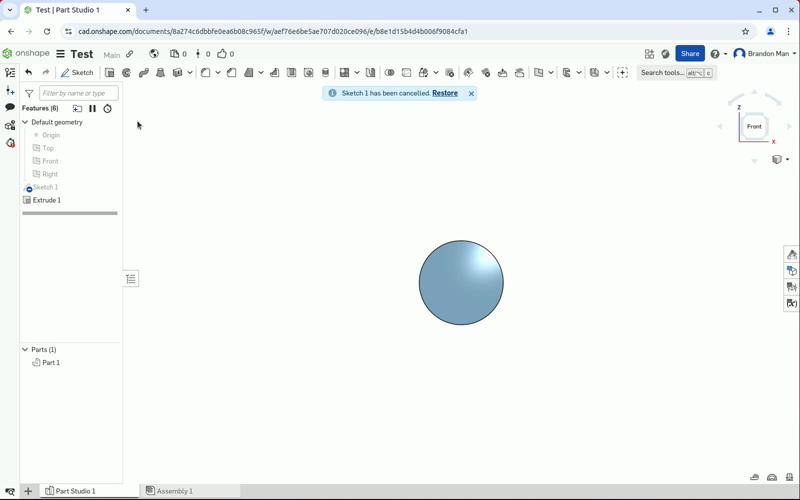
key(shift+h)
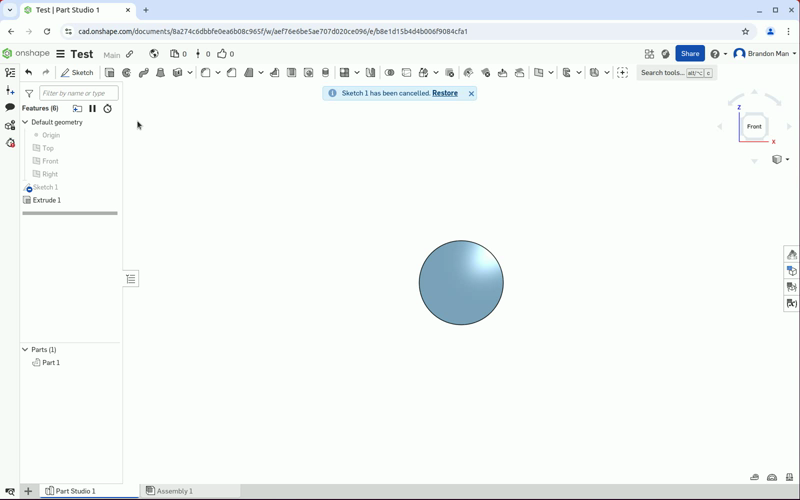
key(shift+h)
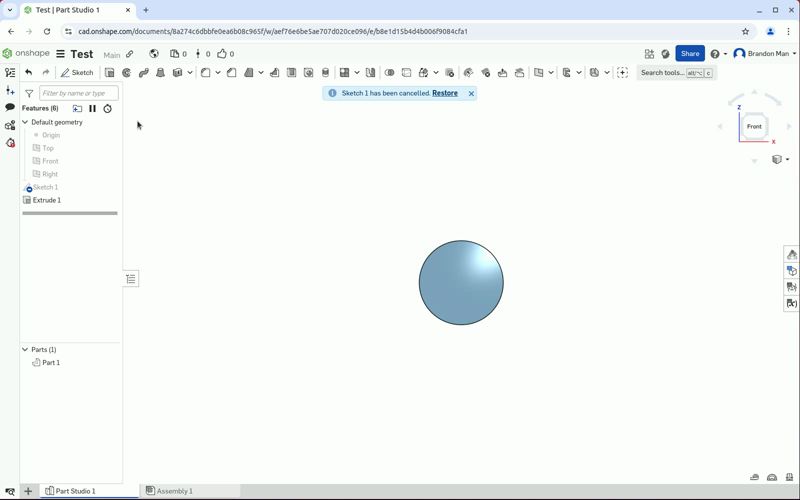
mouse_move(73, 189)
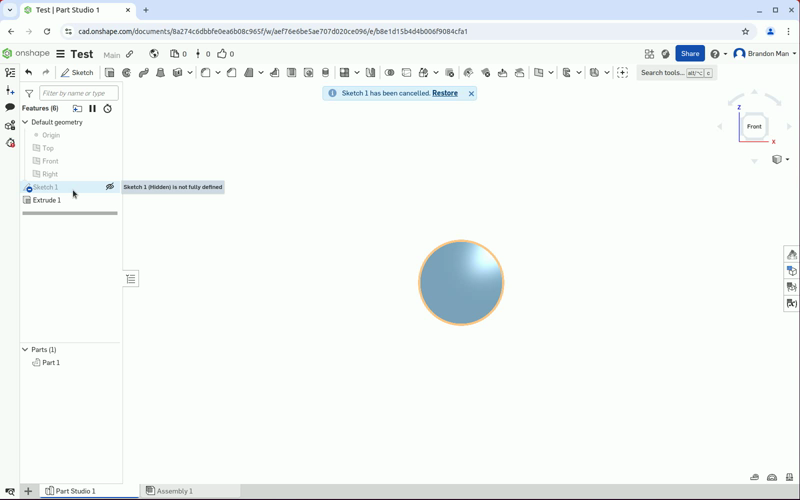
click(73, 189)
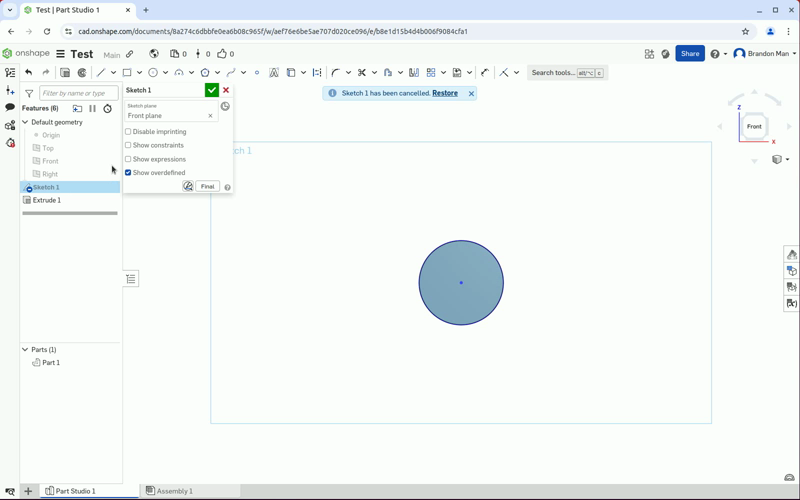
mouse_move(229, 92)
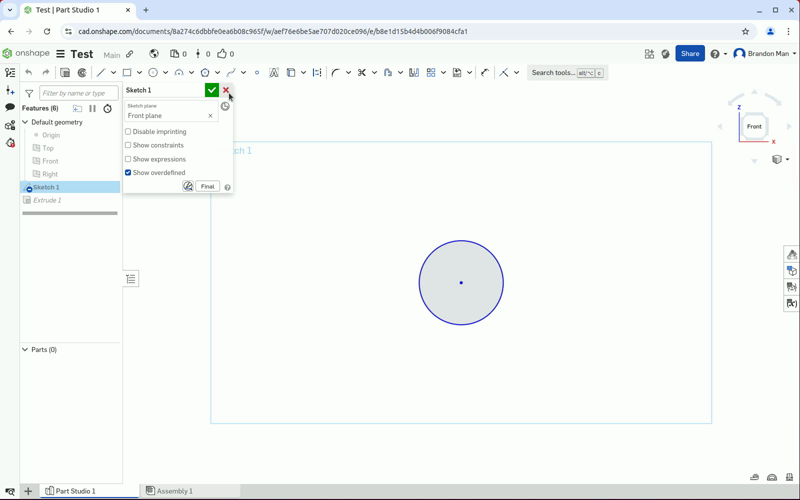
click(229, 92)
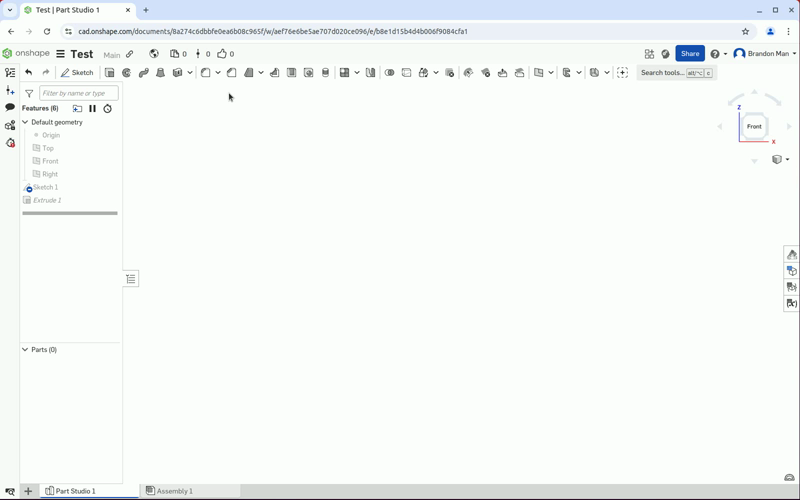
mouse_move(73, 352)
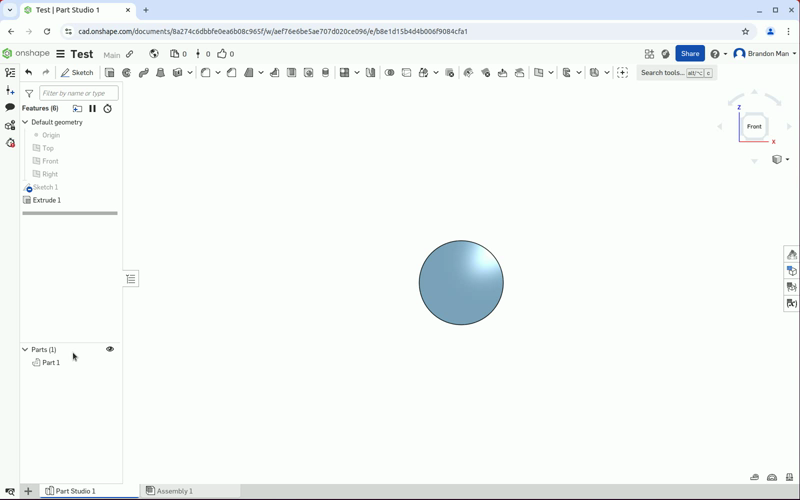
key(y)
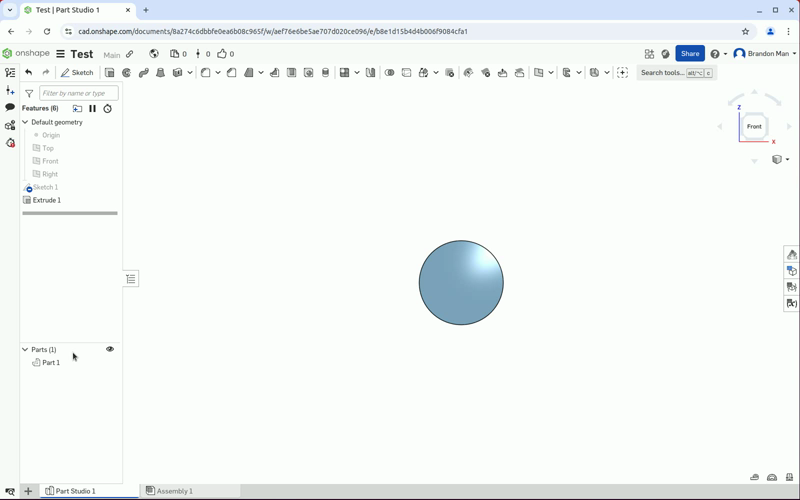
key(shift+p)
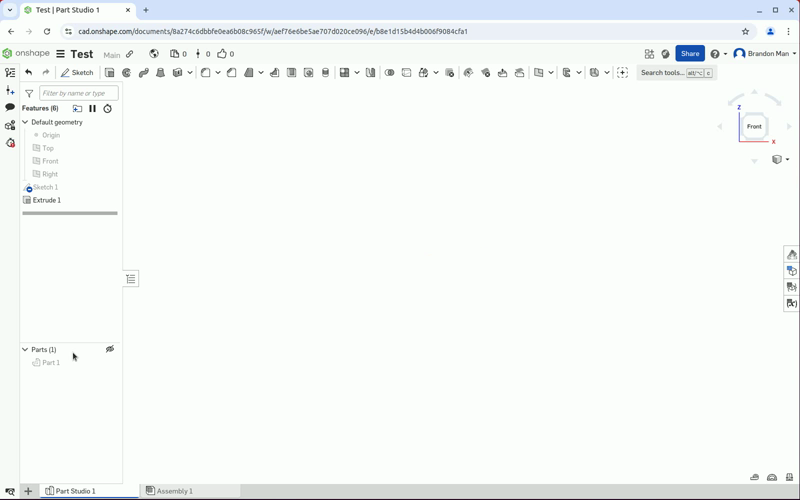
key(space)
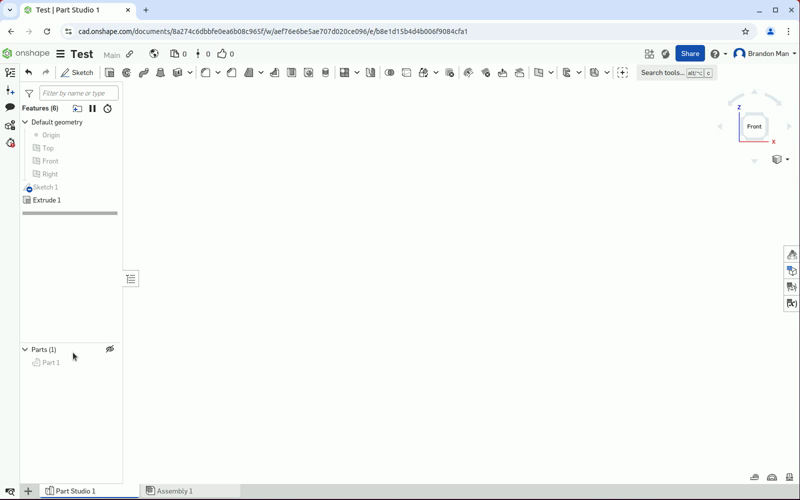
key_down(shift)
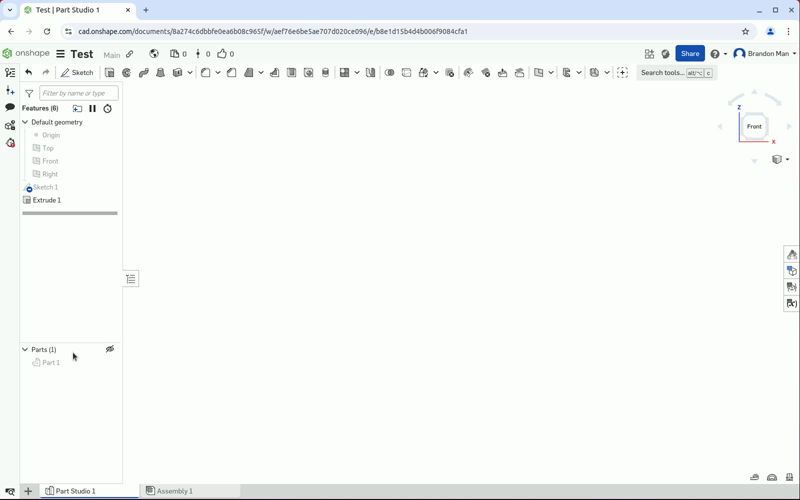
key(down)
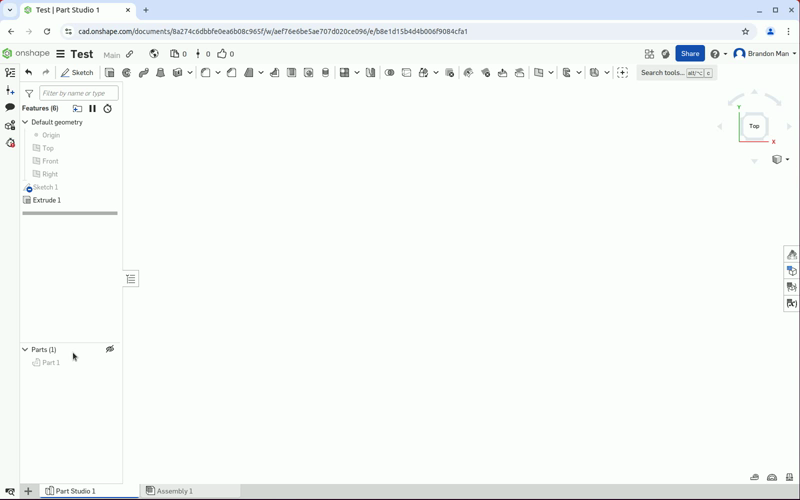
key_up(shift)
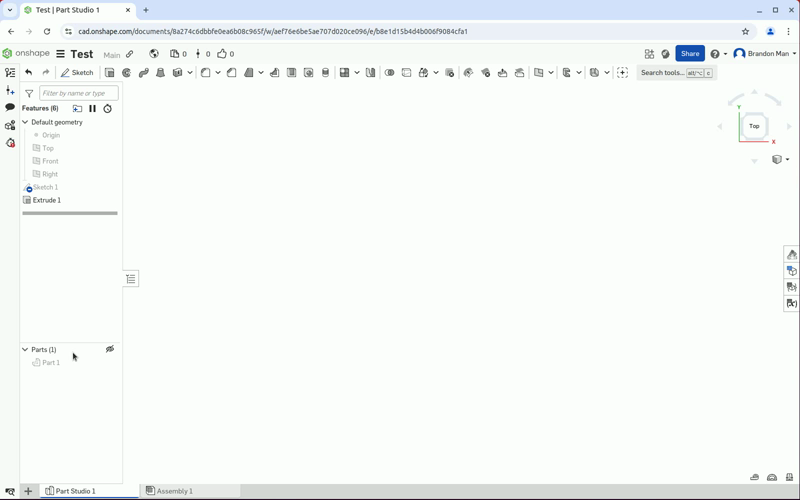
mouse_move(73, 352)
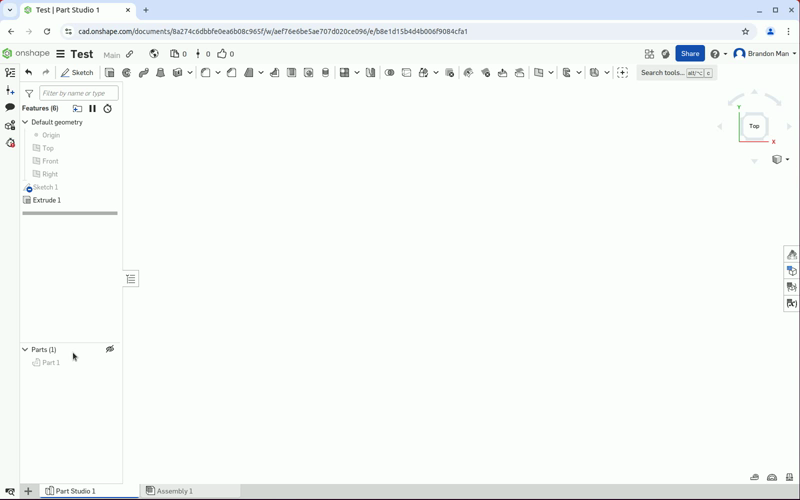
key(shift+y)
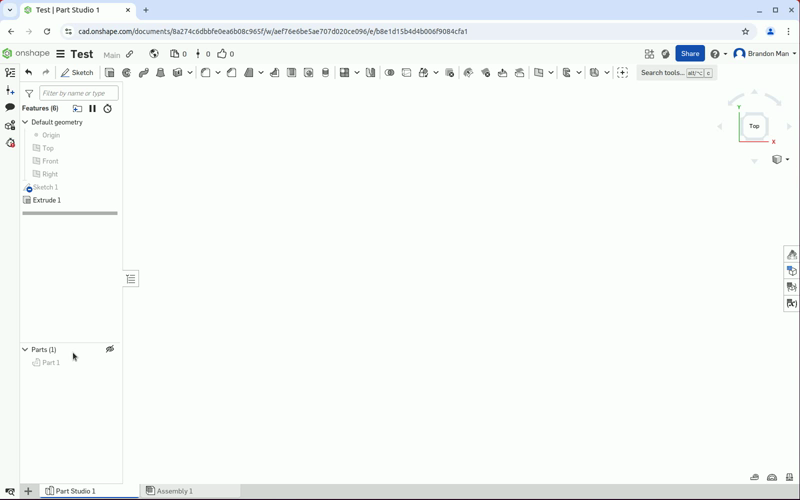
key(shift+s)
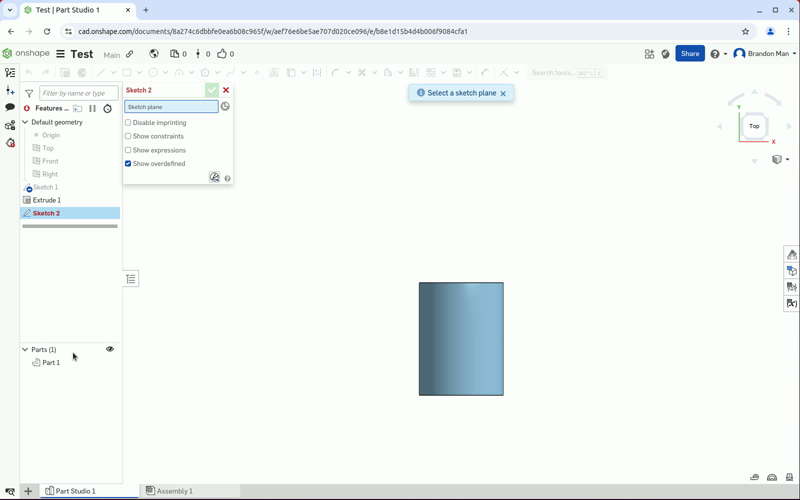
mouse_move(73, 150)
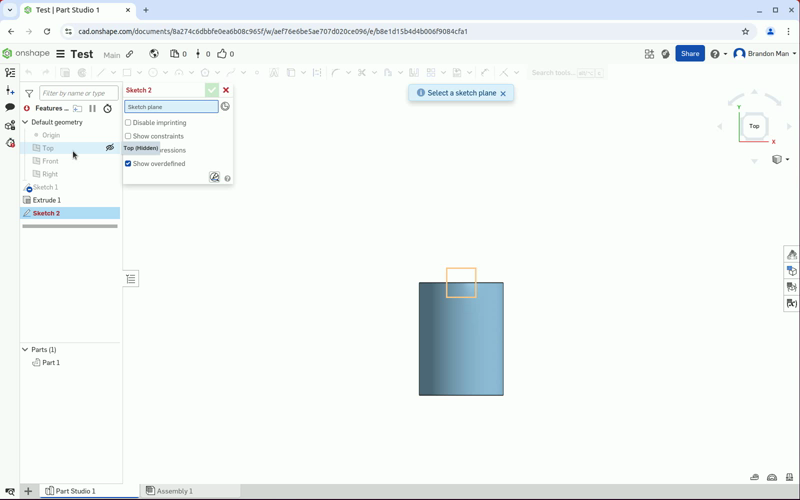
click(73, 150)
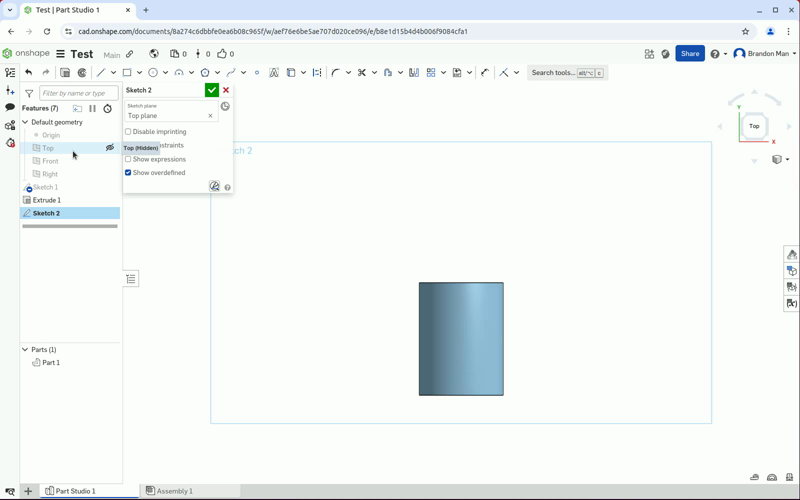
mouse_move(73, 352)
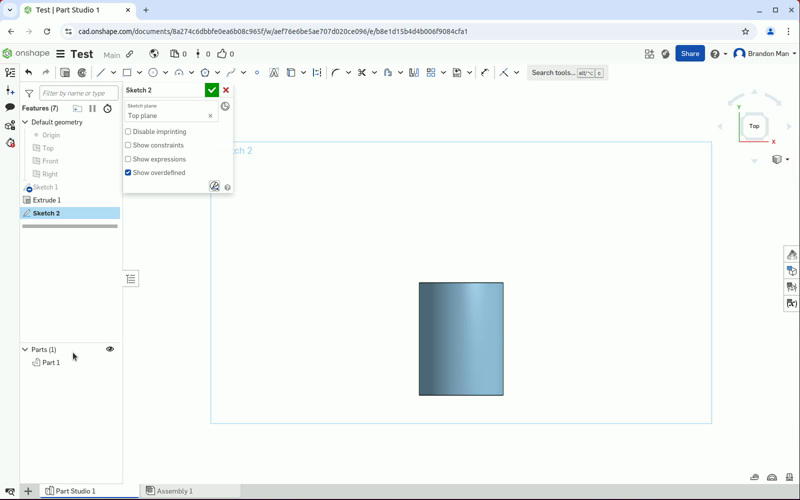
key(y)
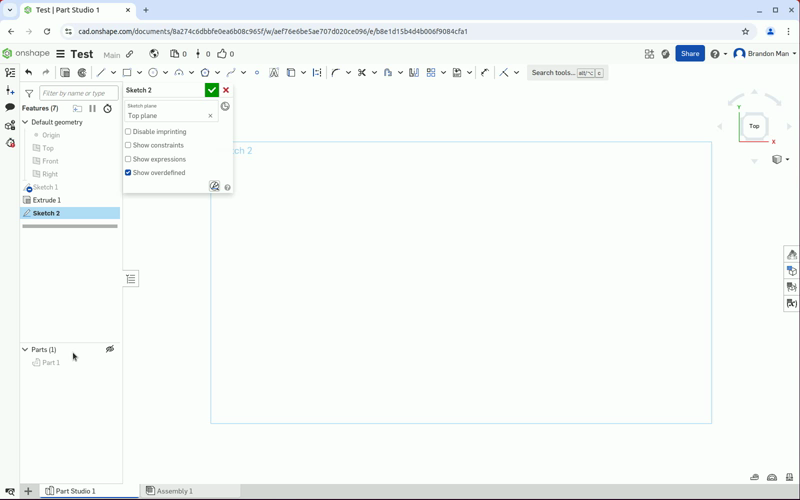
key(l)
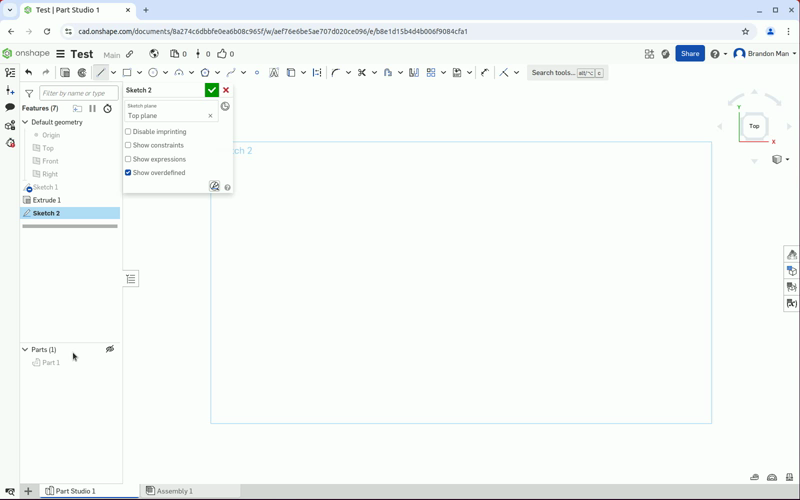
key_down(shift)
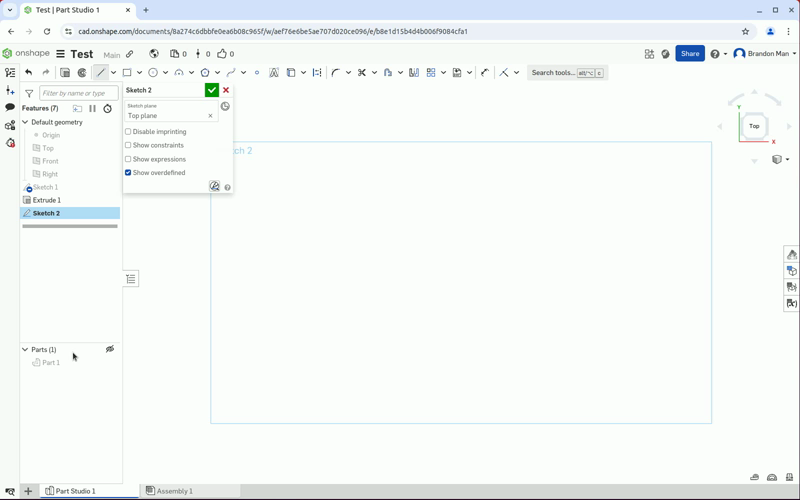
mouse_move(437, 414)
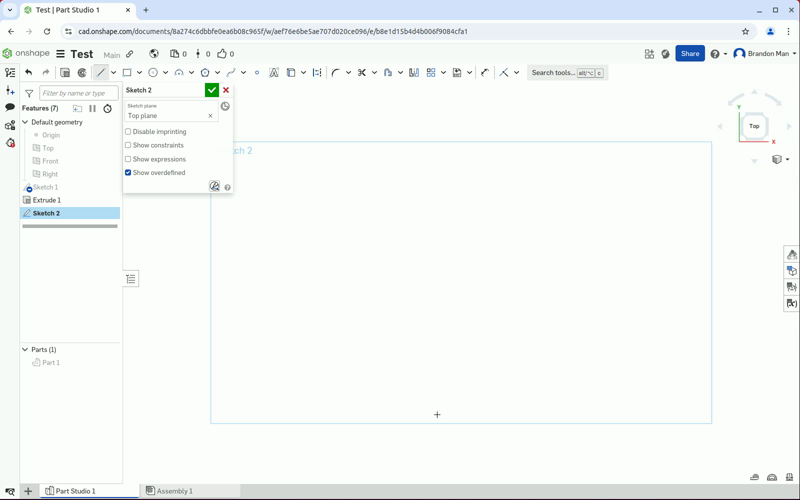
click(437, 414)
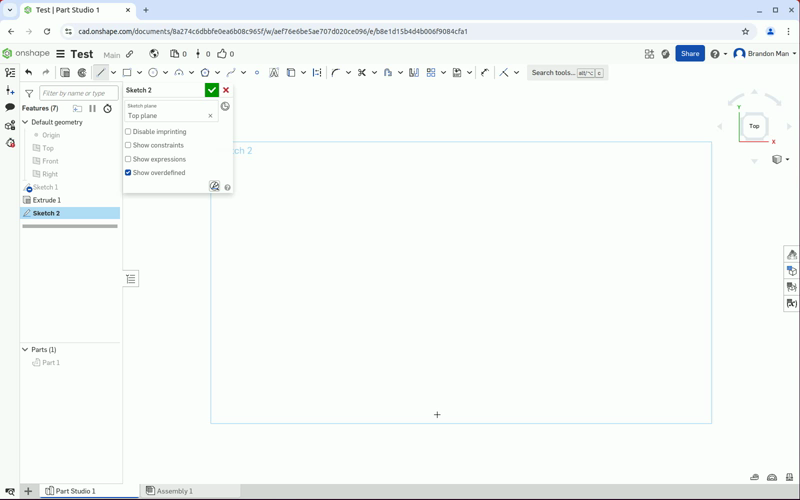
key_up(shift)
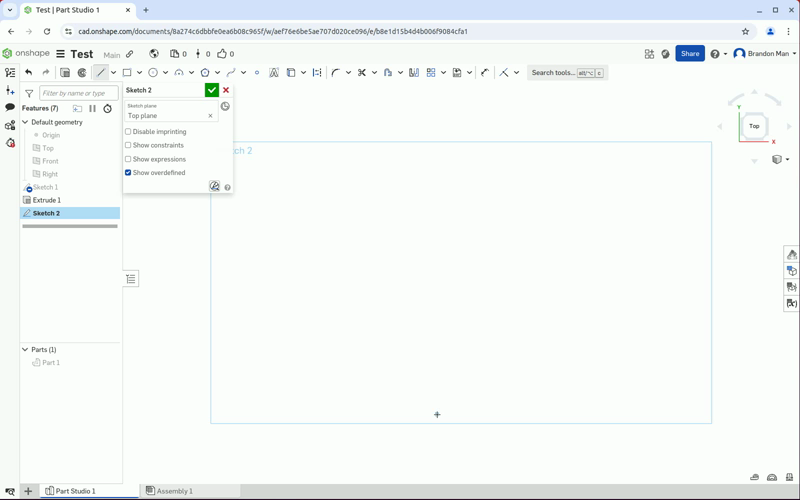
key_down(shift)
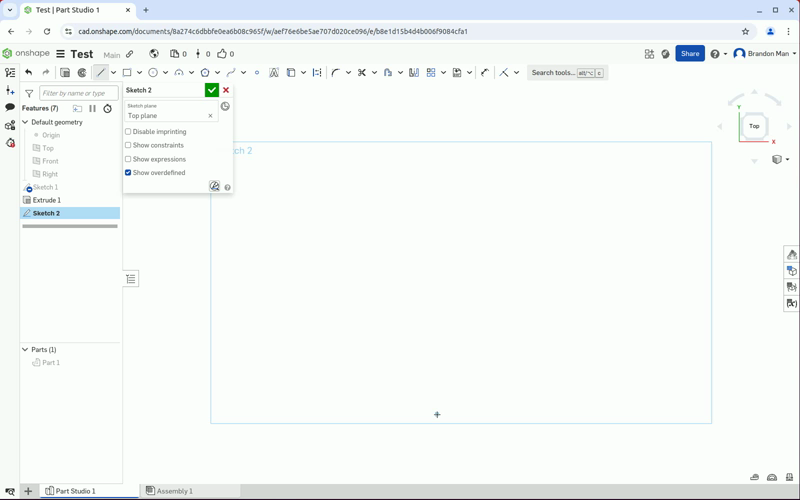
mouse_move(467, 414)
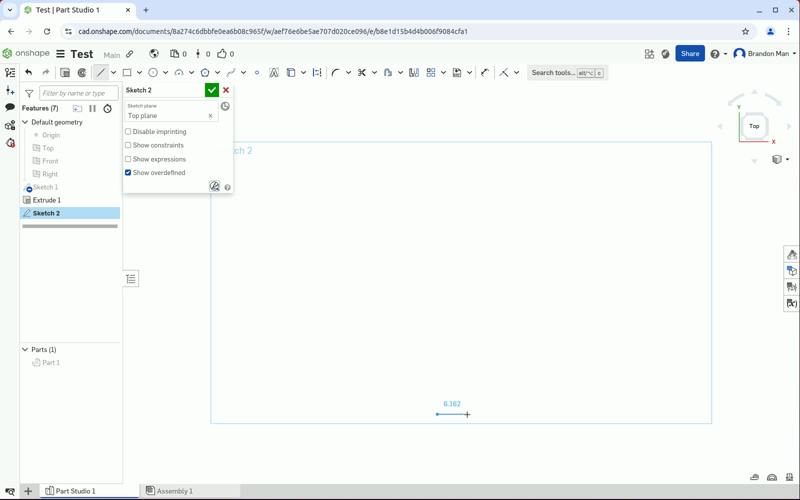
mouse_move(485, 414)
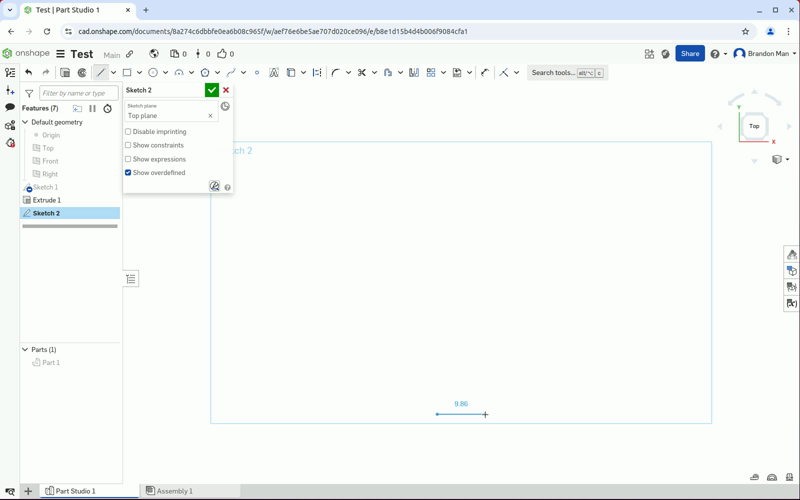
click(485, 414)
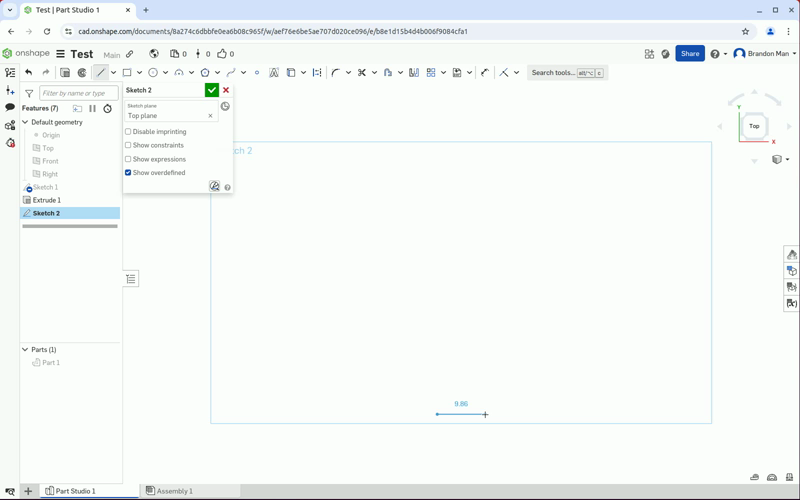
key_up(shift)
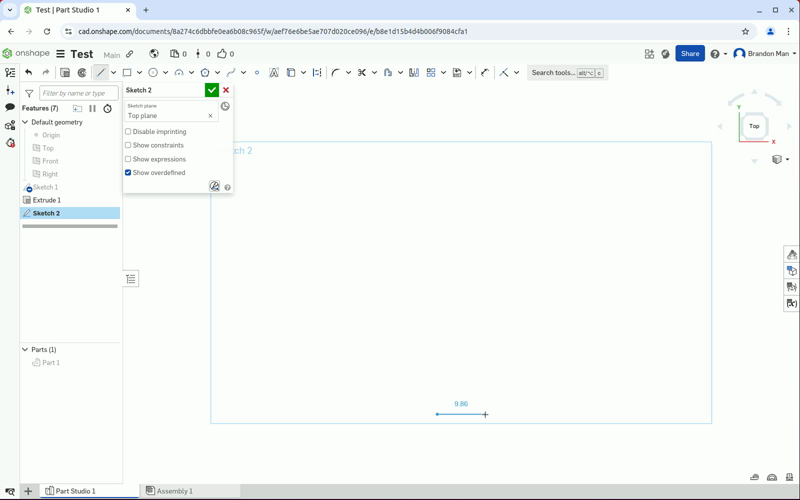
key_down(shift)
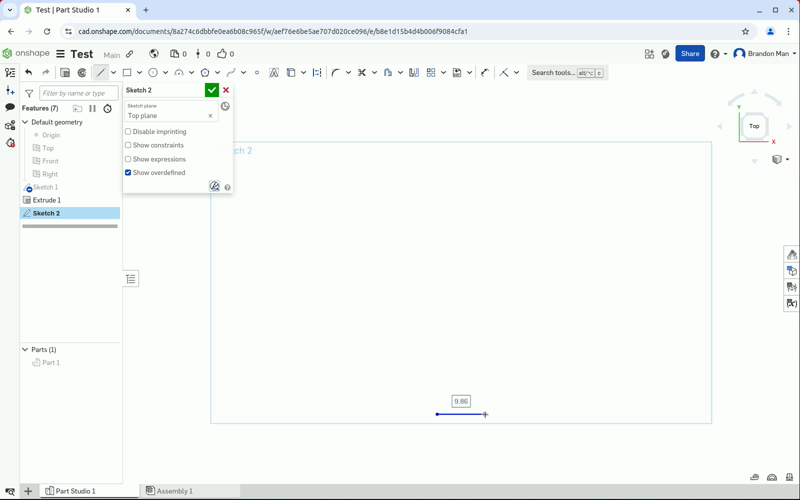
mouse_move(485, 258)
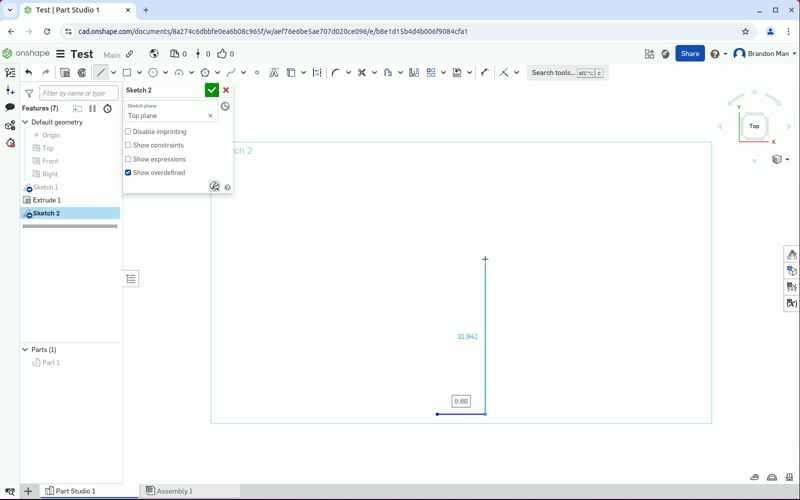
click(485, 258)
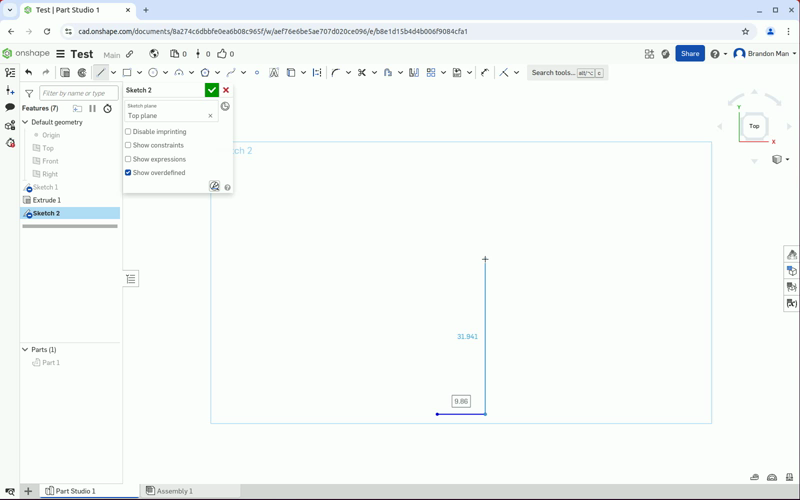
key_up(shift)
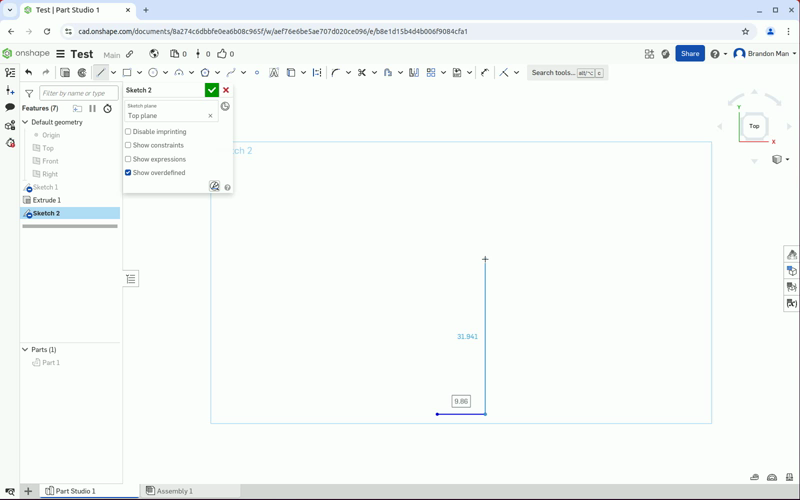
key_down(shift)
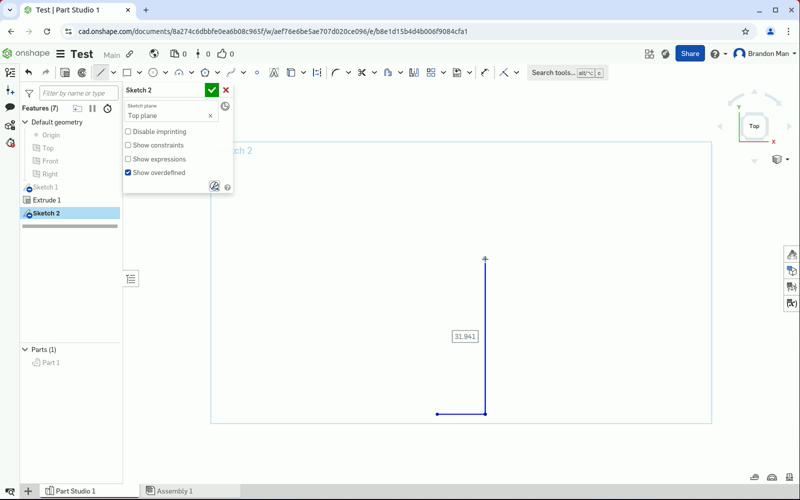
mouse_move(515, 258)
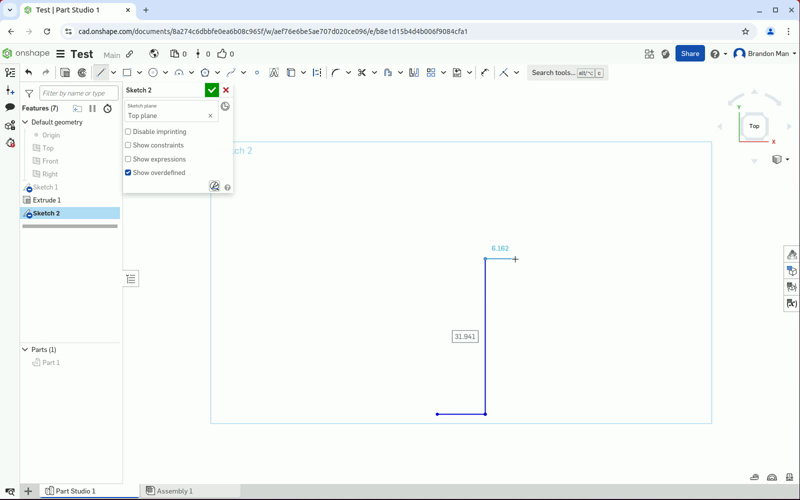
mouse_move(437, 258)
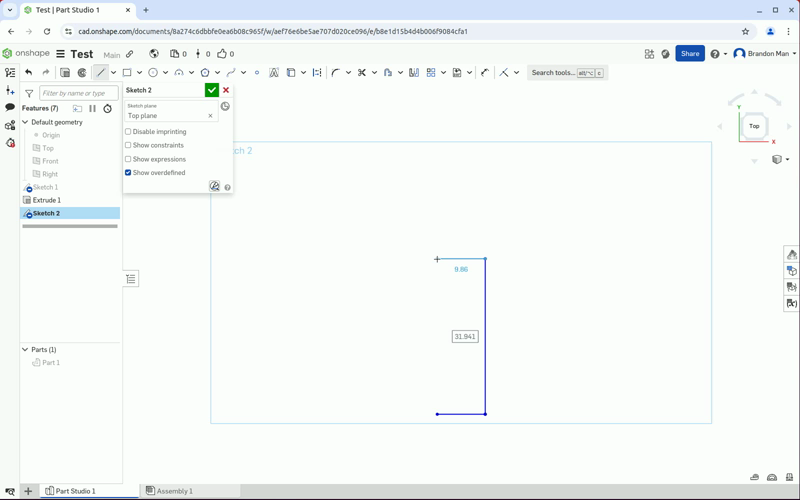
click(437, 258)
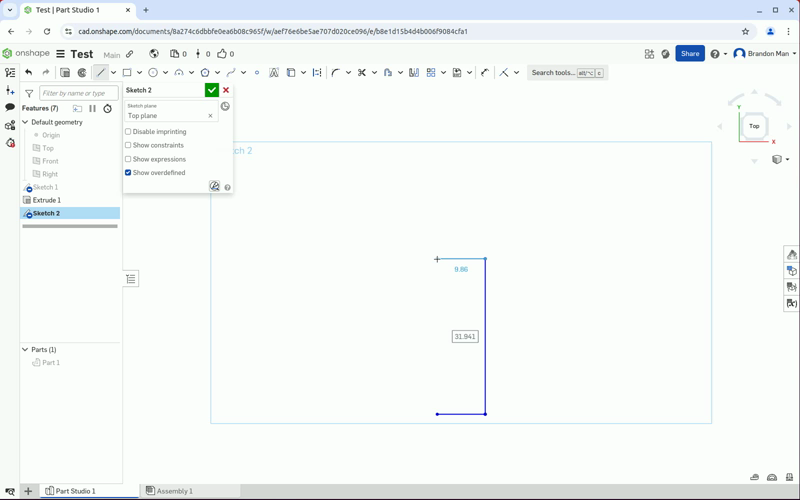
key_up(shift)
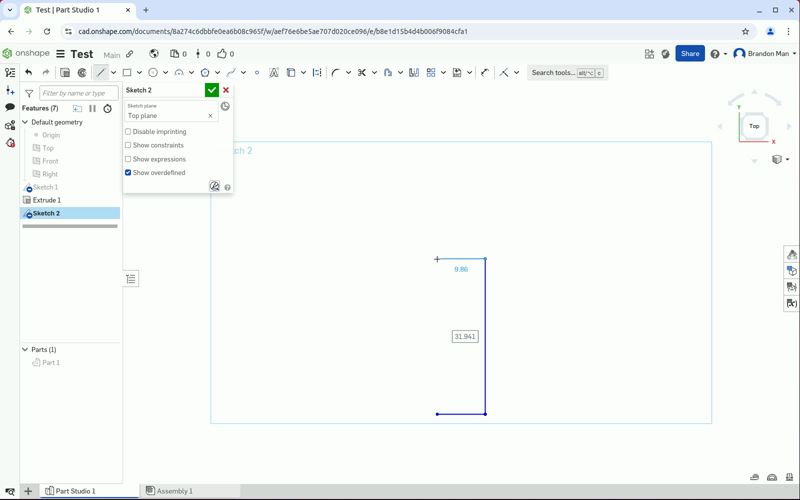
key_down(shift)
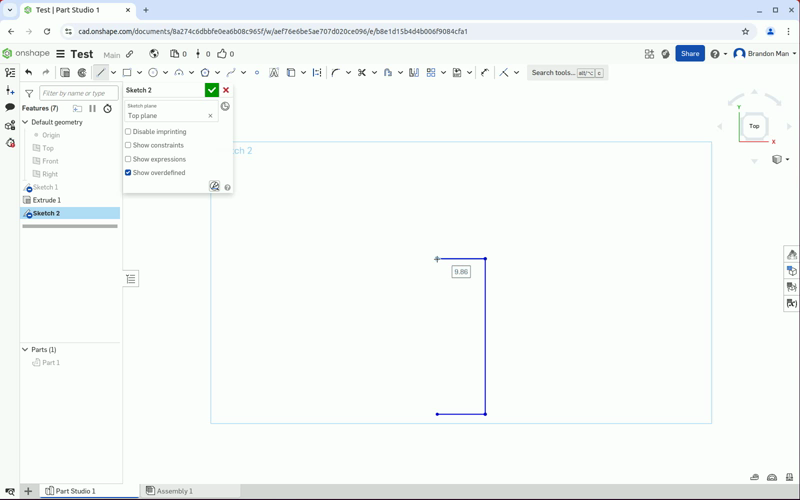
mouse_move(437, 414)
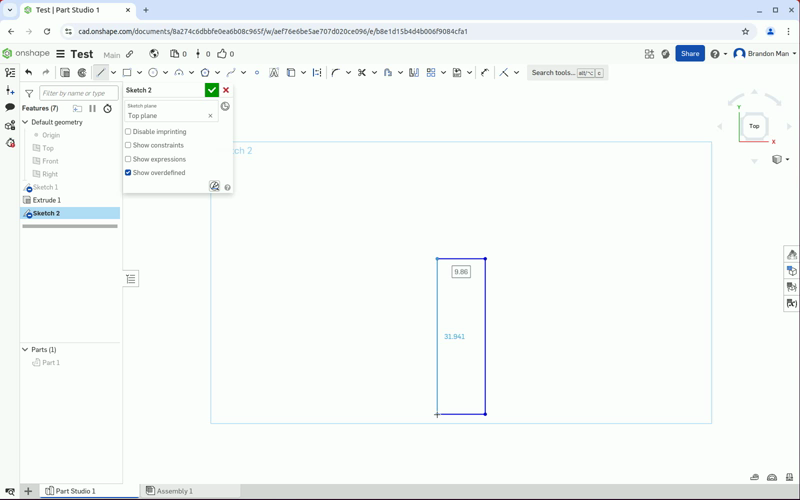
key_up(shift)
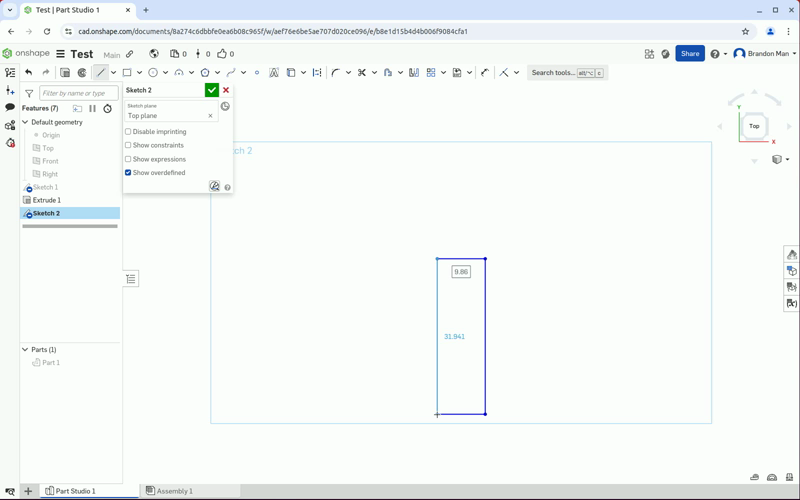
click(437, 414)
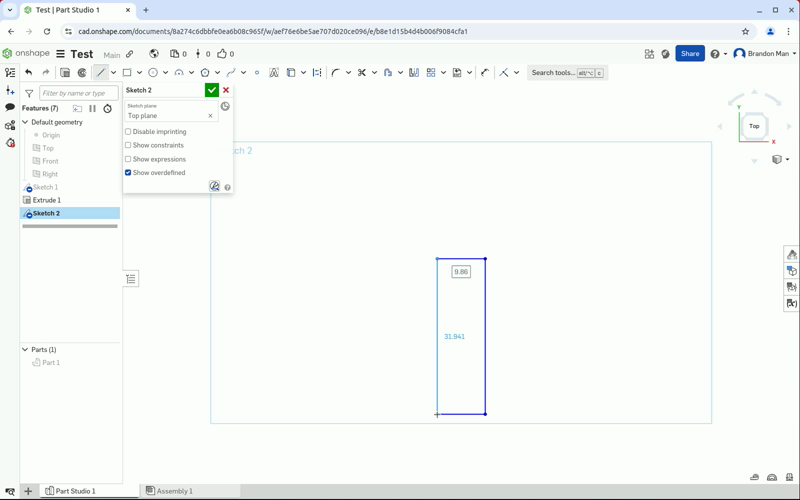
key(esc)
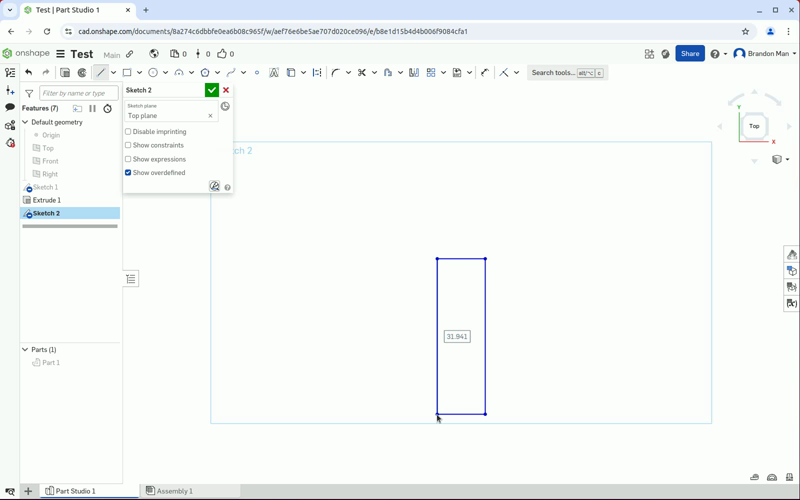
mouse_move(471, 387)
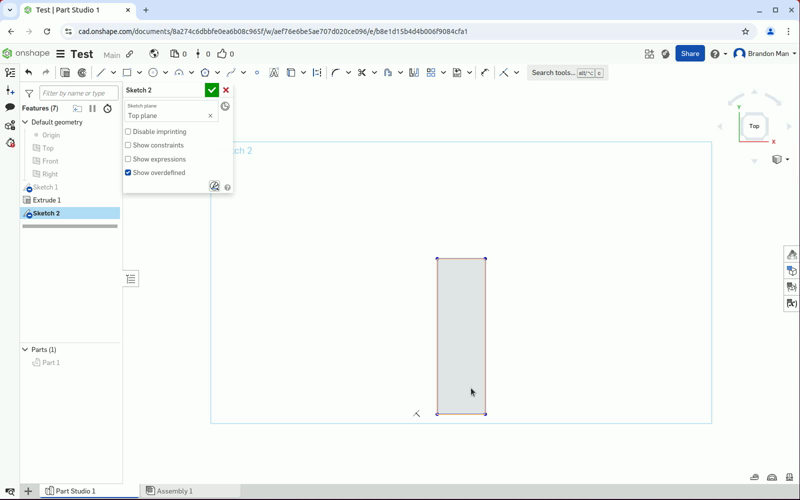
click(471, 387)
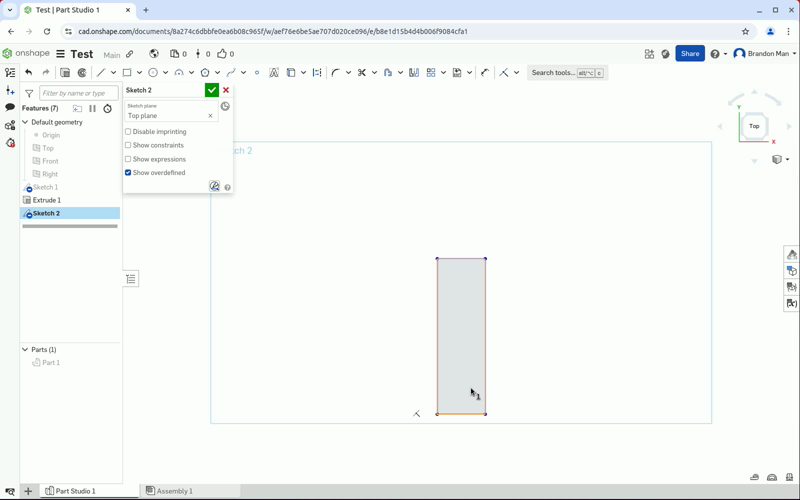
mouse_move(73, 352)
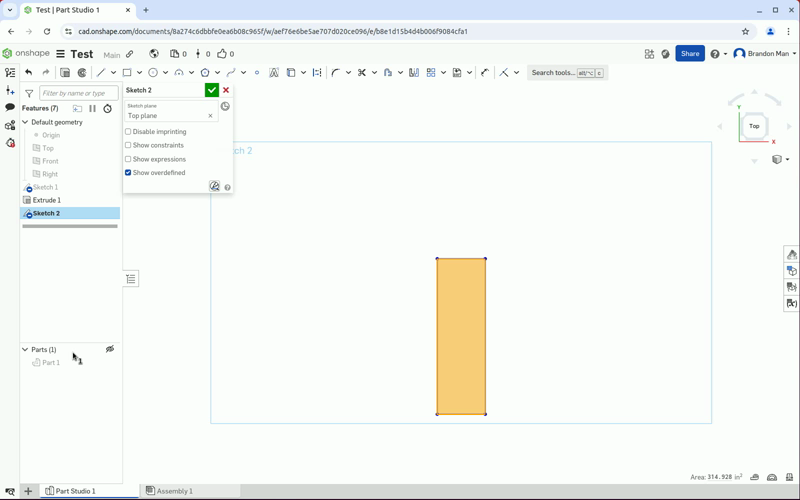
key(shift+y)
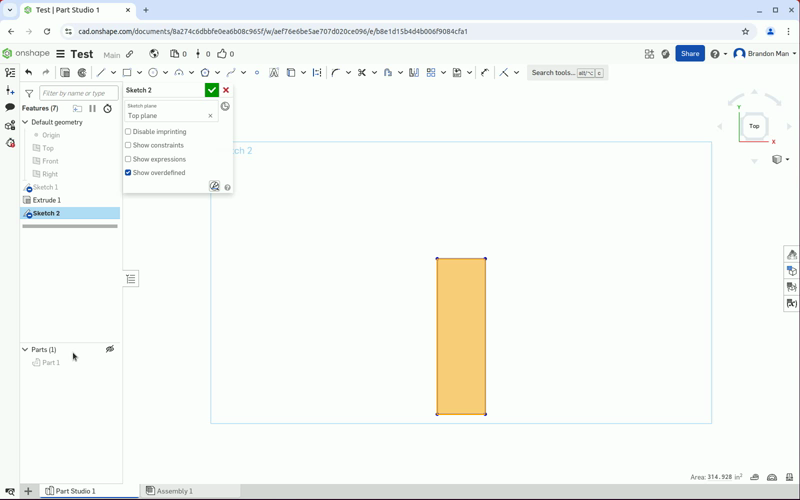
key(shift+e)
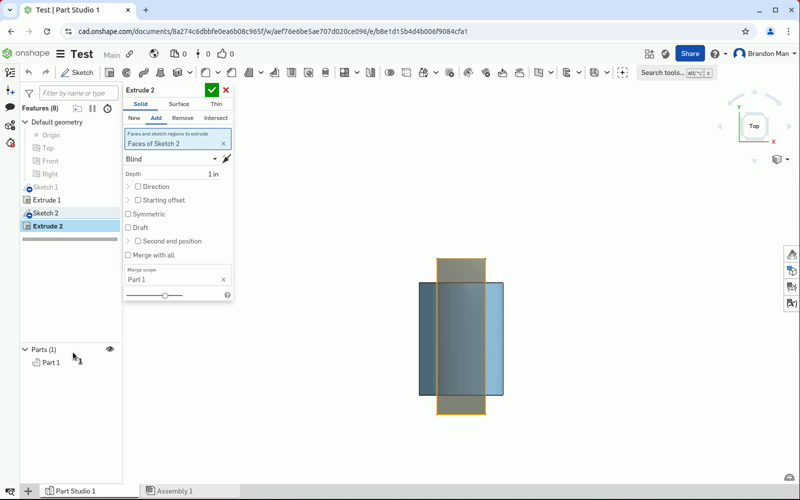
mouse_move(143, 106)
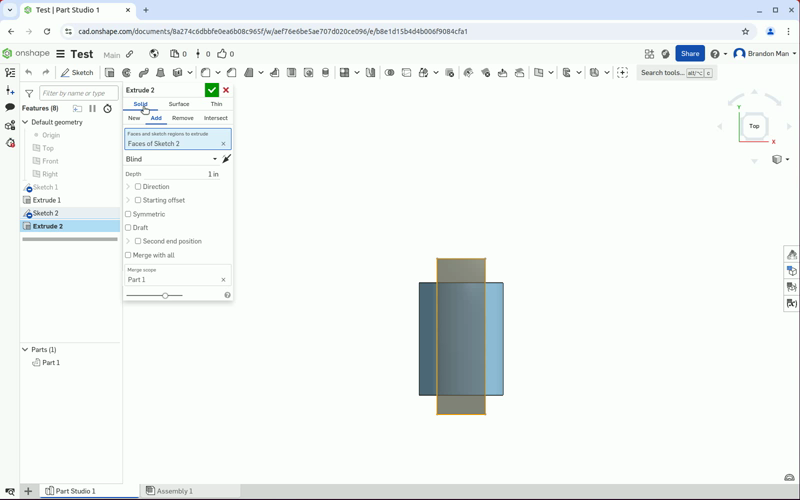
click(143, 106)
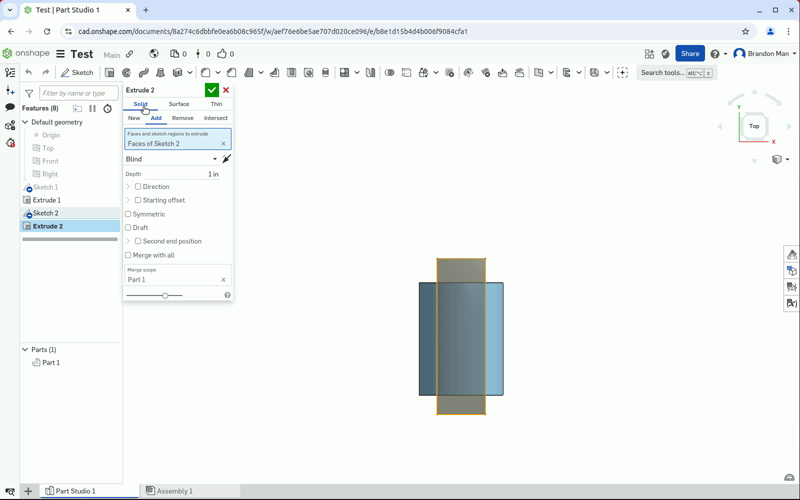
mouse_move(186, 120)
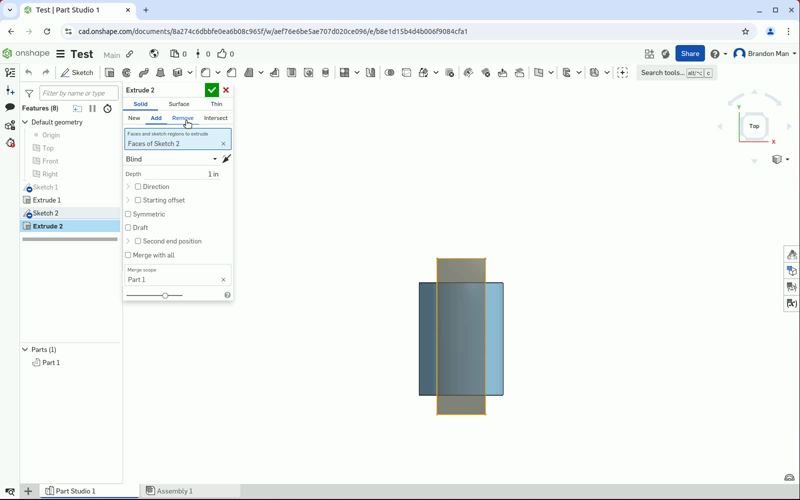
click(186, 120)
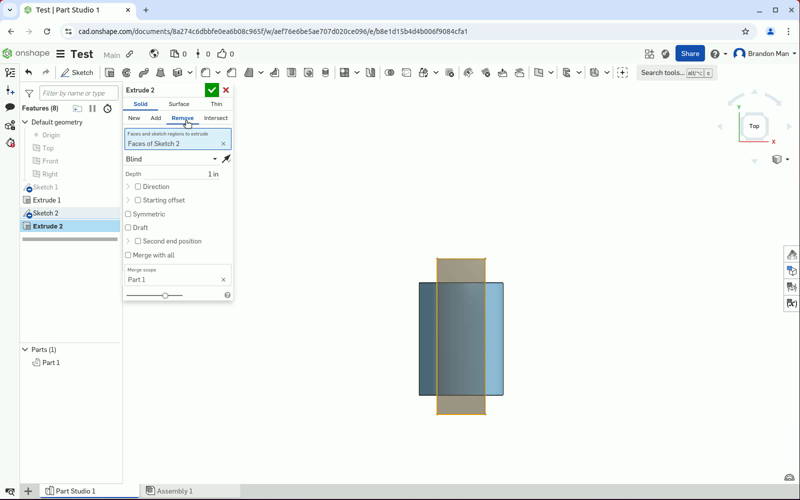
key(tab, 4)
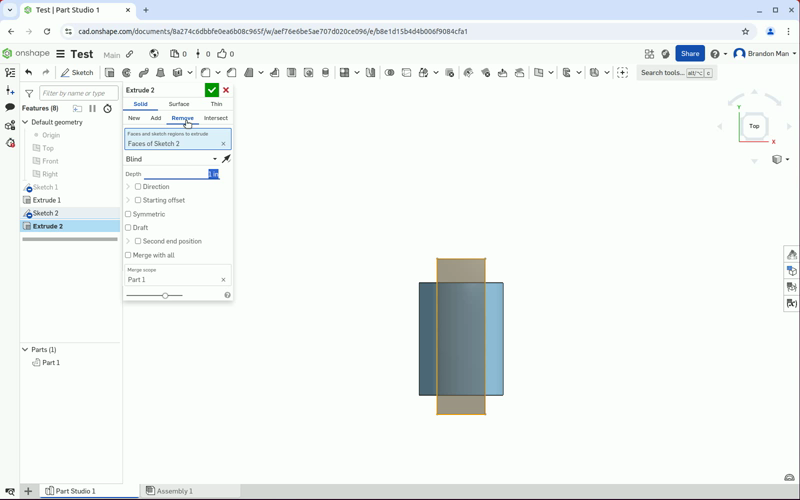
text(34.662)
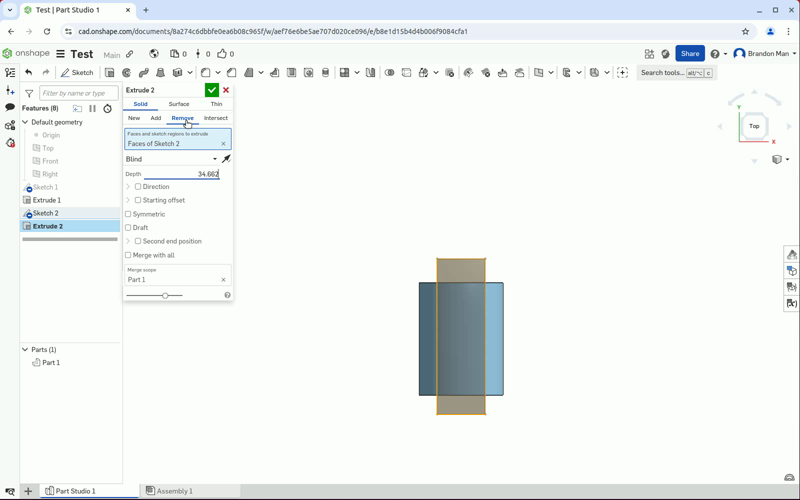
key(tab, 3)
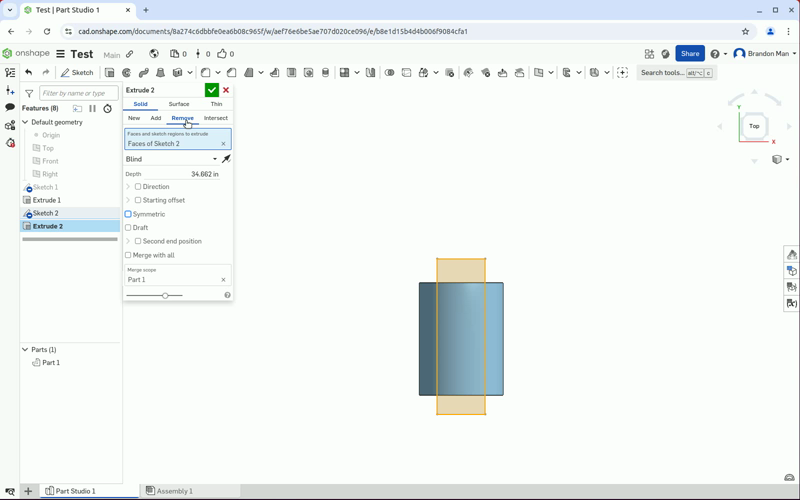
key(space)
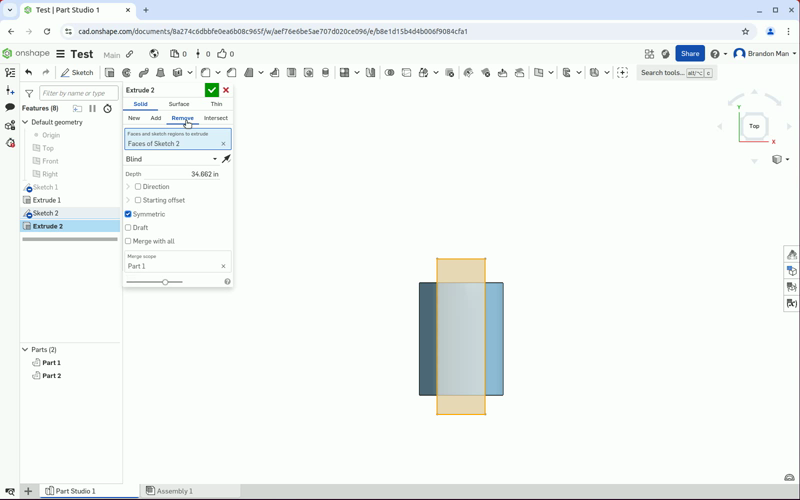
key(tab, 2)
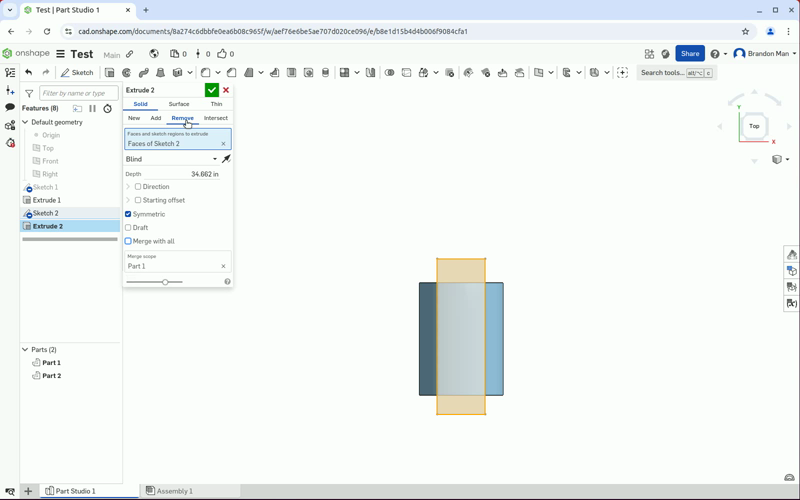
key(space)
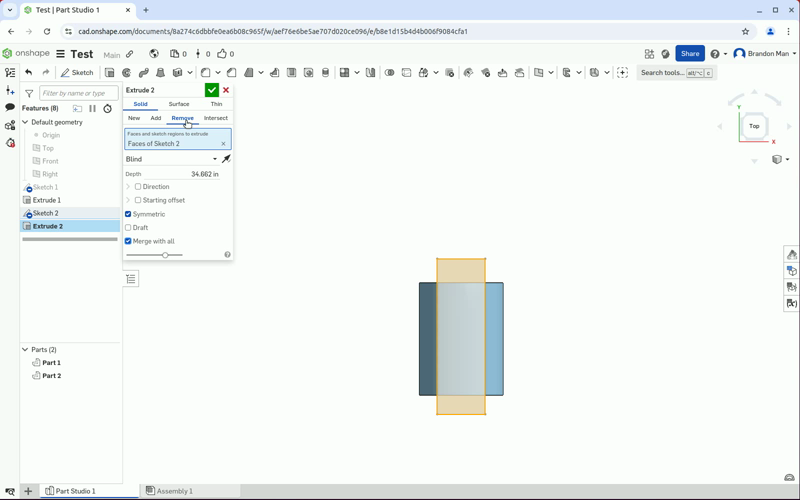
key(enter)
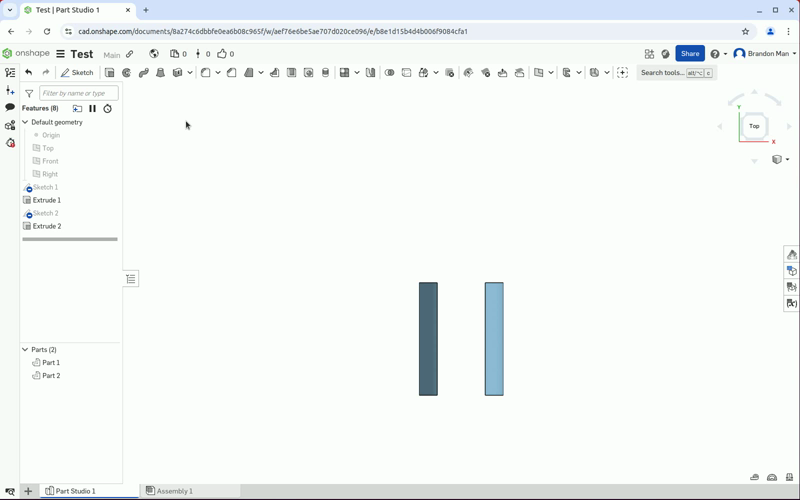
key(shift+h)
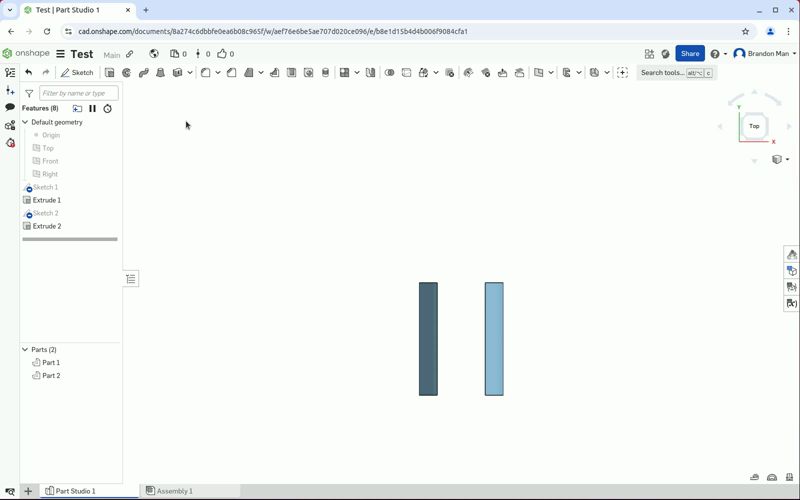
key(shift+h)
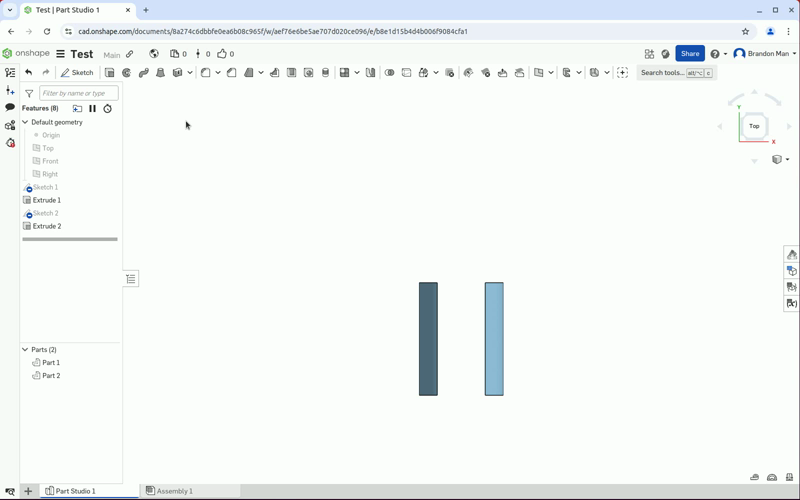
mouse_move(73, 189)
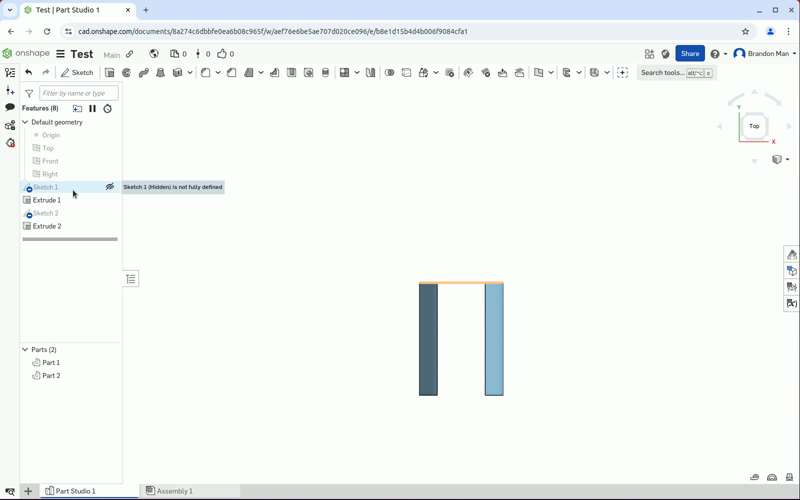
click(73, 189)
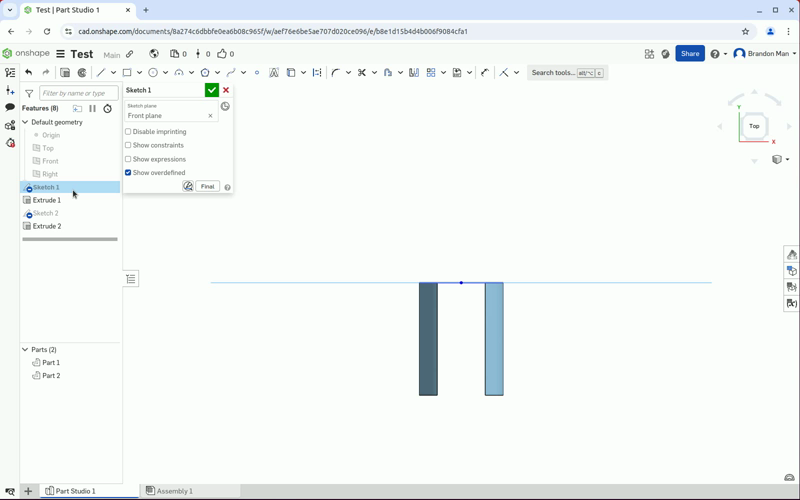
mouse_move(229, 92)
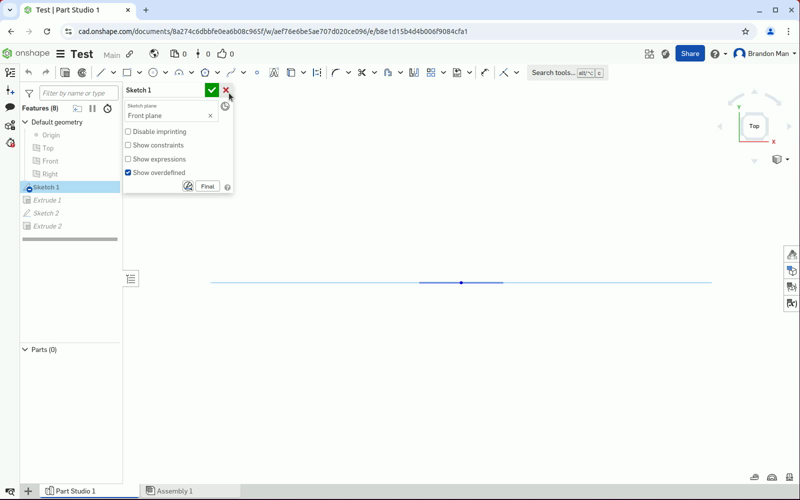
click(229, 92)
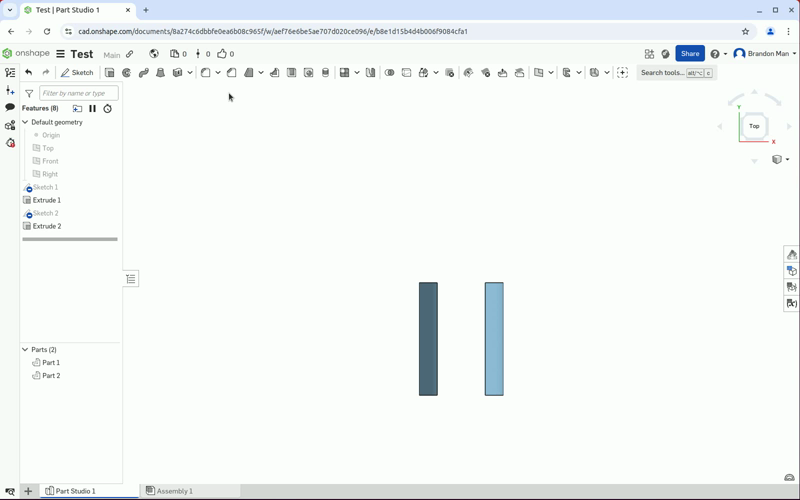
mouse_move(73, 352)
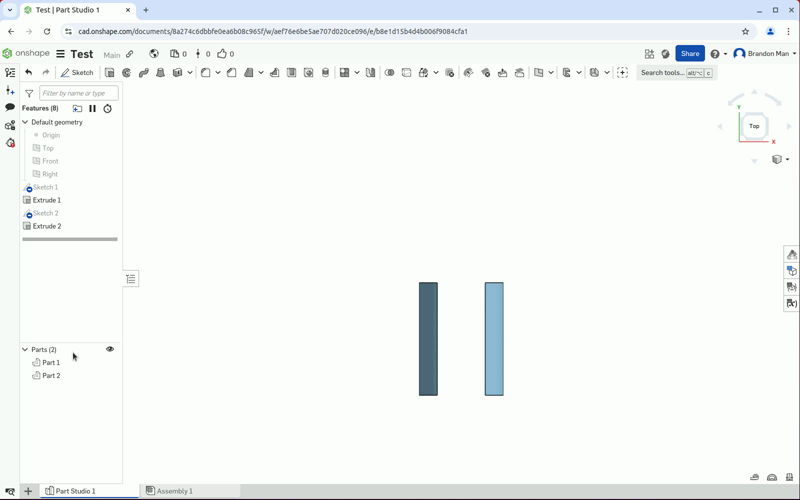
key(y)
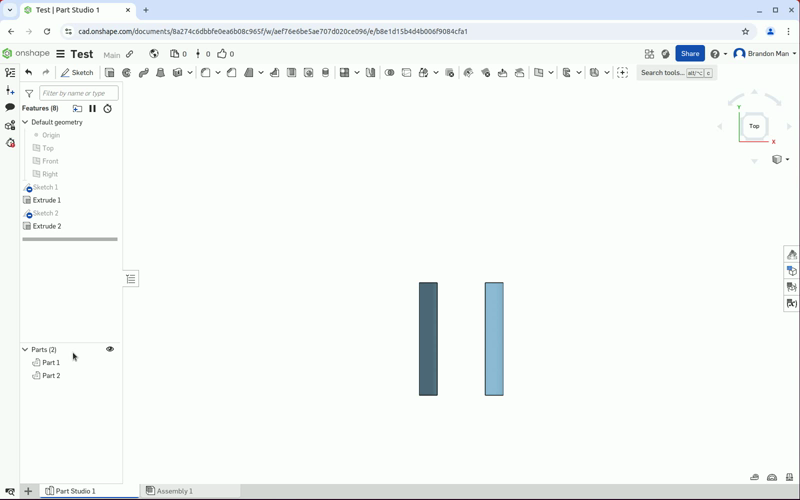
key(shift+p)
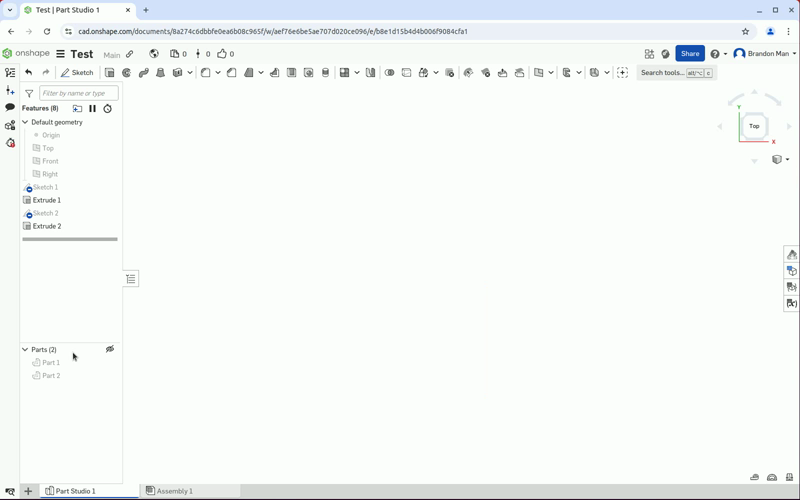
key(space)
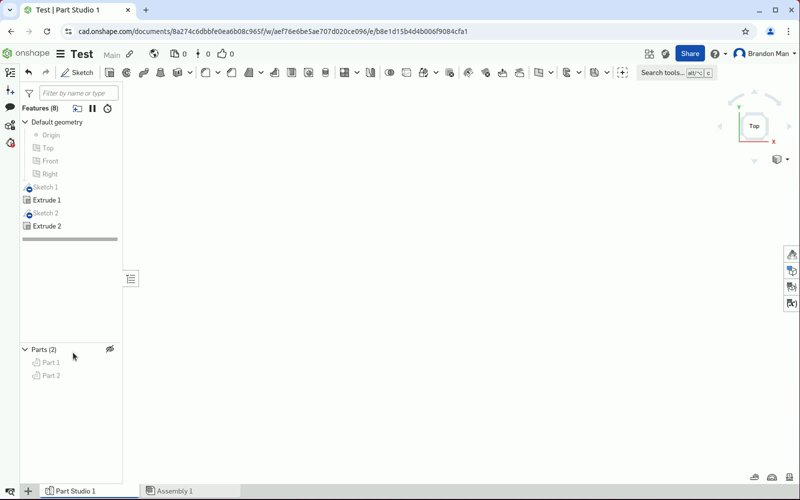
key_down(shift)
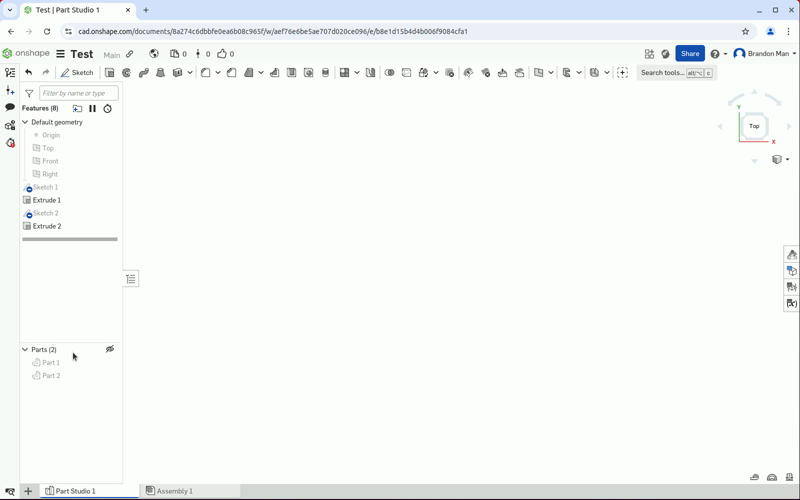
key(up)
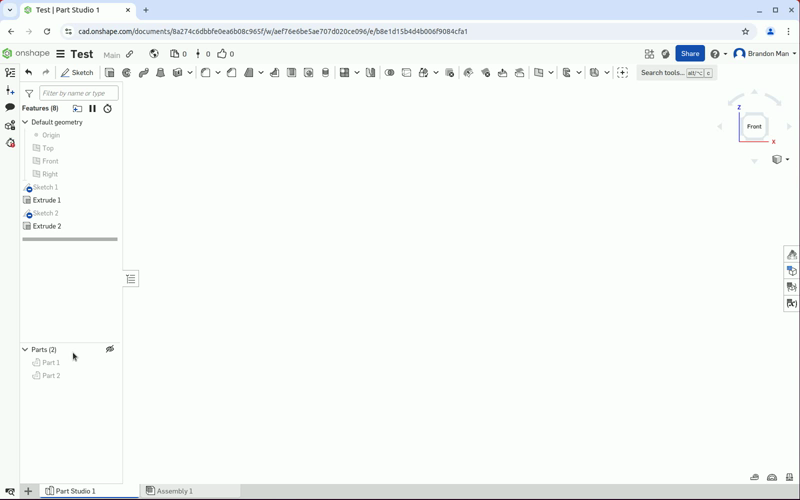
key_up(shift)
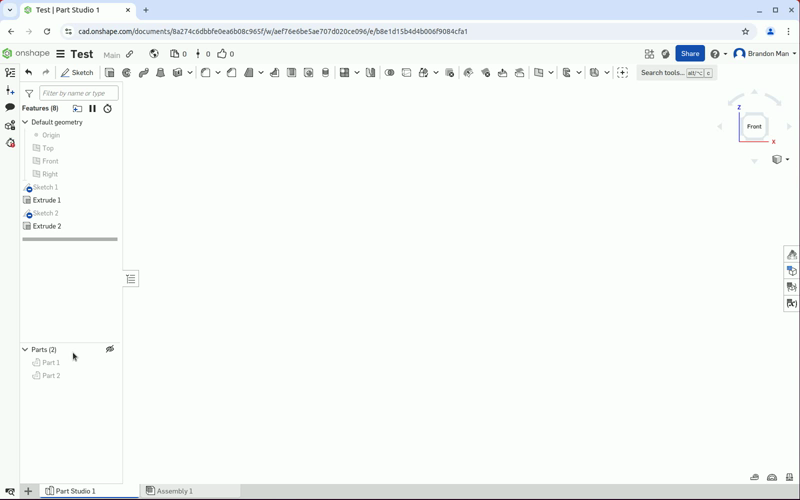
key(space)
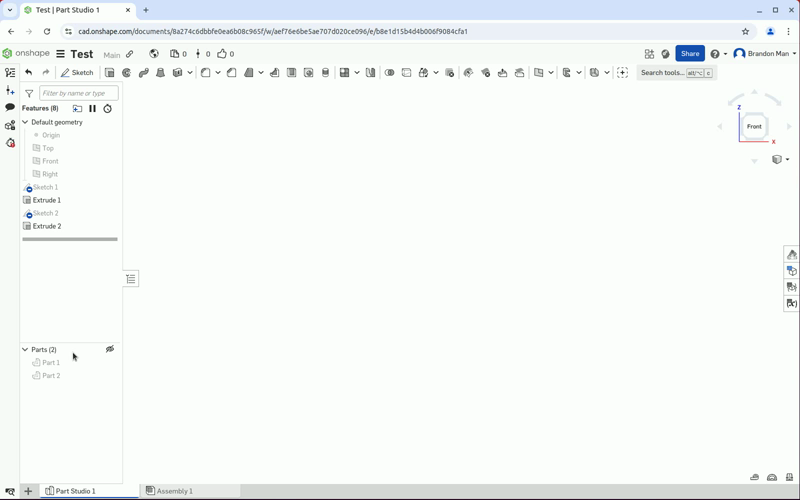
key_down(shift)
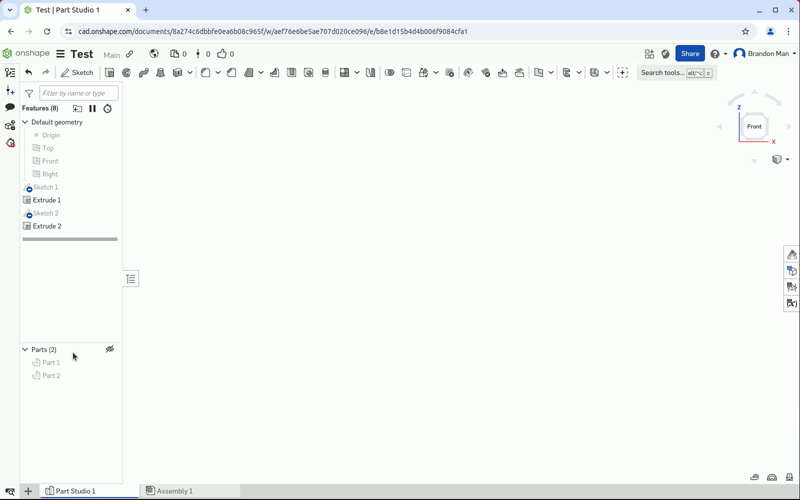
key(left)
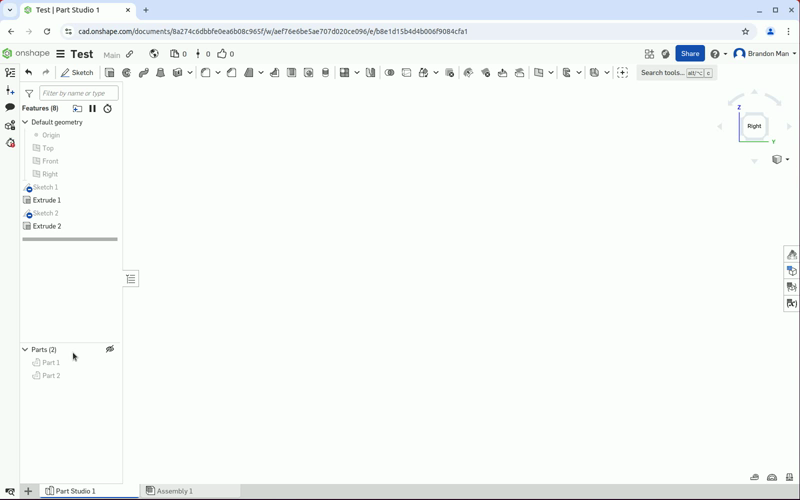
key_up(shift)
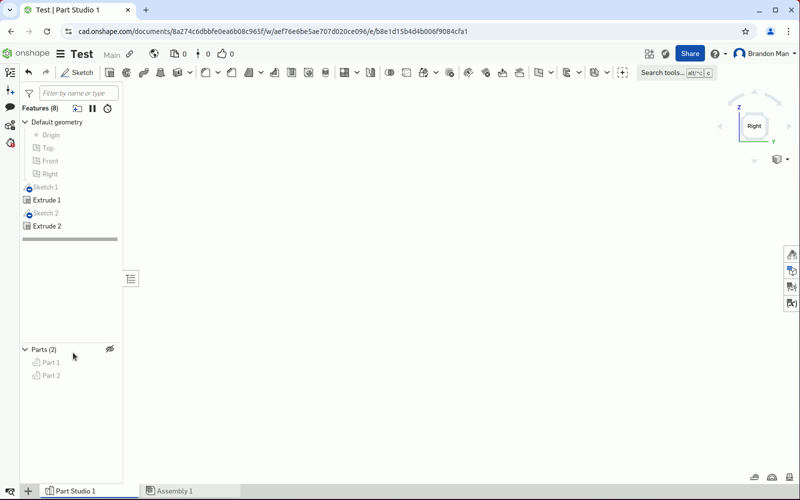
mouse_move(73, 352)
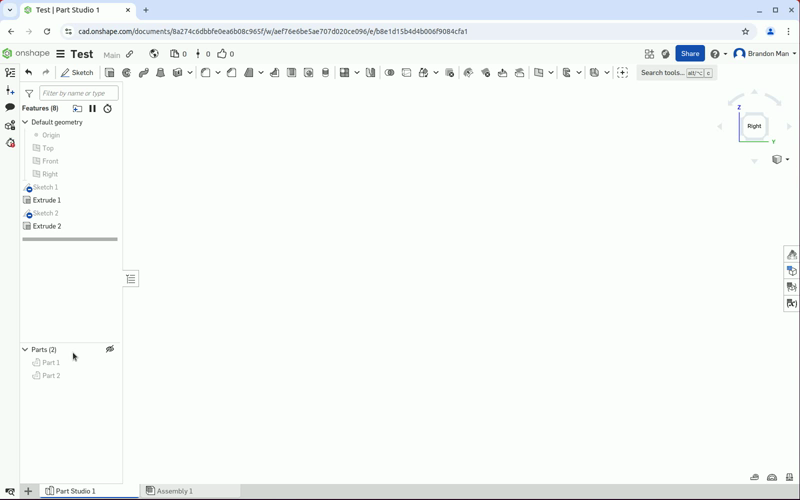
key(shift+y)
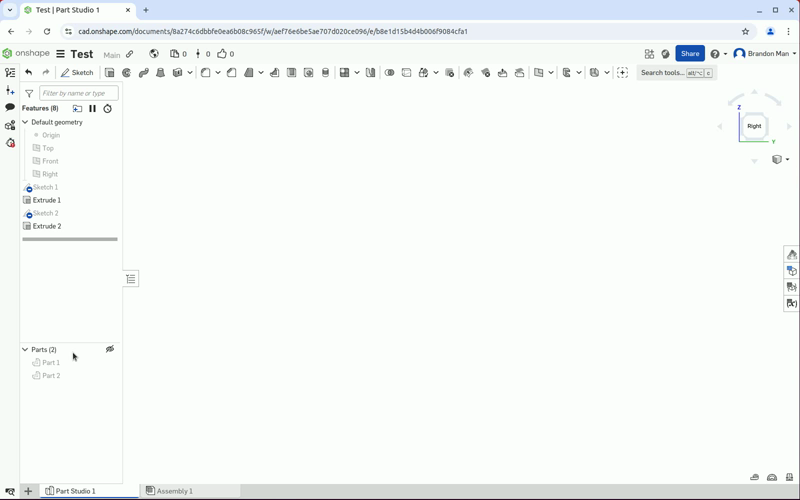
key(shift+s)
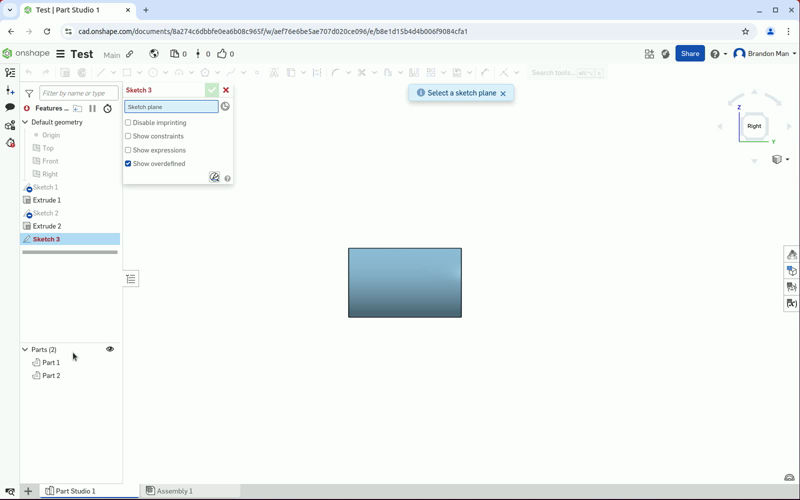
mouse_move(73, 176)
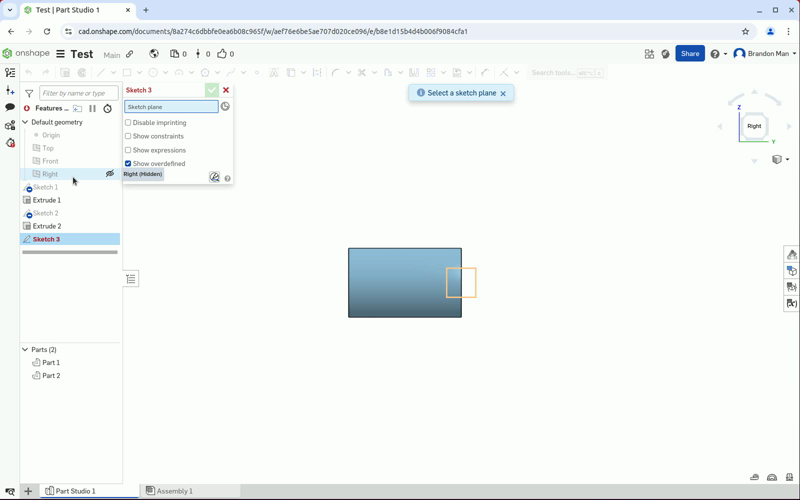
click(73, 176)
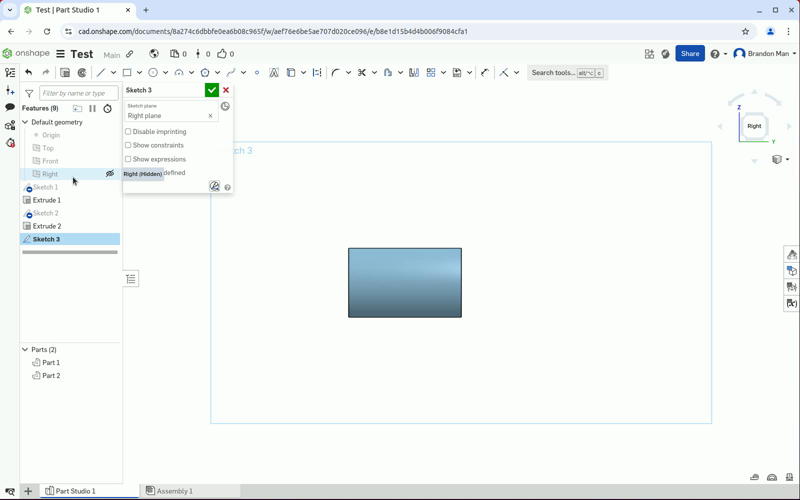
mouse_move(73, 352)
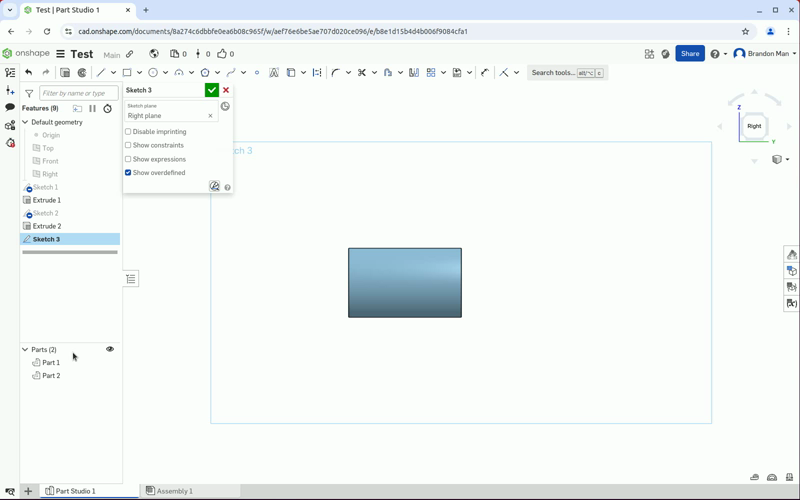
key(y)
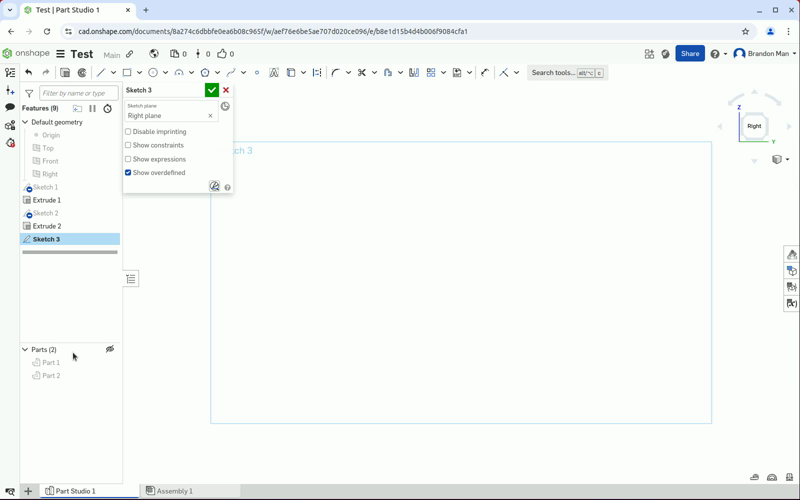
key(c)
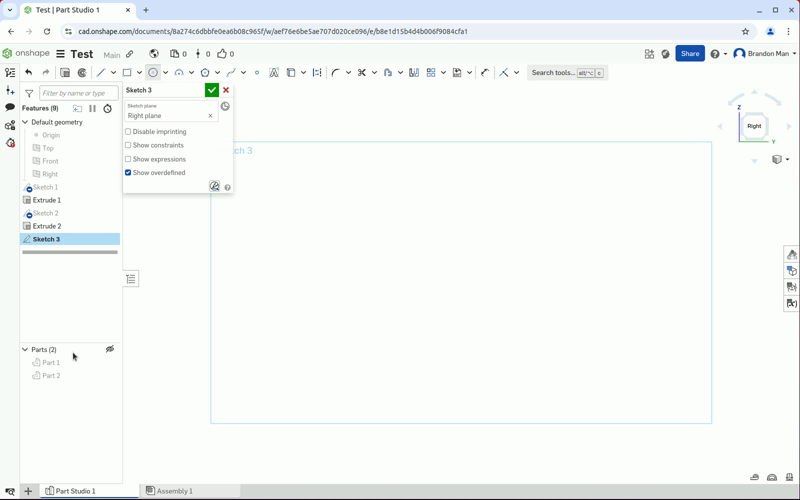
key_down(shift)
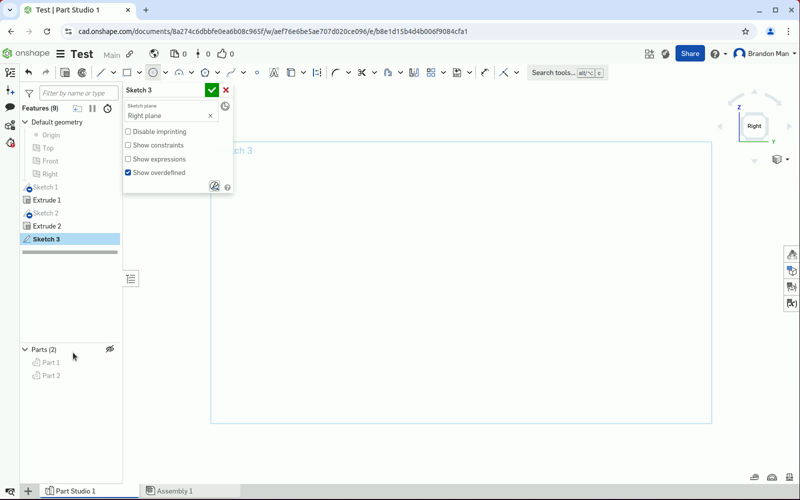
mouse_move(371, 282)
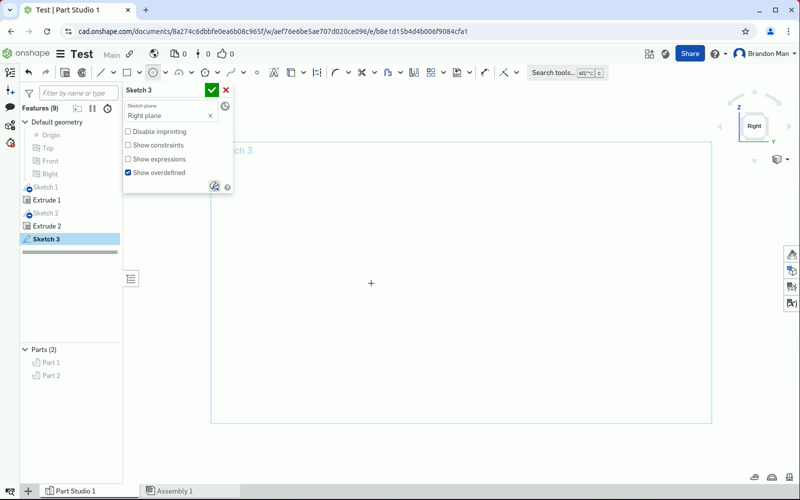
click(371, 282)
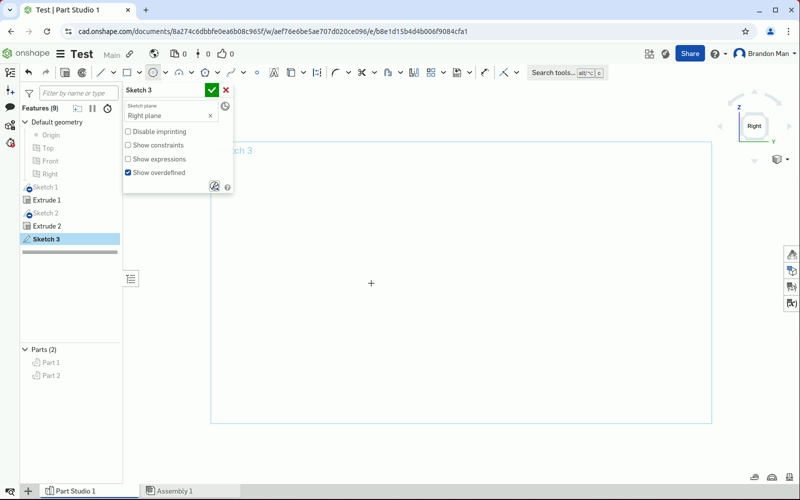
key_up(shift)
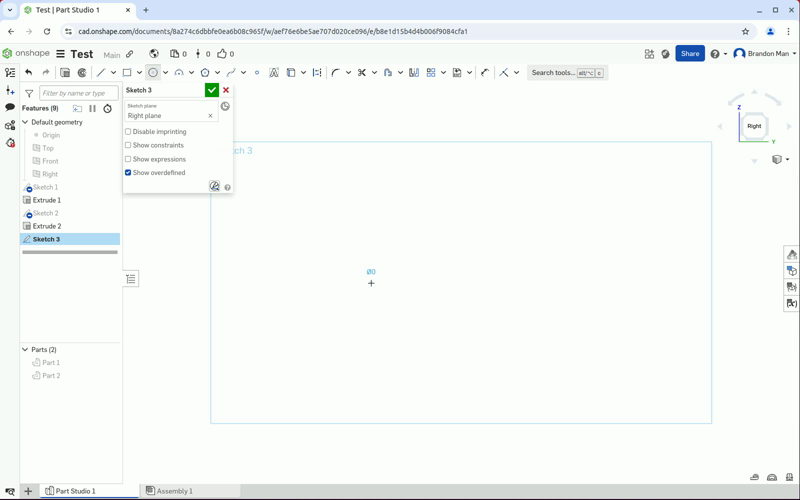
mouse_move(385, 282)
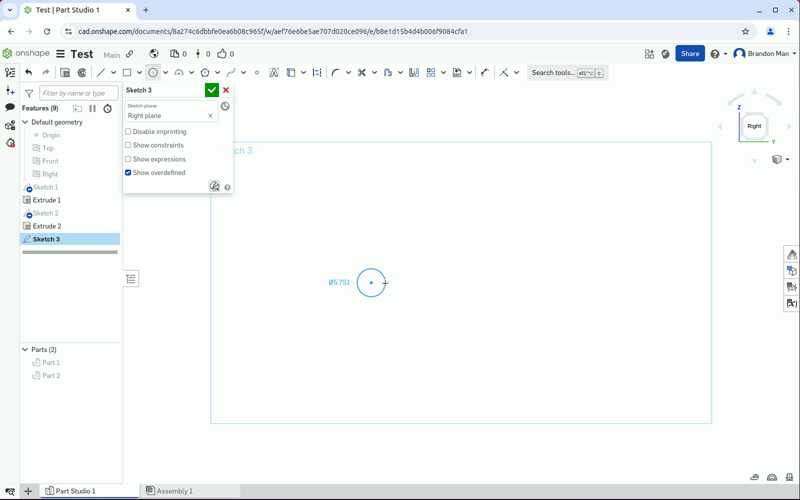
click(385, 282)
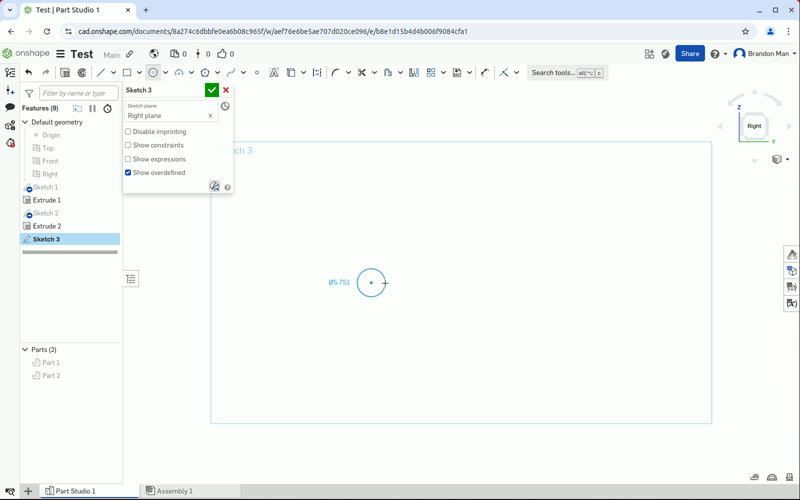
key(esc)
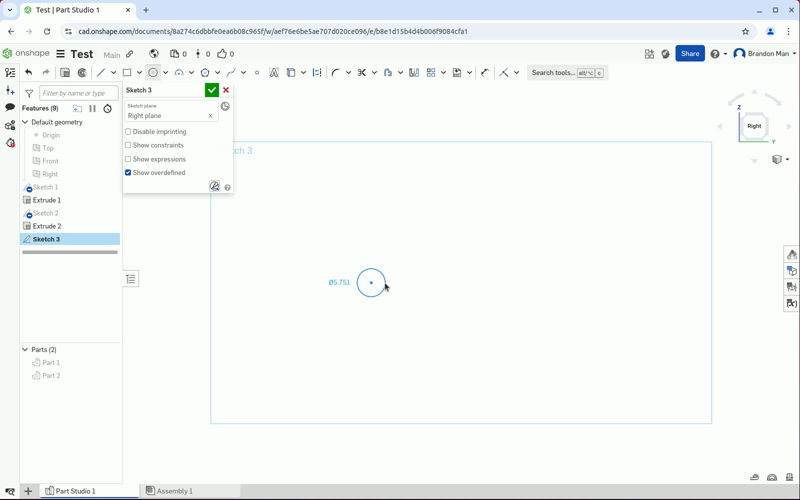
mouse_move(370, 286)
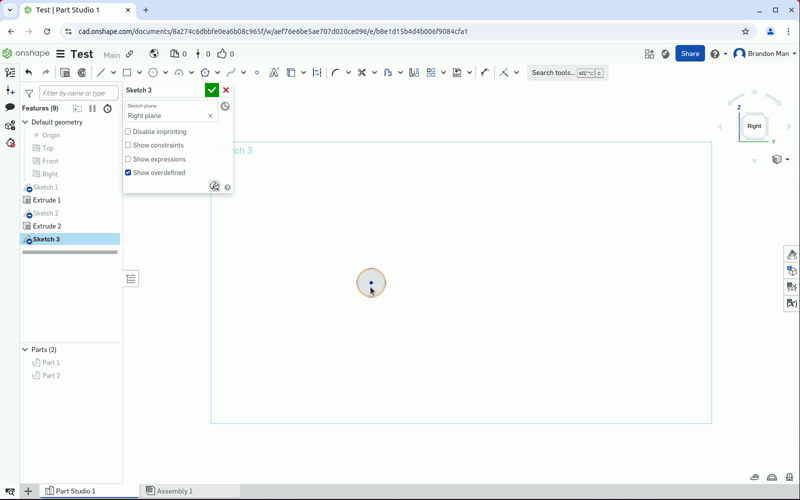
scroll(6)
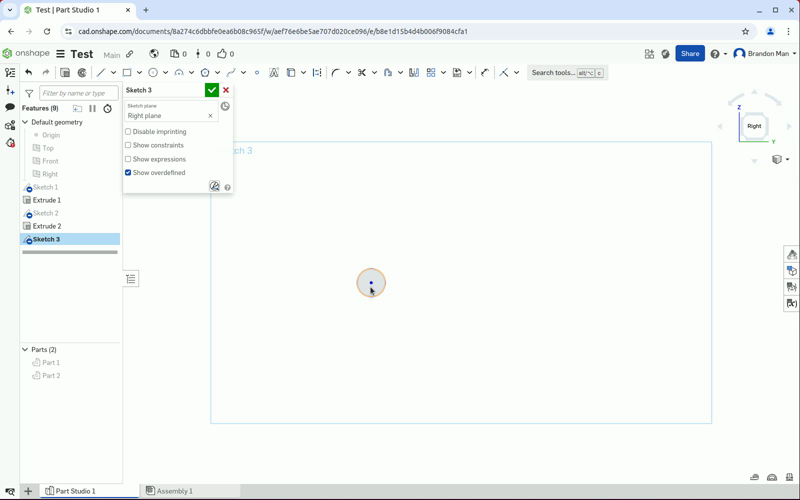
scroll(6)
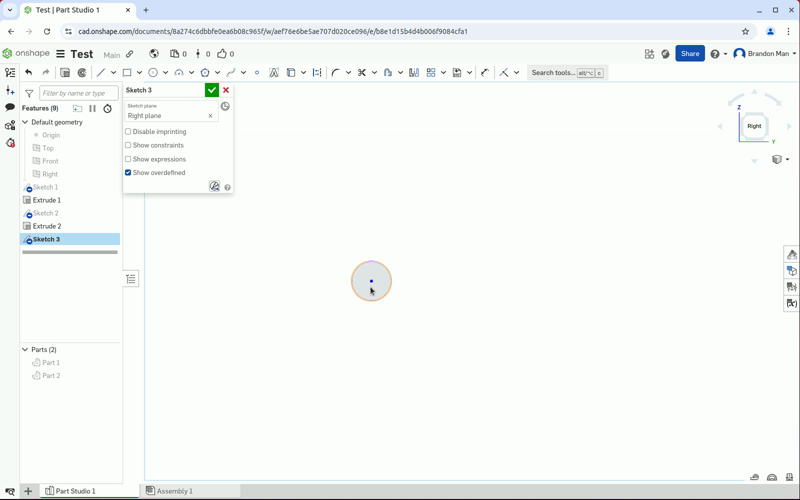
scroll(6)
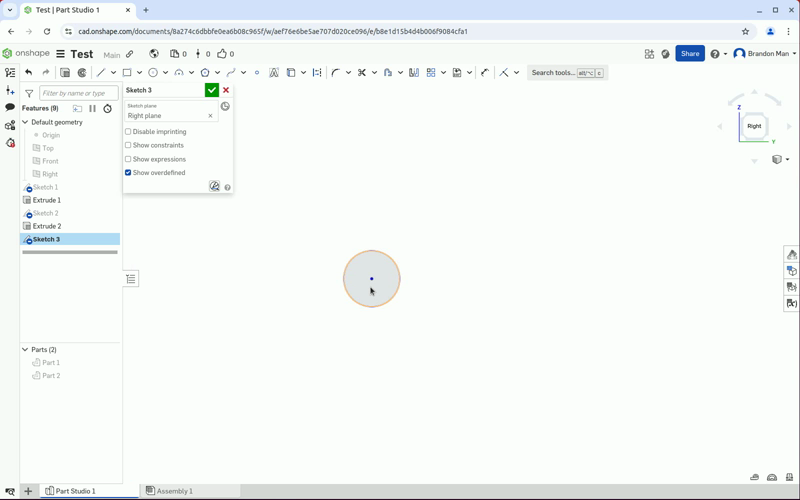
scroll(6)
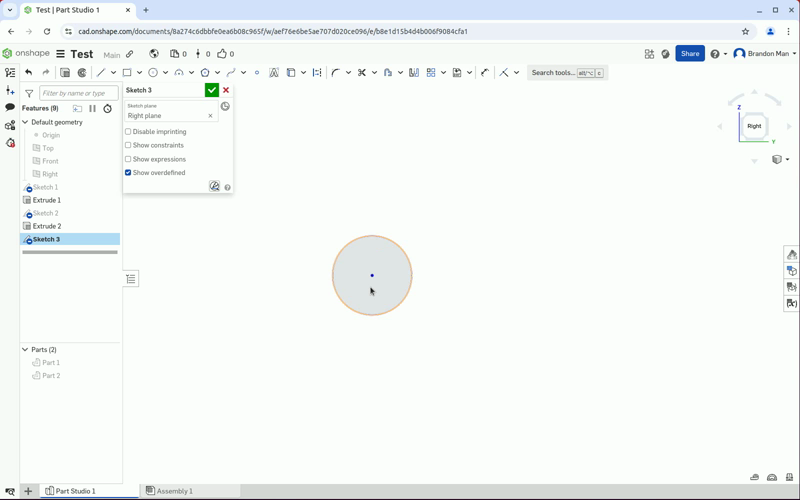
scroll(6)
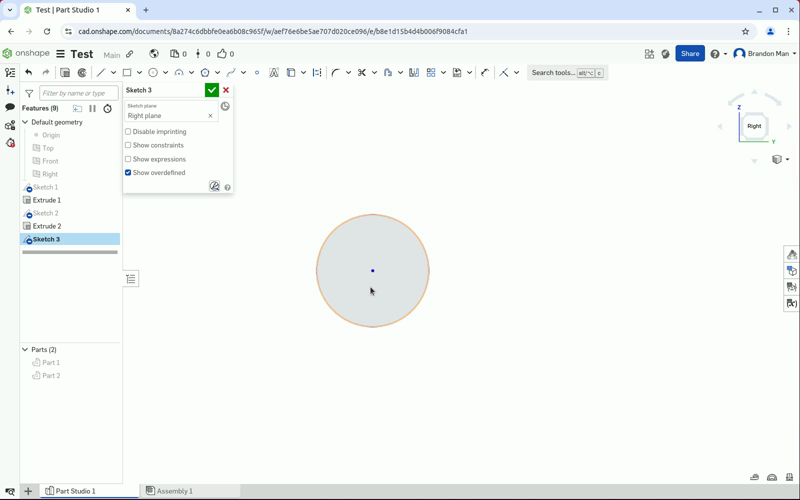
scroll(6)
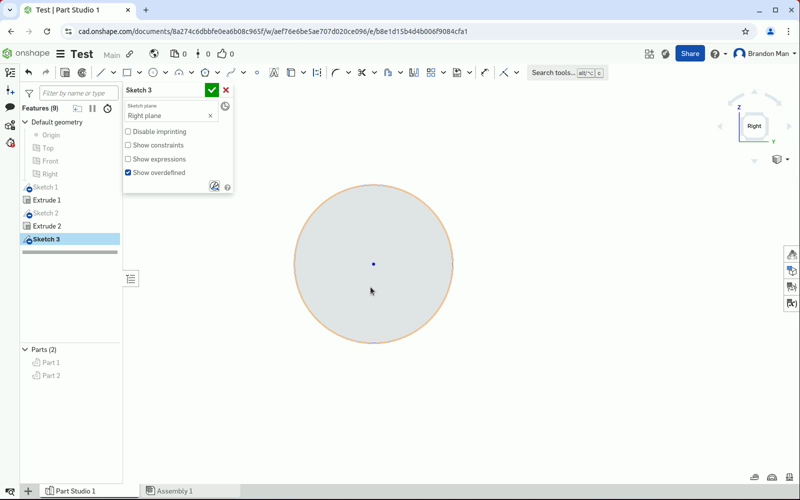
scroll(6)
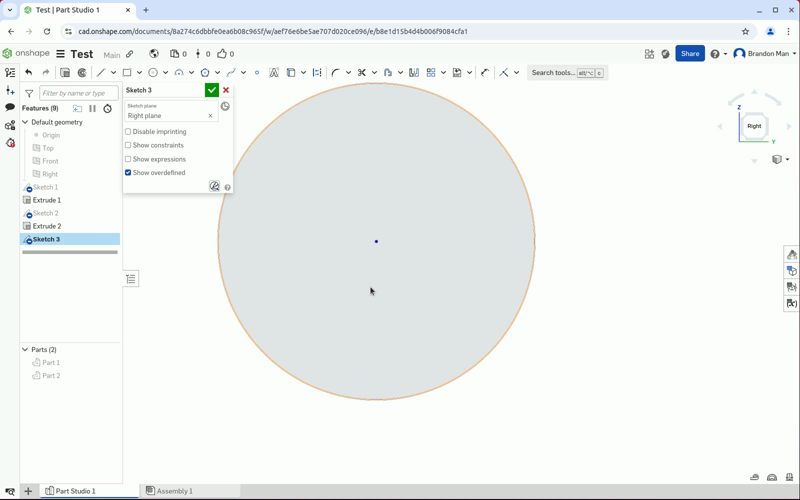
click(370, 286)
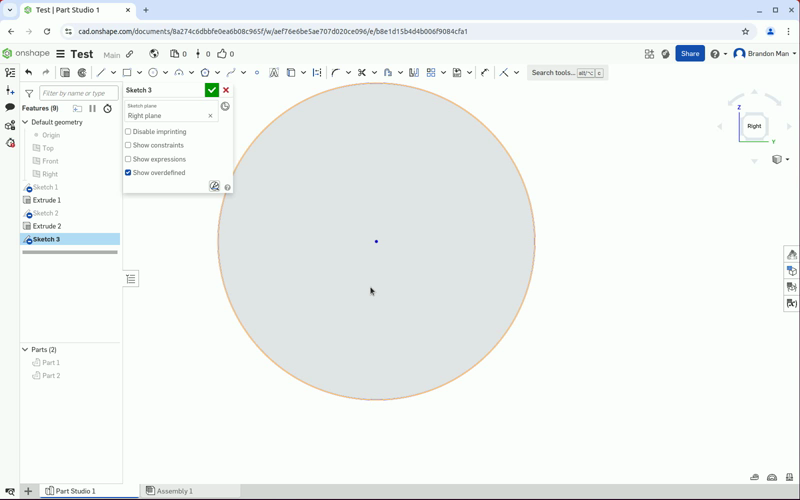
scroll(-6)
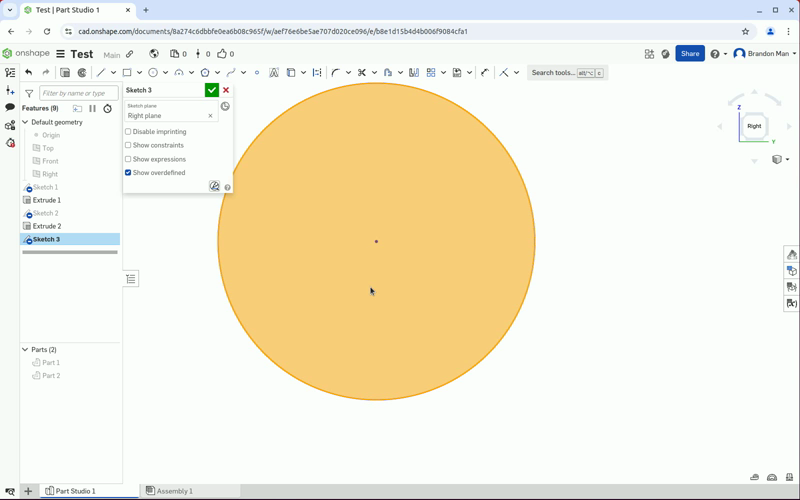
scroll(-6)
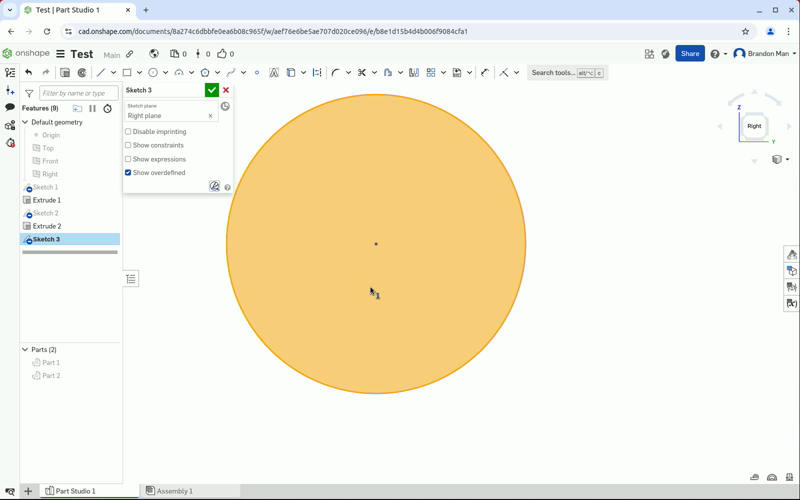
scroll(-6)
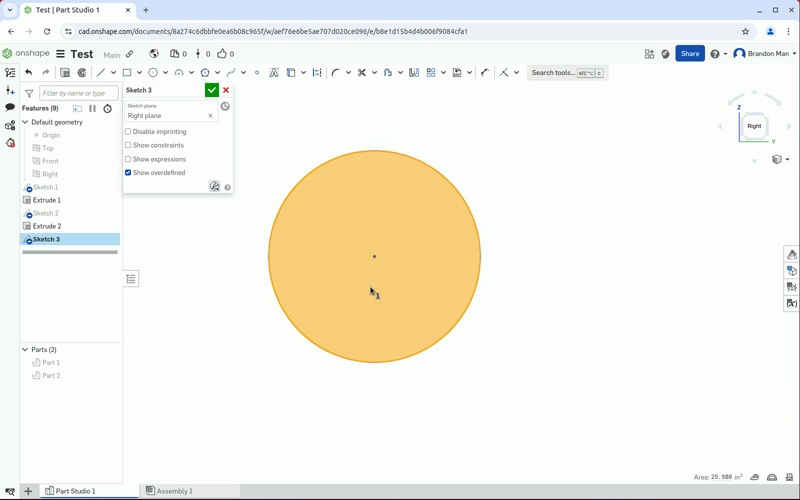
scroll(-6)
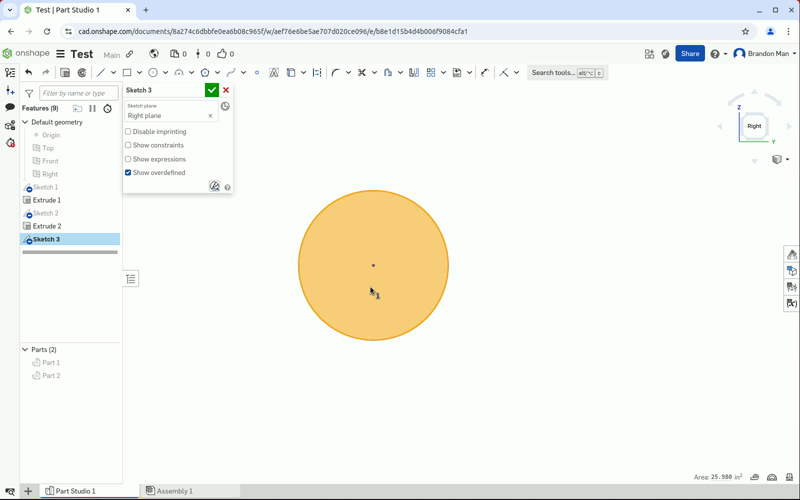
scroll(-6)
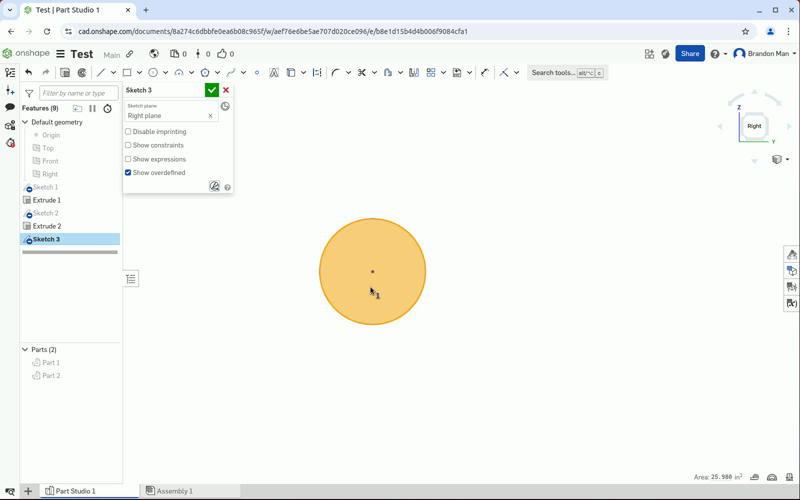
scroll(-6)
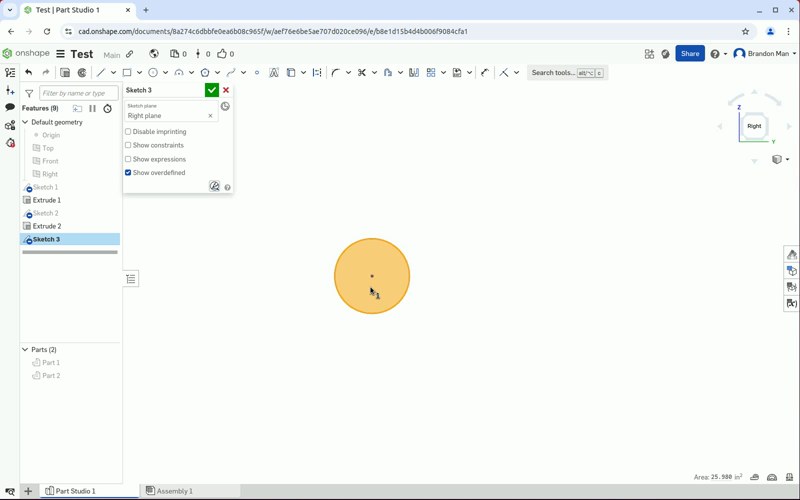
scroll(-6)
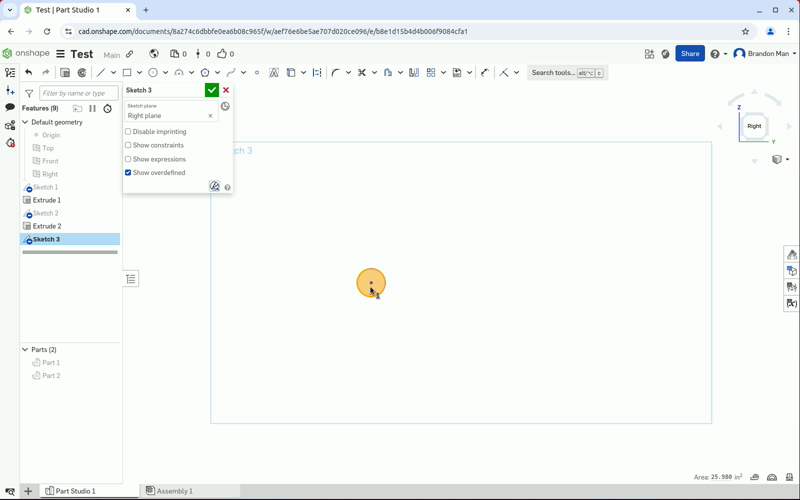
mouse_move(73, 352)
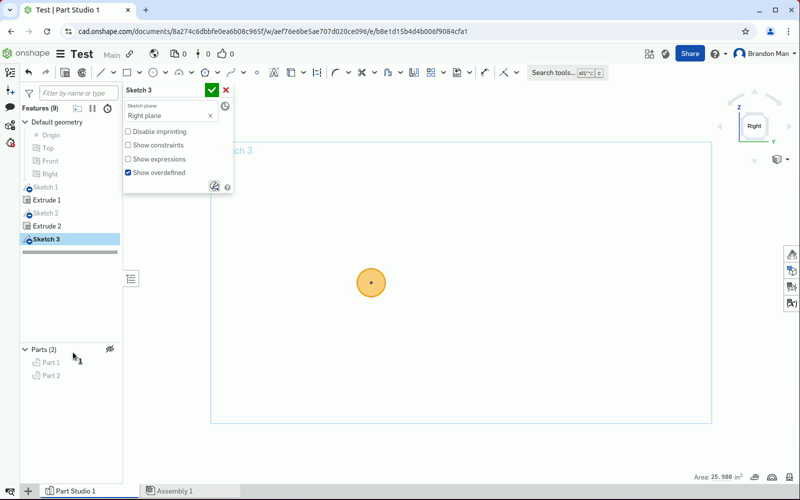
key(shift+y)
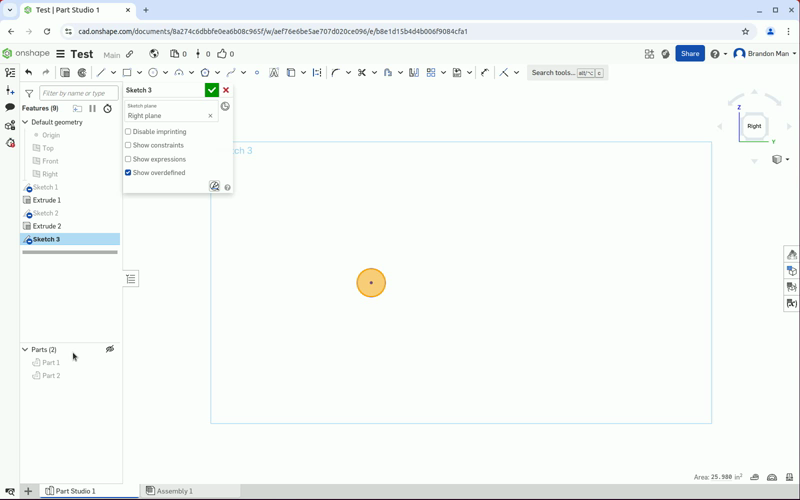
key(shift+e)
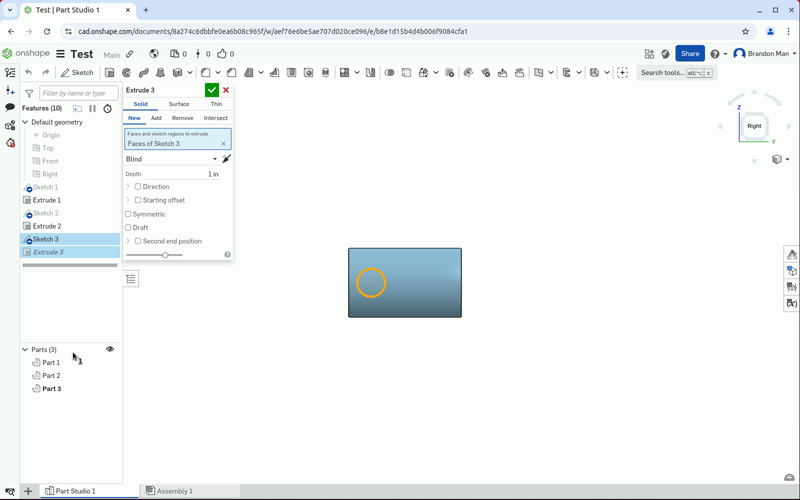
mouse_move(143, 106)
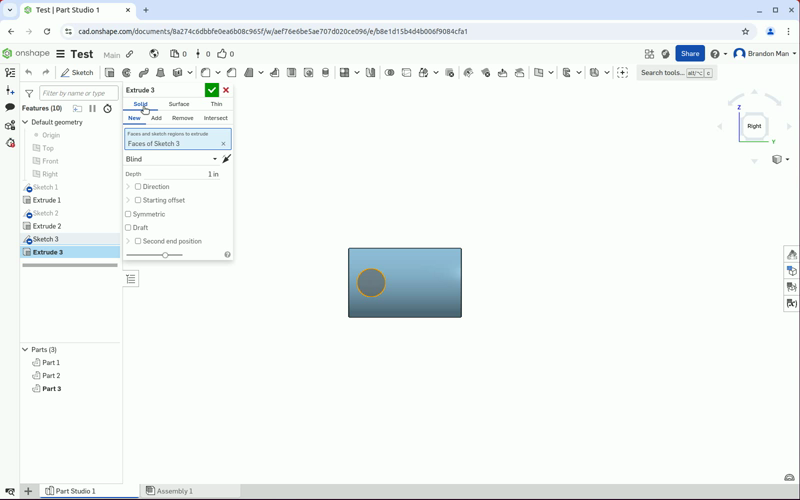
click(143, 106)
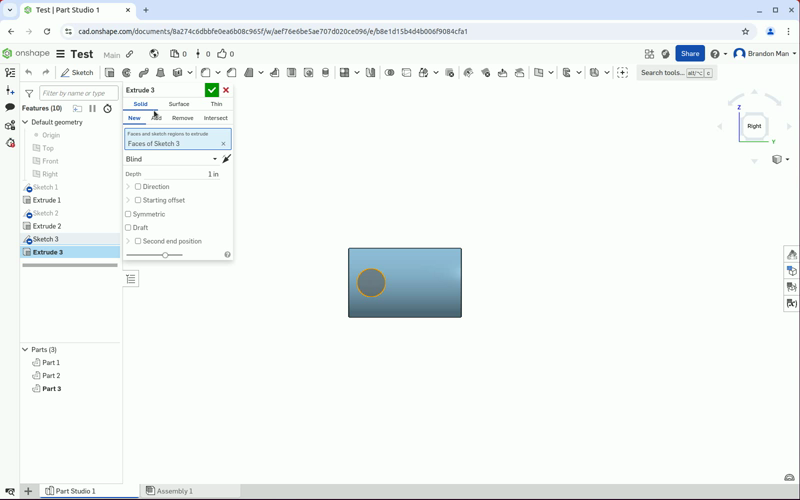
mouse_move(186, 120)
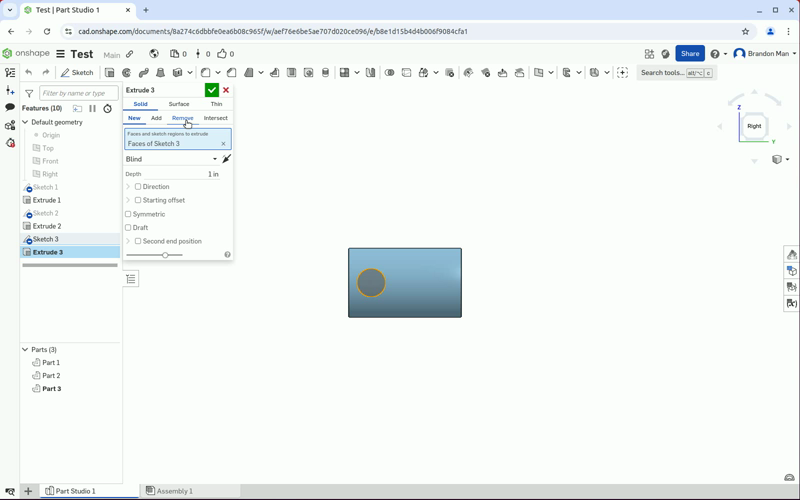
click(186, 120)
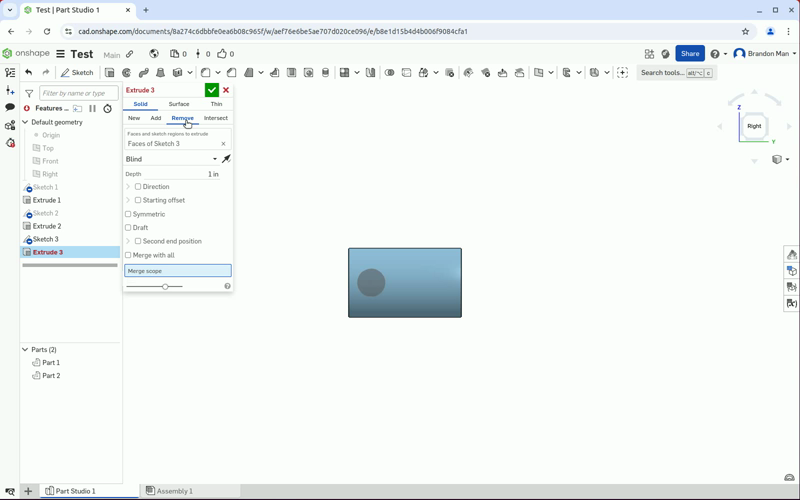
key(tab, 4)
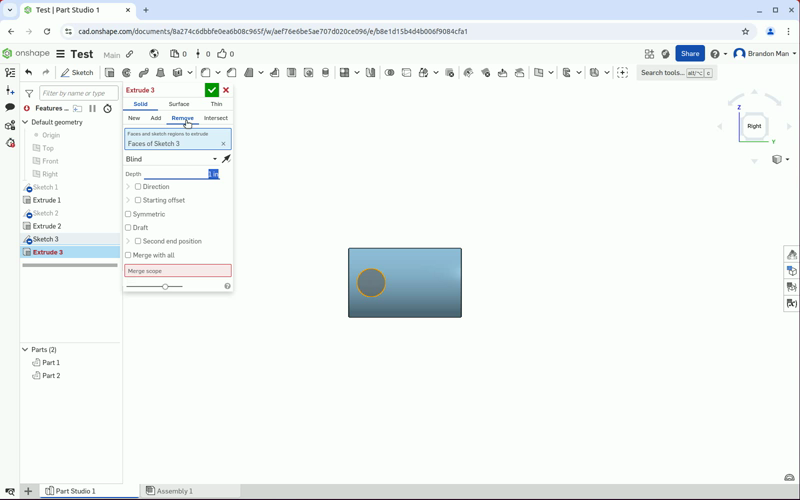
text(34.662)
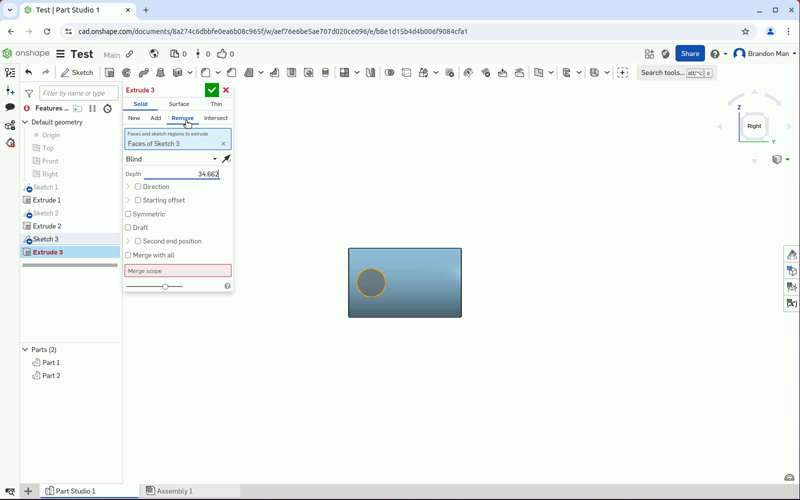
key(tab, 3)
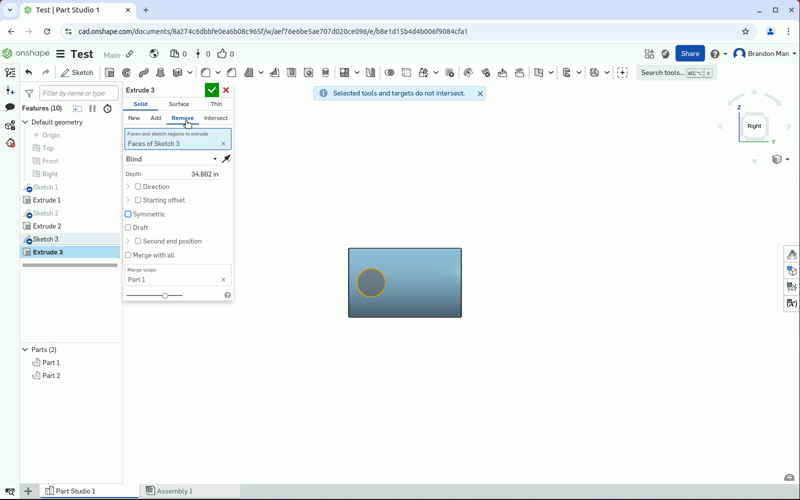
key(space)
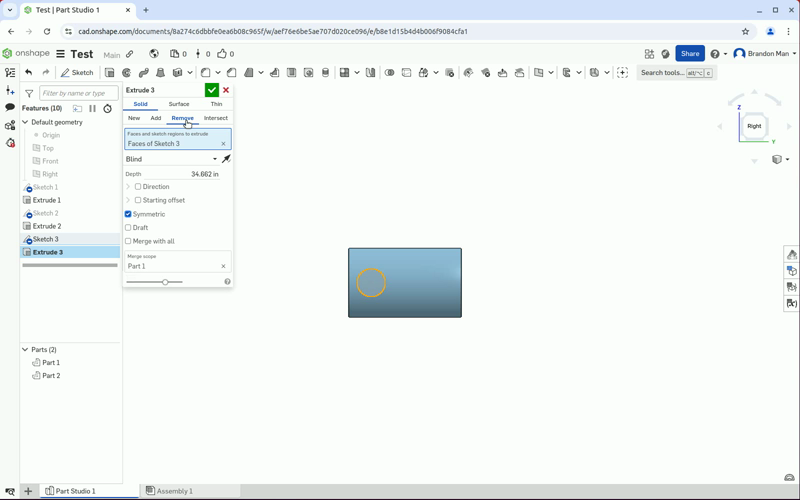
key(tab, 2)
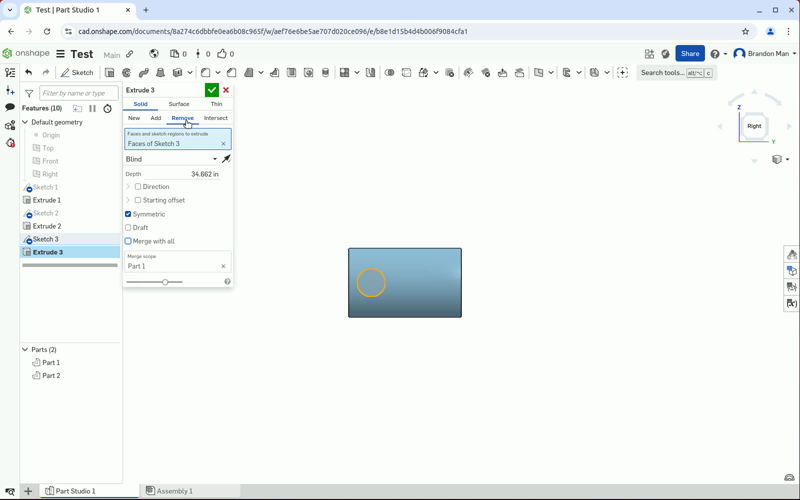
key(space)
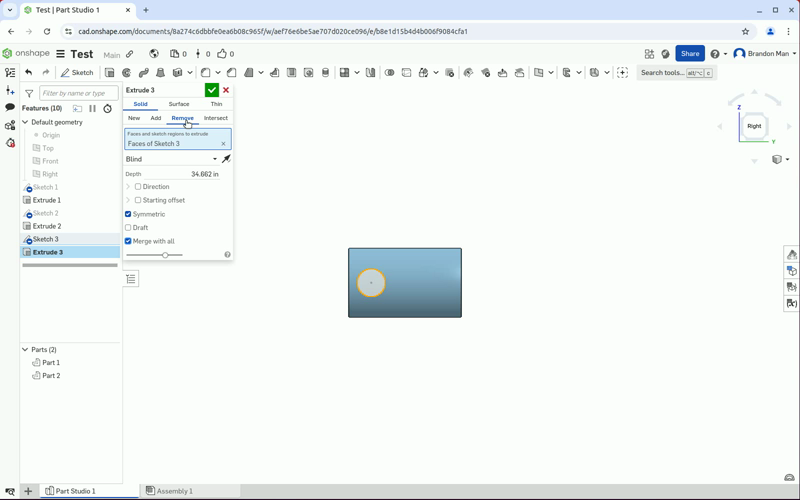
key(enter)
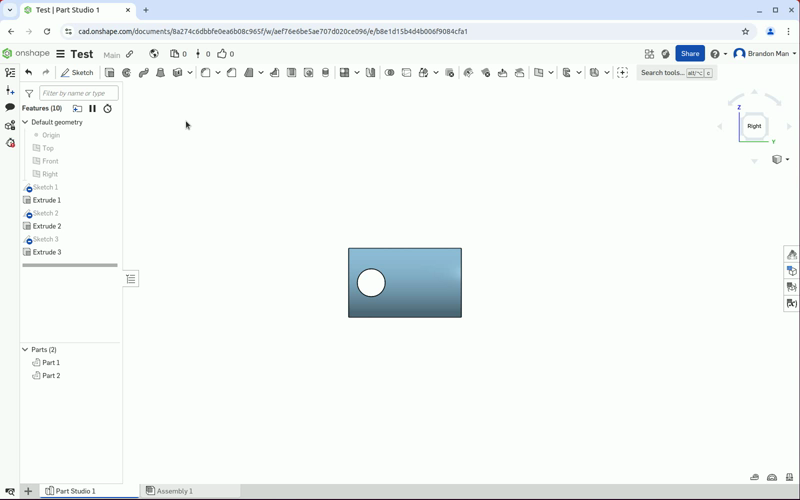
key(shift+h)
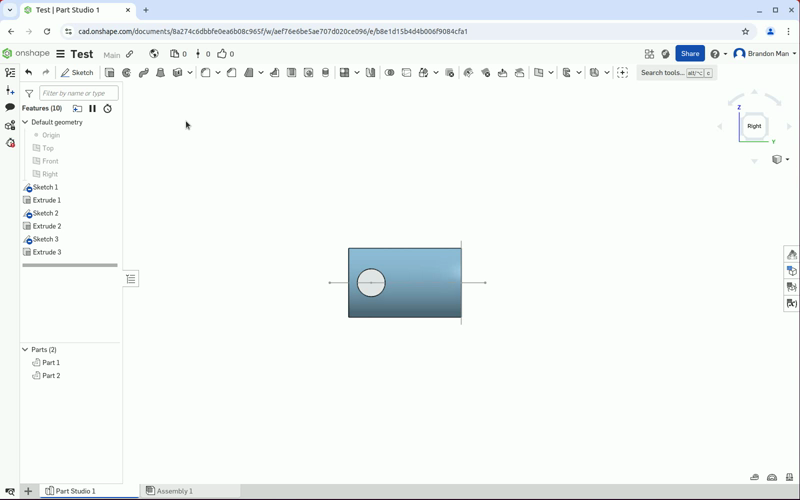
key(shift+h)
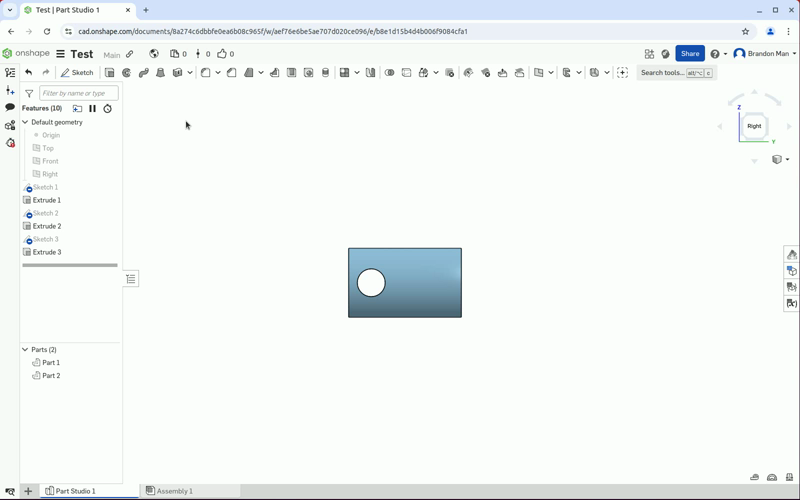
mouse_move(73, 189)
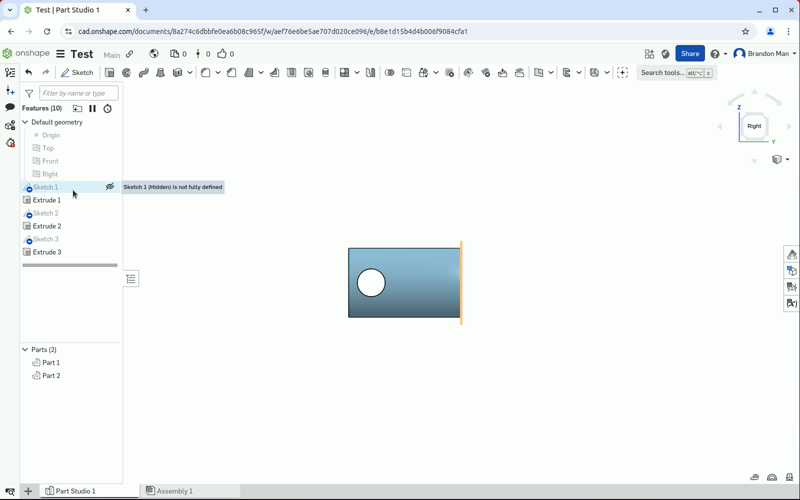
click(73, 189)
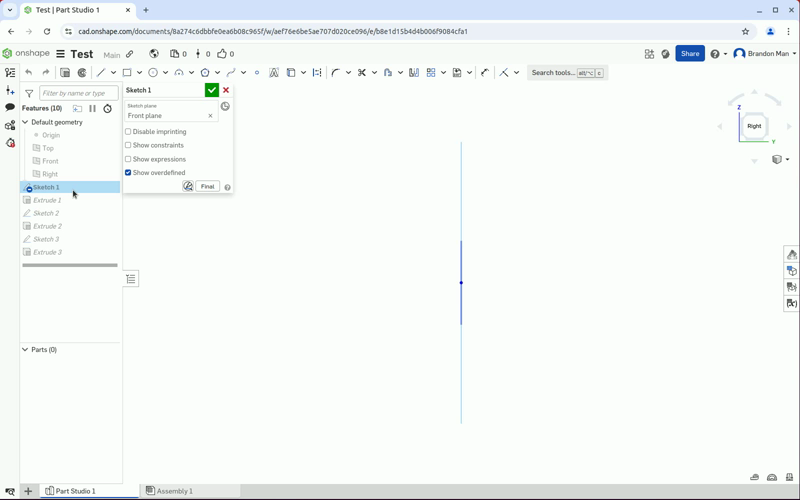
mouse_move(229, 92)
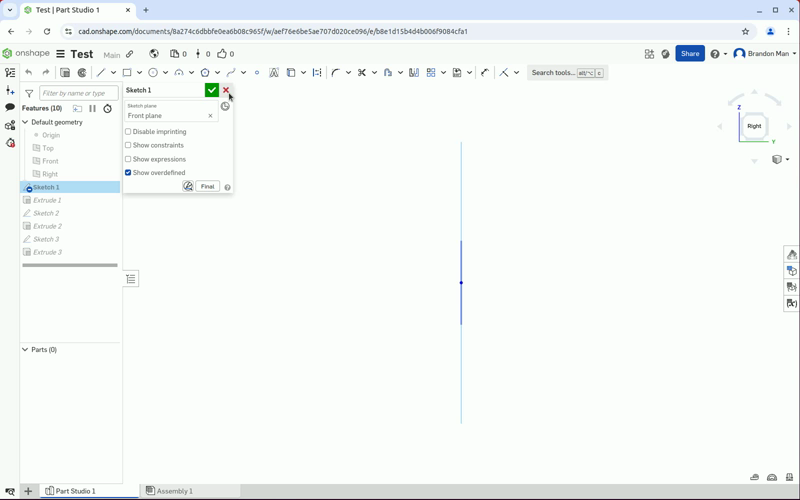
click(229, 92)
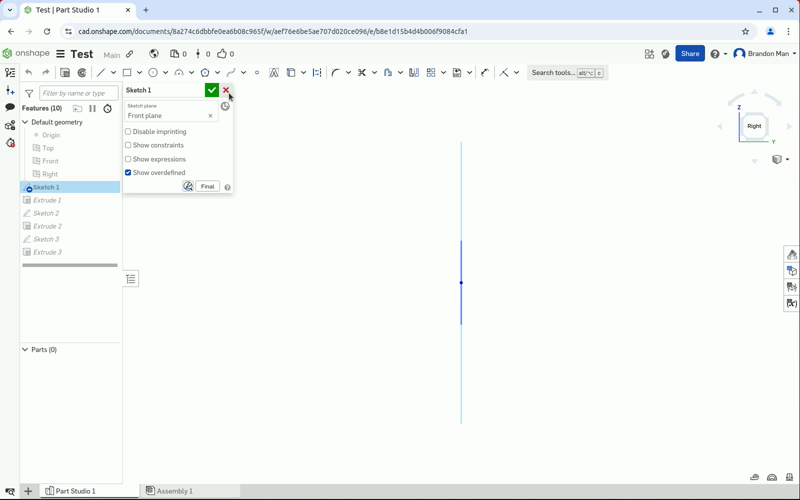
key(shift+s)
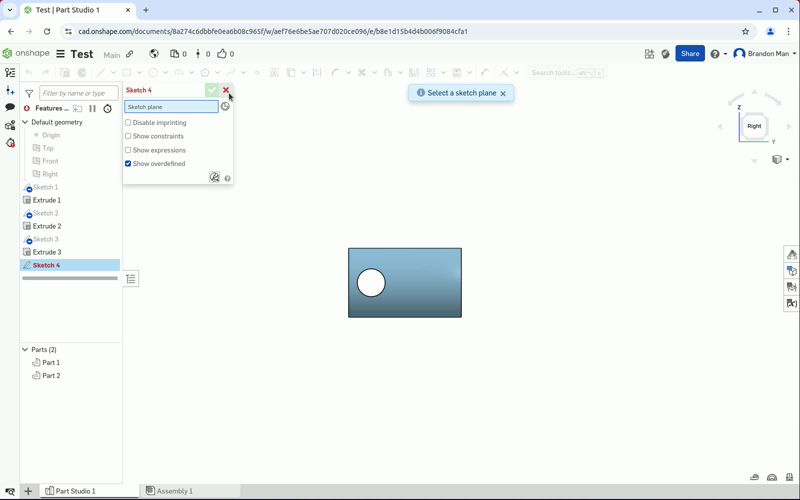
mouse_move(73, 176)
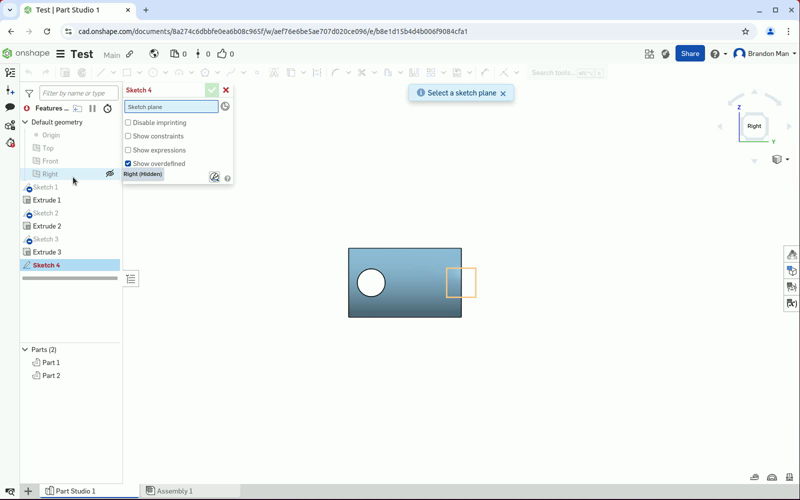
click(73, 176)
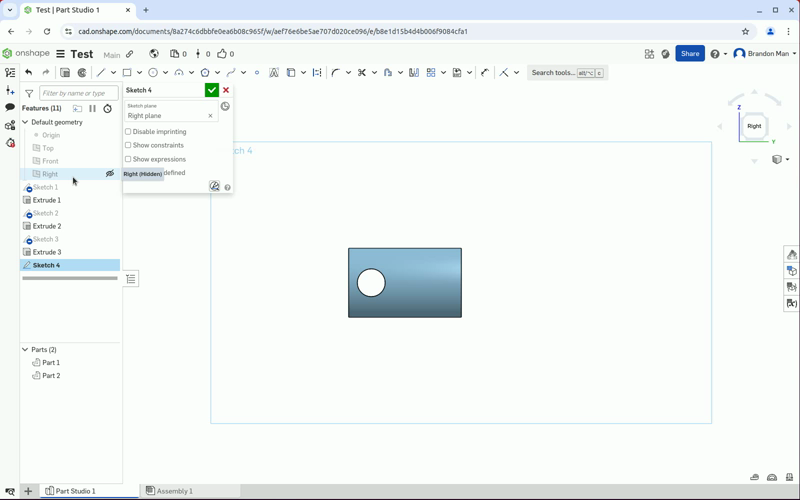
mouse_move(73, 352)
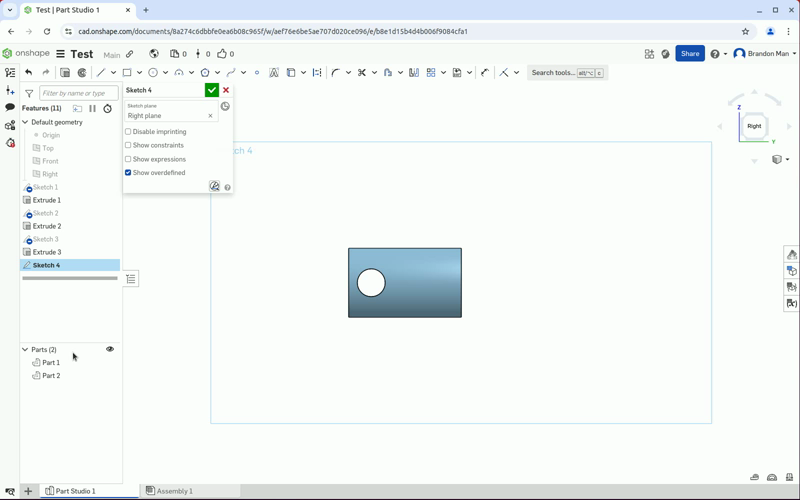
key(y)
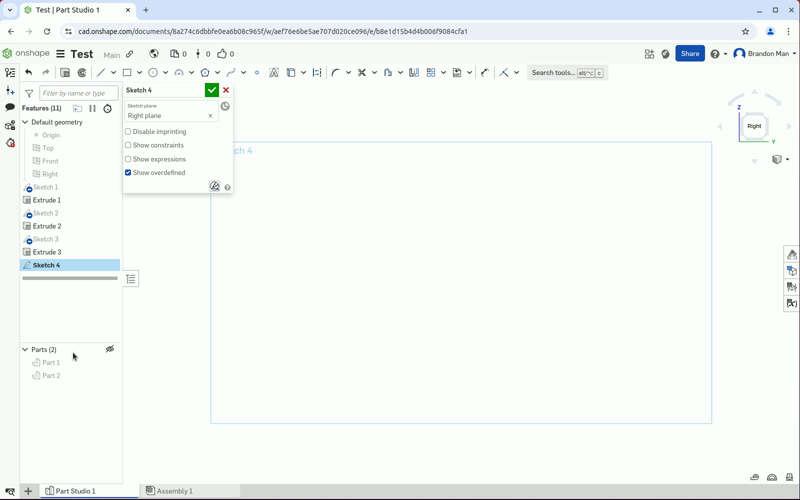
key(l)
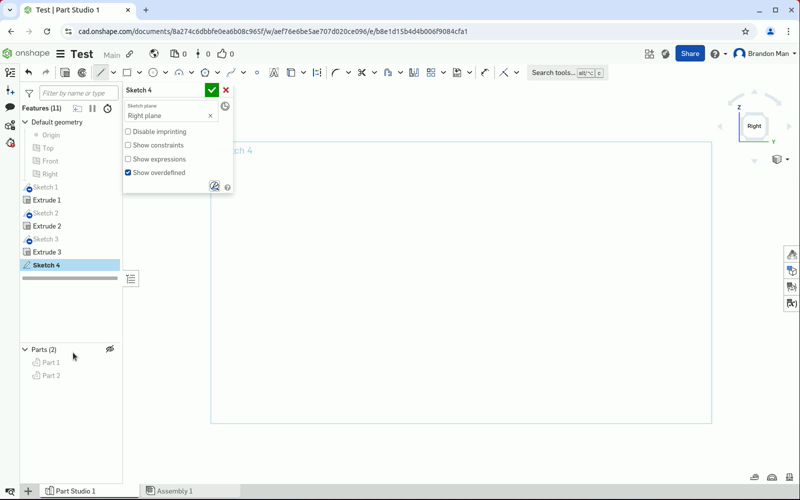
key_down(shift)
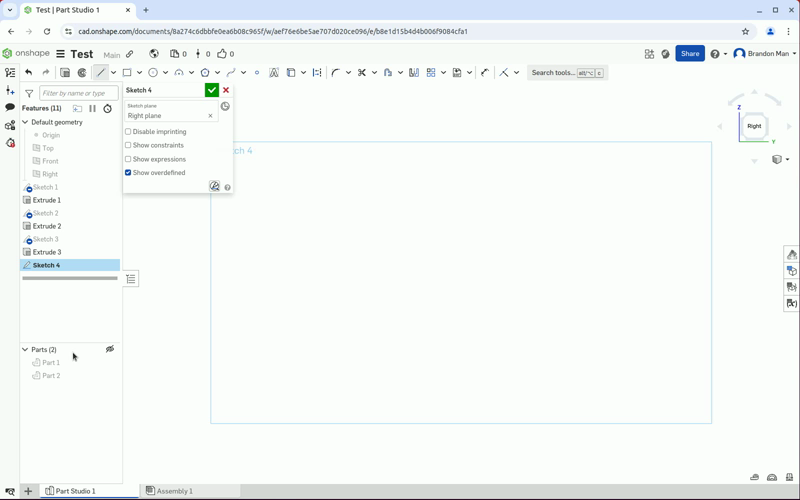
mouse_move(324, 327)
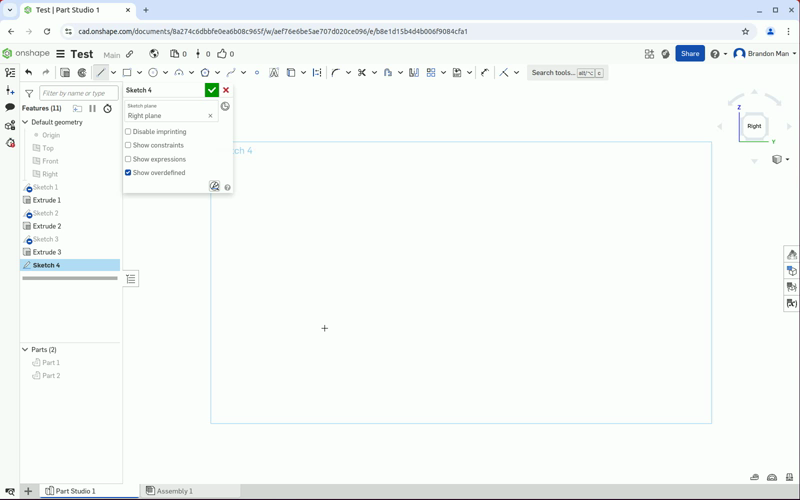
click(324, 327)
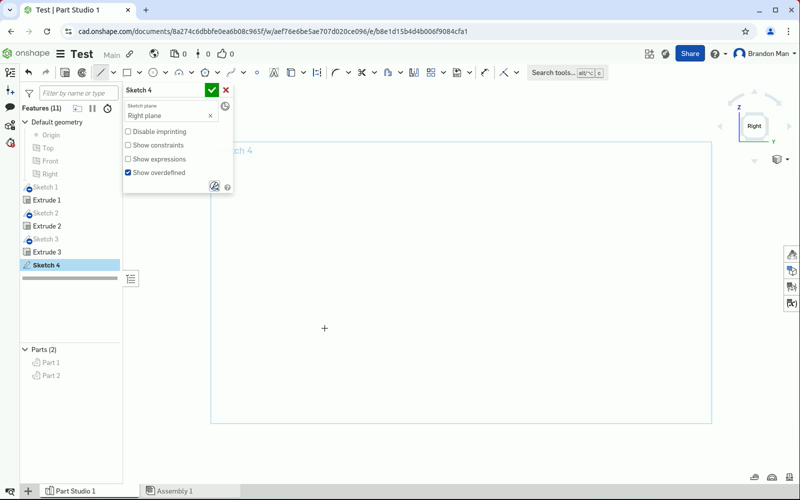
key_up(shift)
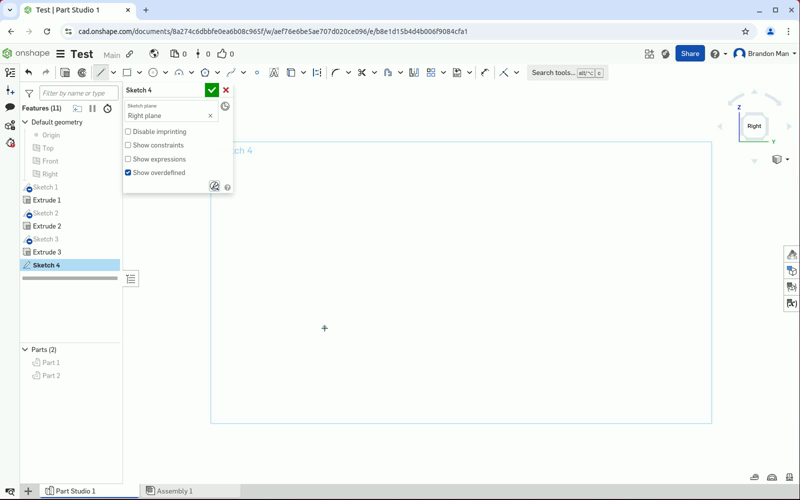
key_down(shift)
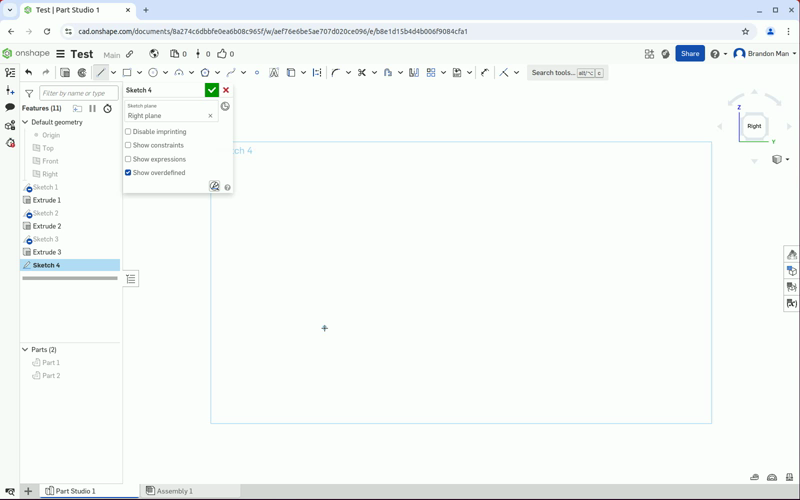
mouse_move(419, 345)
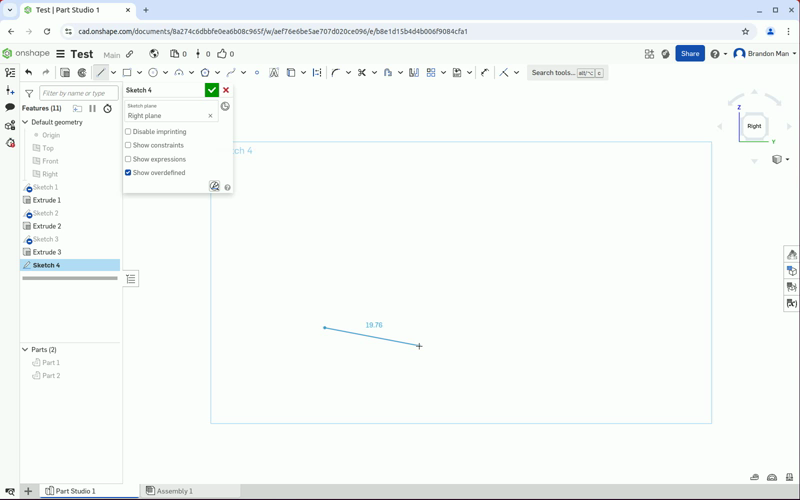
click(419, 345)
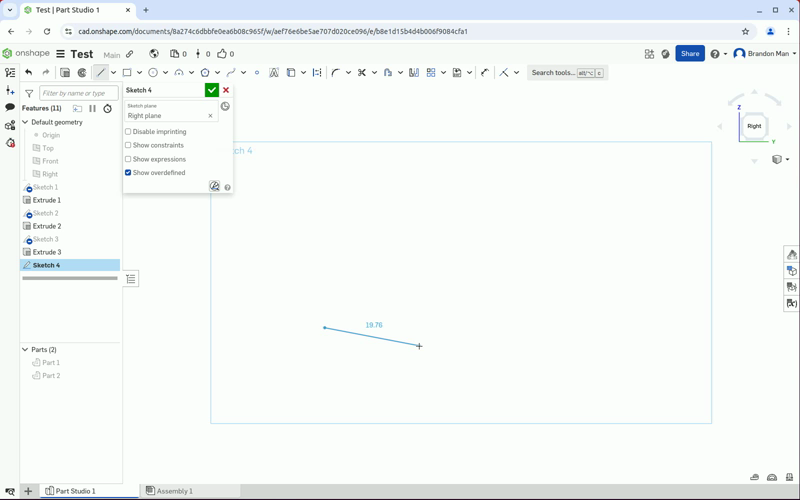
key_up(shift)
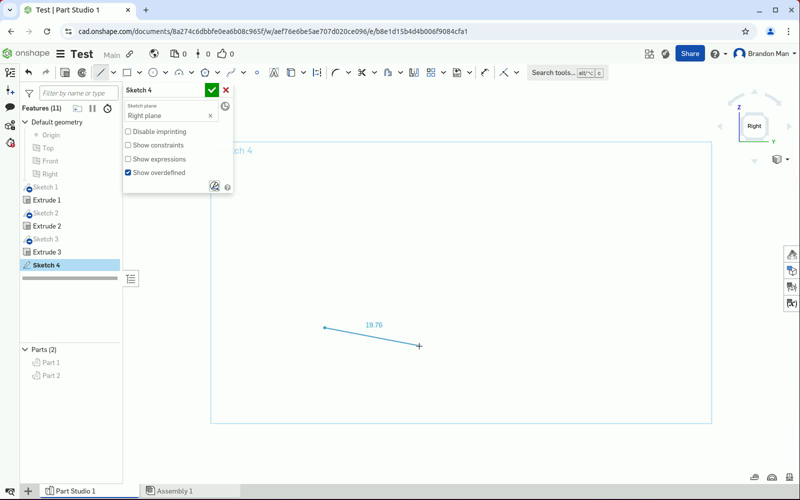
key_down(shift)
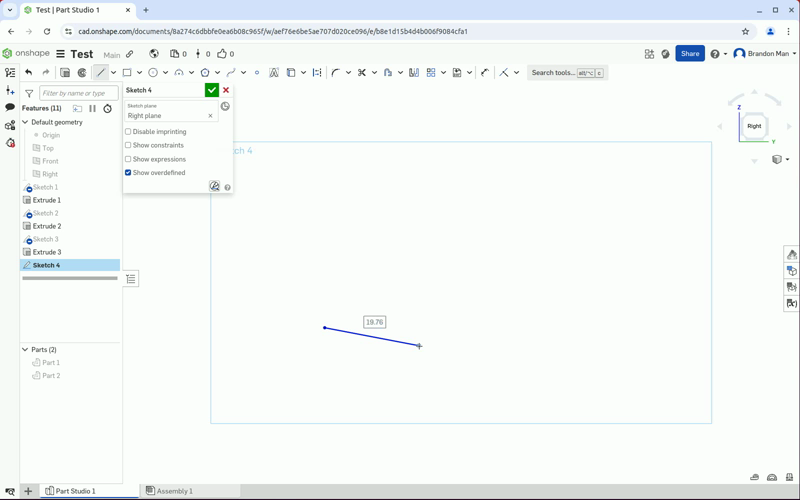
mouse_move(449, 345)
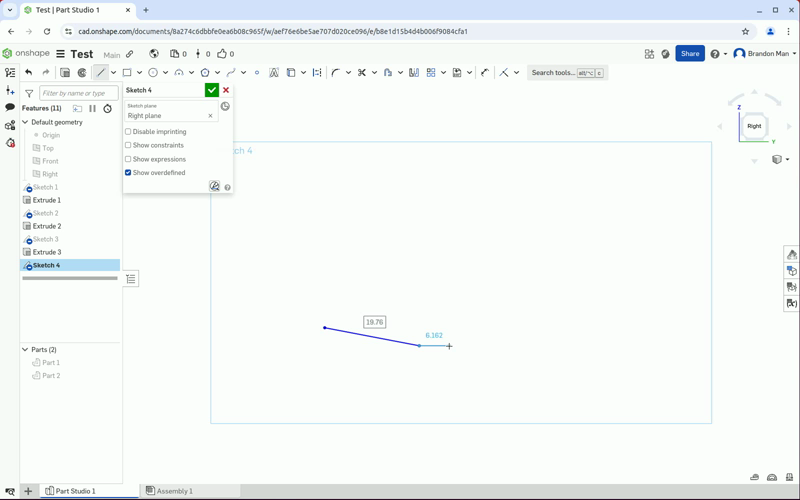
mouse_move(433, 317)
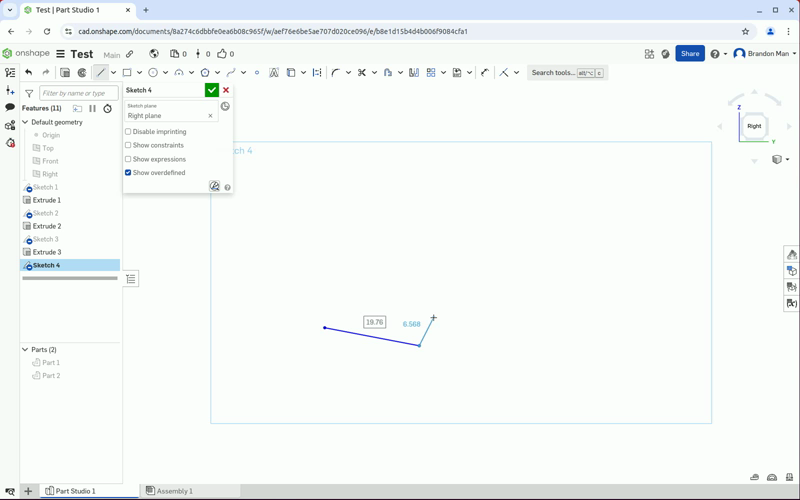
click(433, 317)
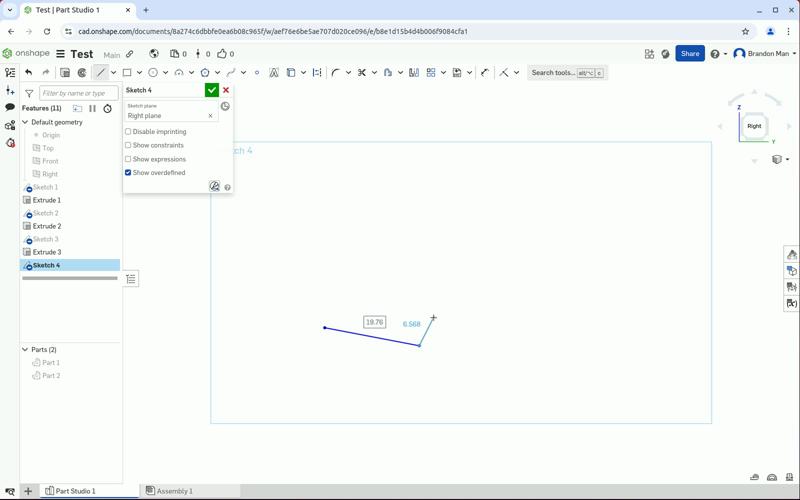
key_up(shift)
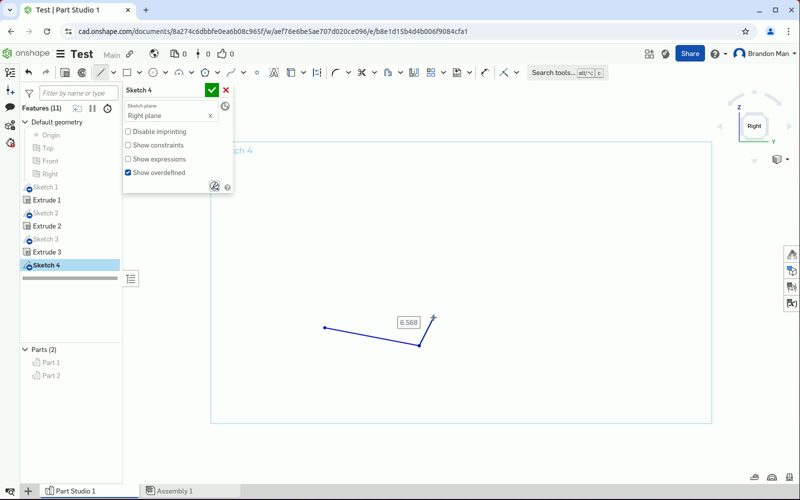
key_down(shift)
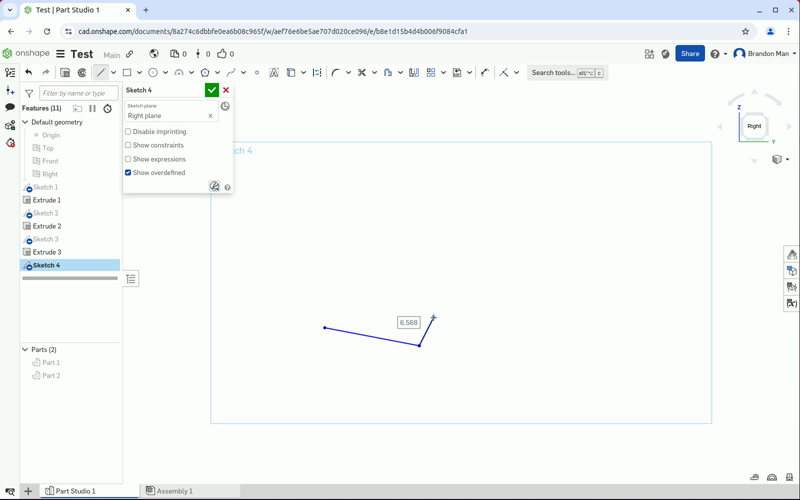
mouse_move(463, 317)
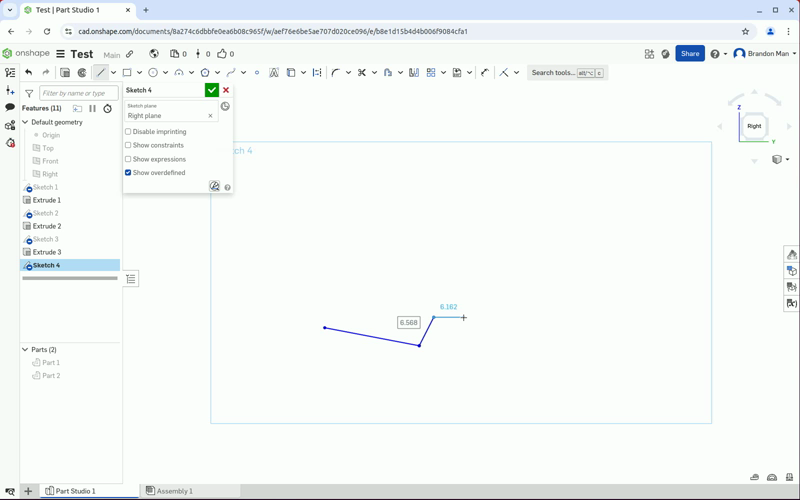
mouse_move(421, 303)
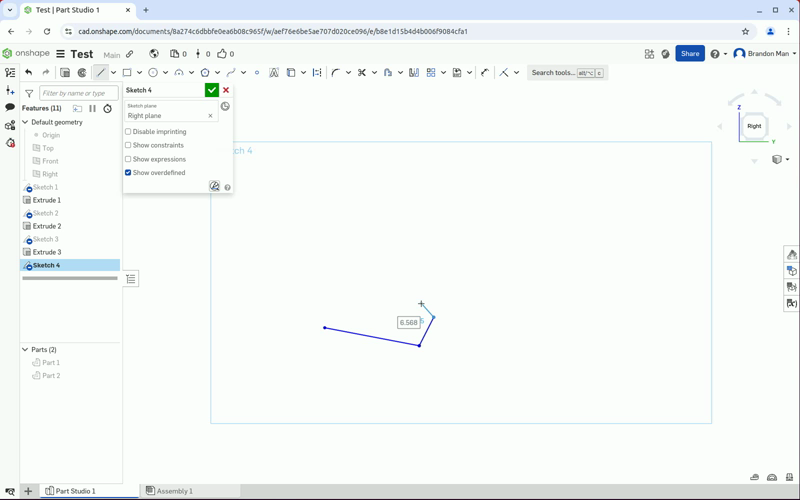
click(421, 303)
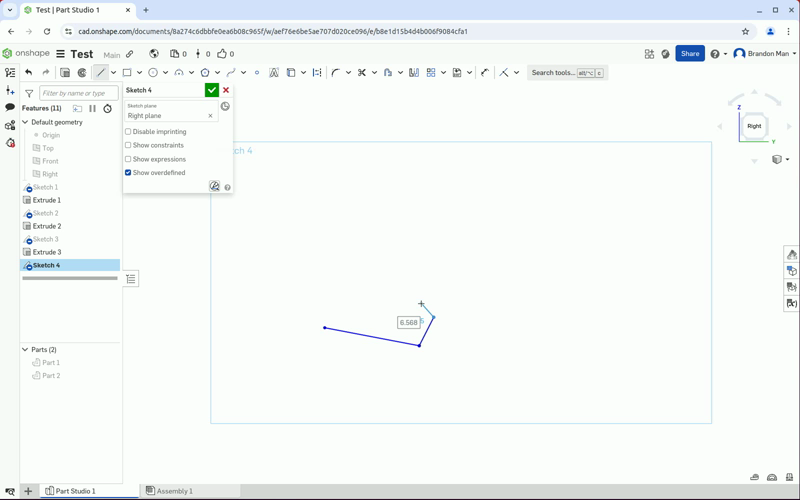
key_up(shift)
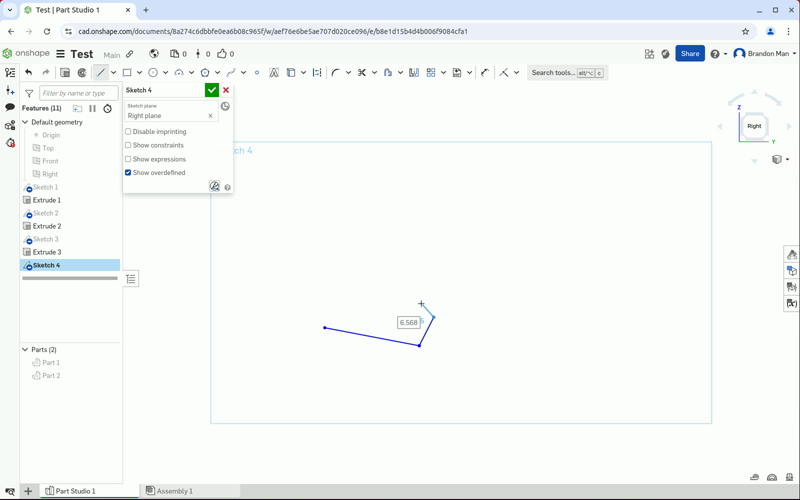
key_down(shift)
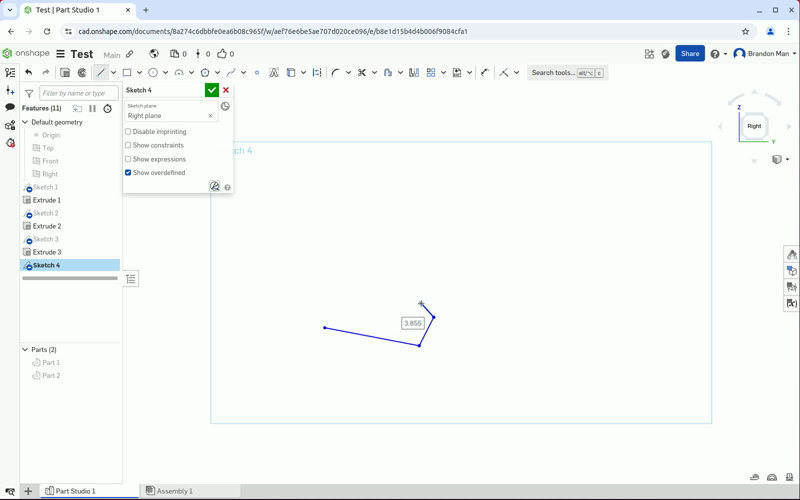
mouse_move(338, 303)
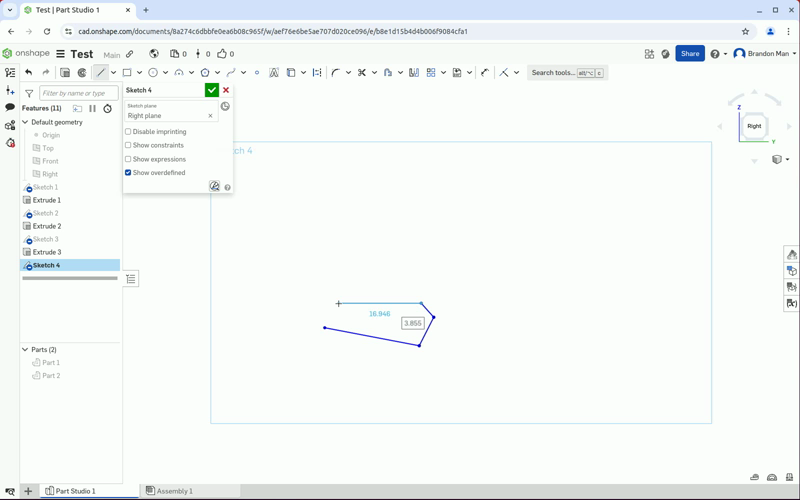
click(338, 303)
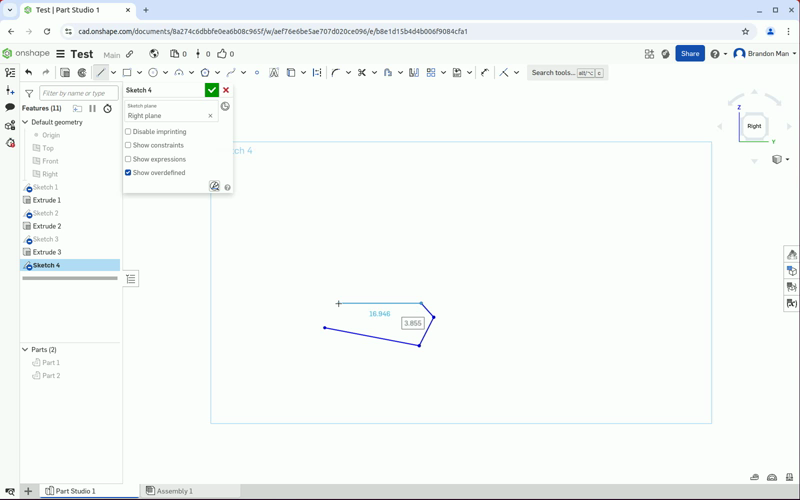
key_up(shift)
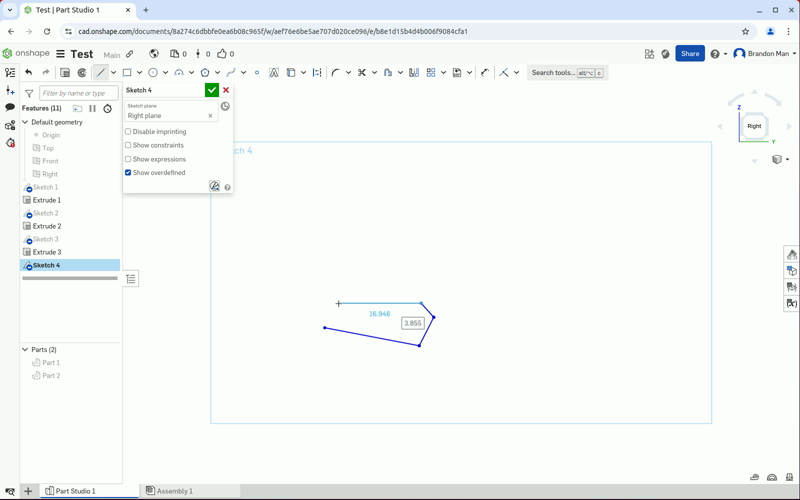
mouse_move(368, 303)
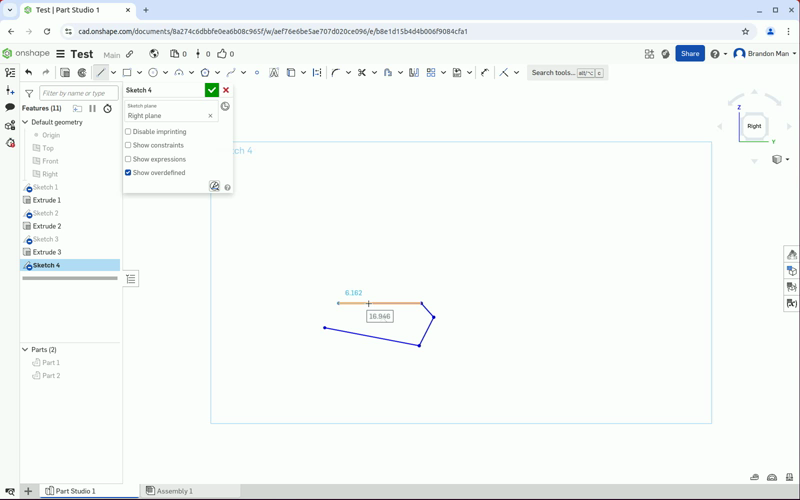
key_down(shift)
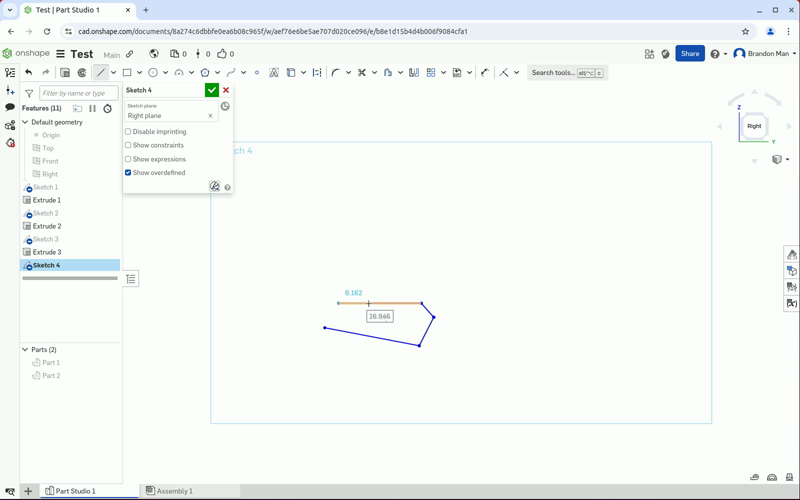
mouse_move(324, 327)
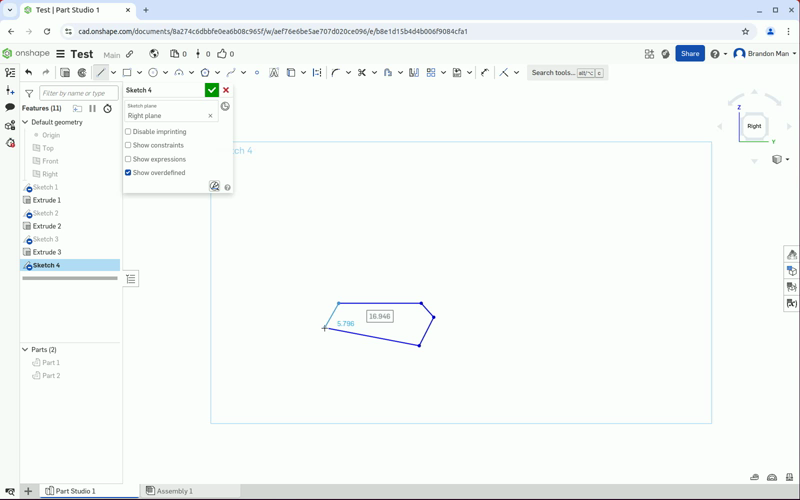
key_up(shift)
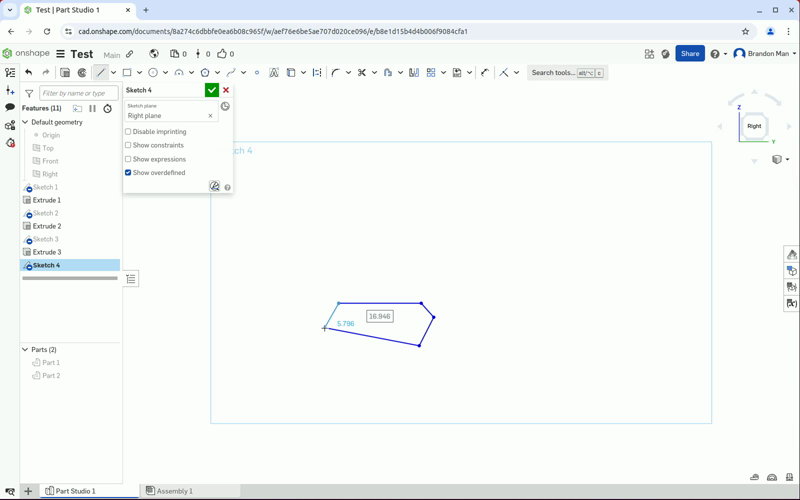
click(324, 327)
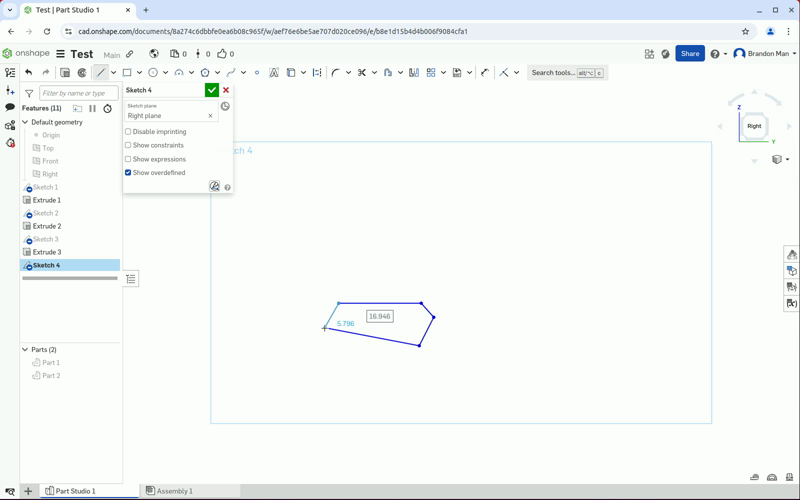
key(esc)
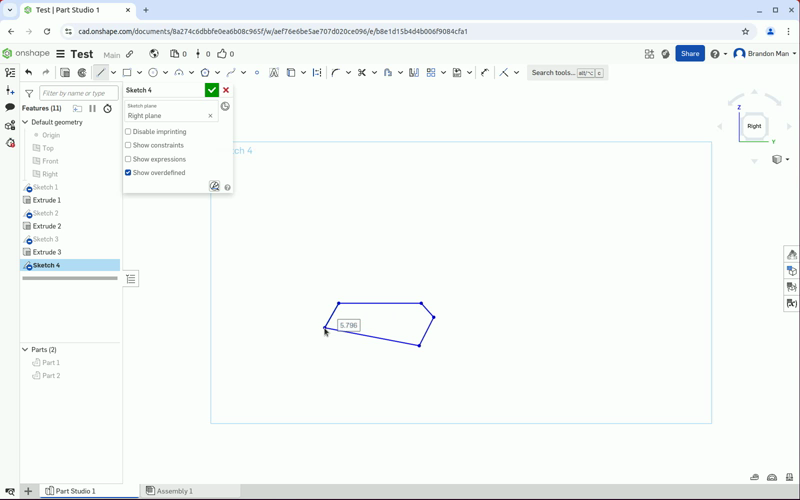
mouse_move(383, 326)
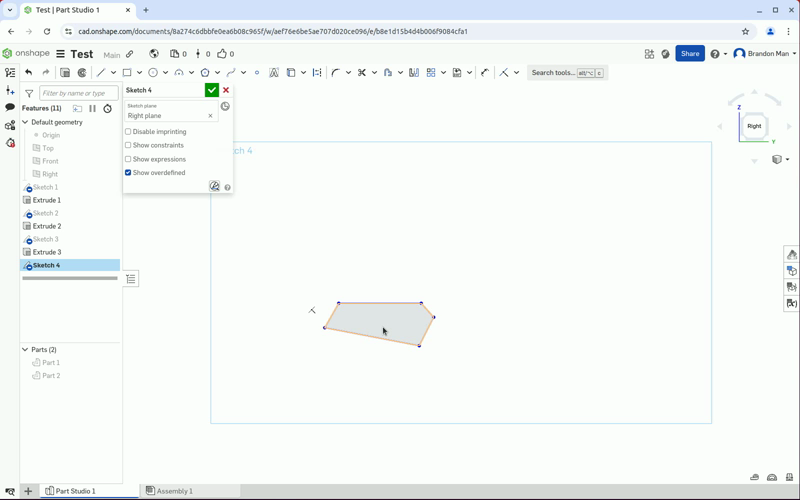
click(383, 326)
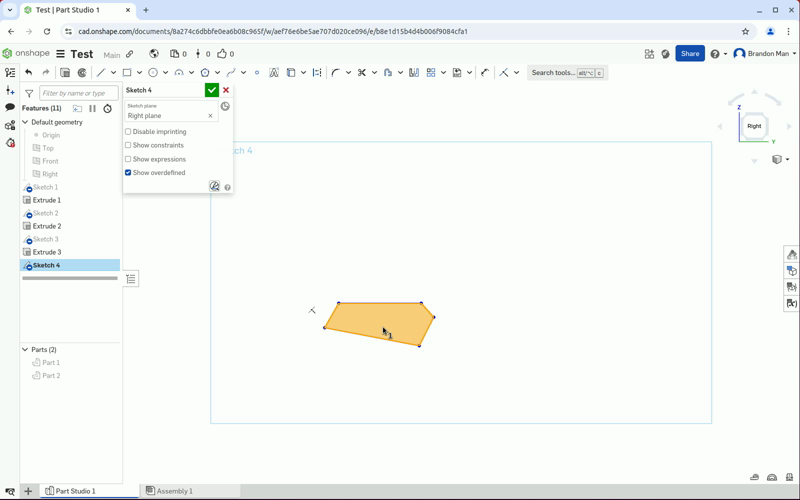
mouse_move(73, 352)
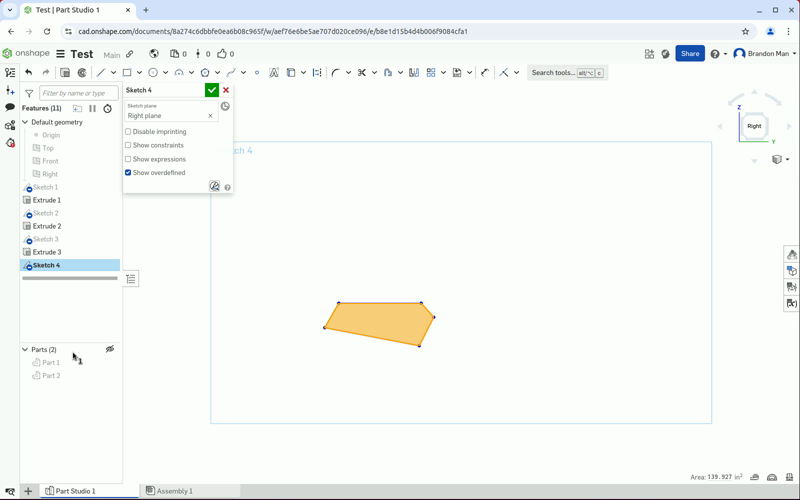
key(shift+y)
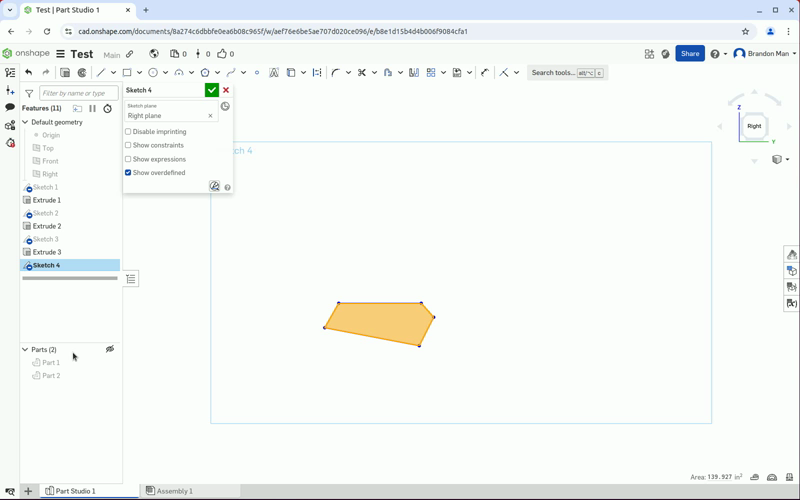
key(shift+e)
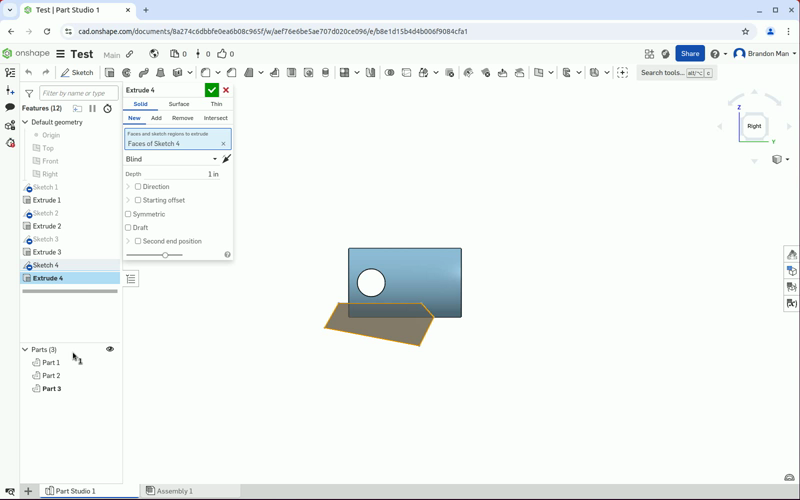
mouse_move(143, 106)
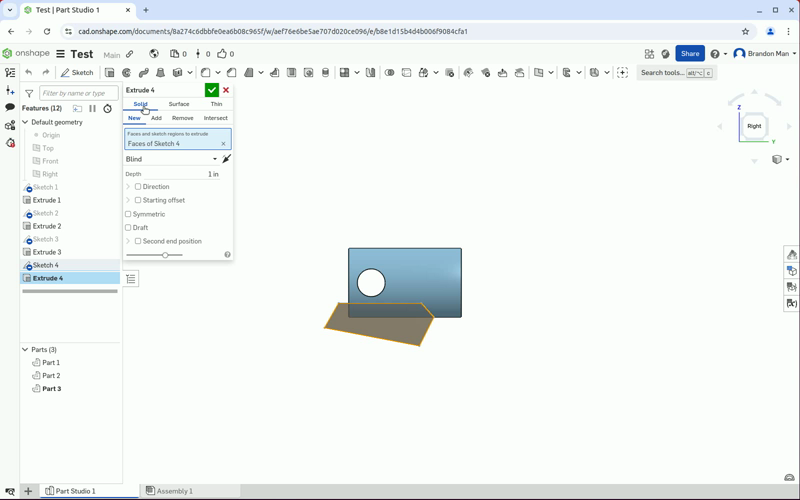
click(143, 106)
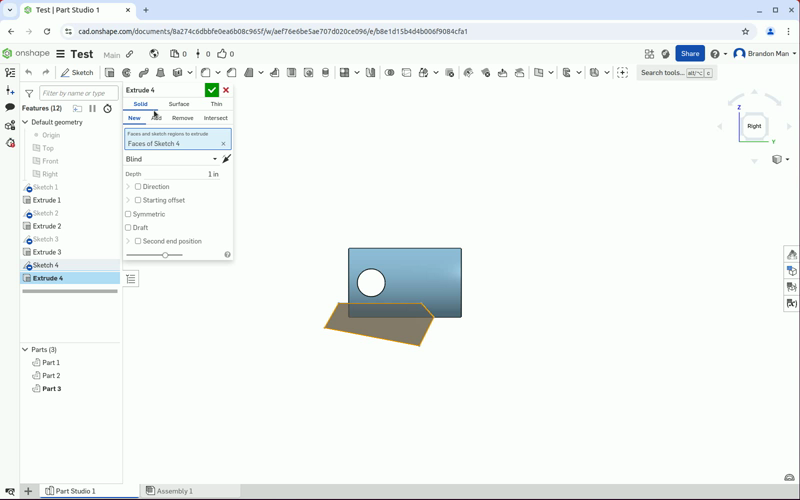
mouse_move(186, 120)
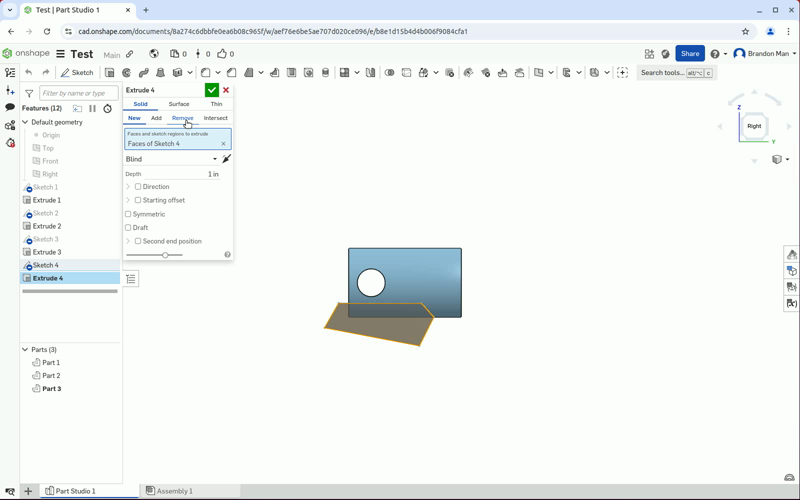
click(186, 120)
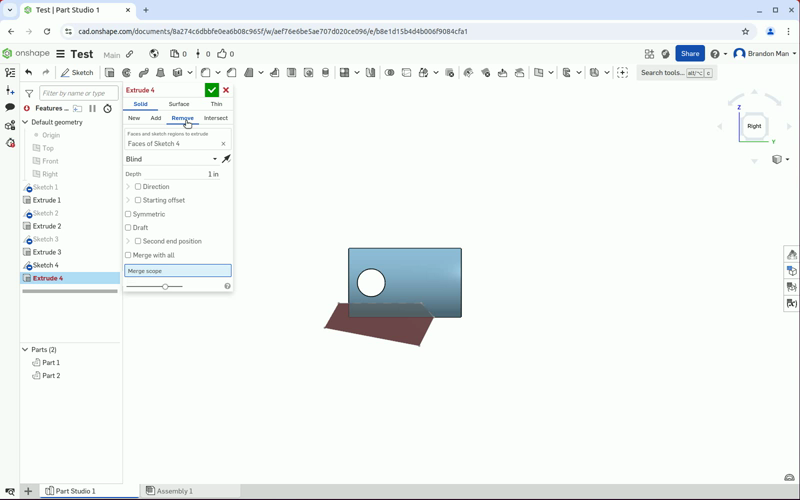
key(tab, 4)
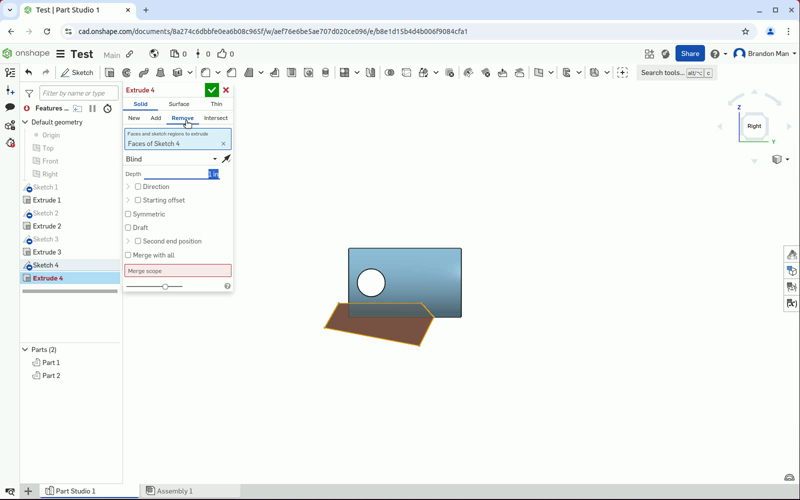
text(34.662)
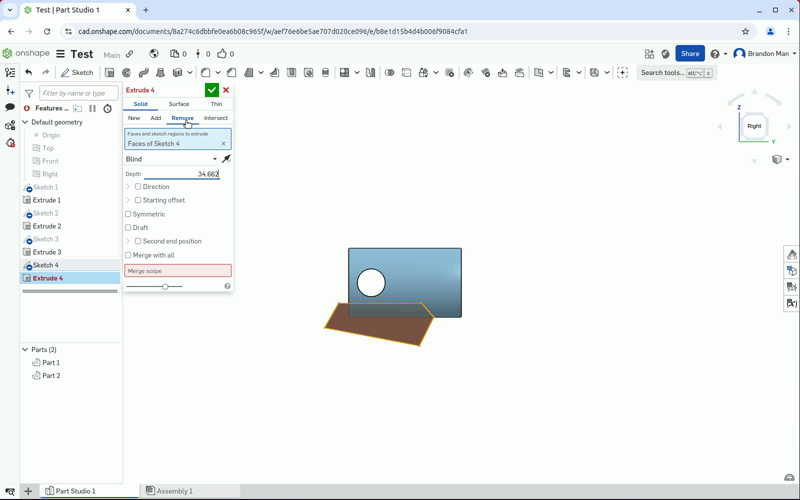
key(tab, 3)
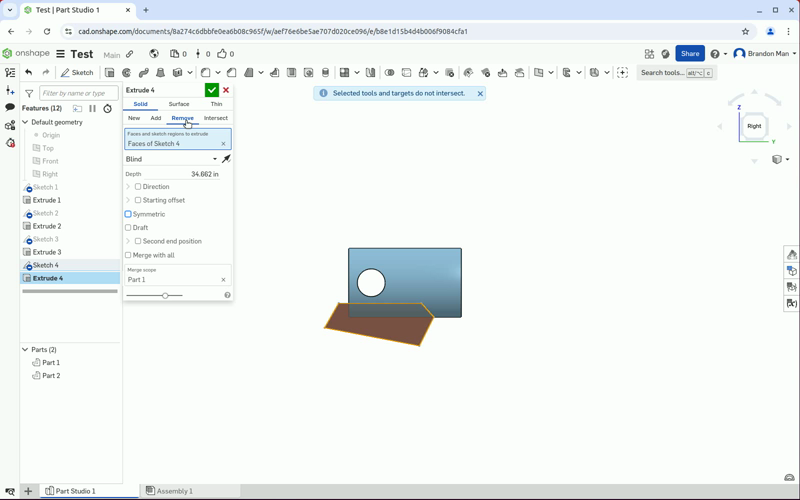
key(space)
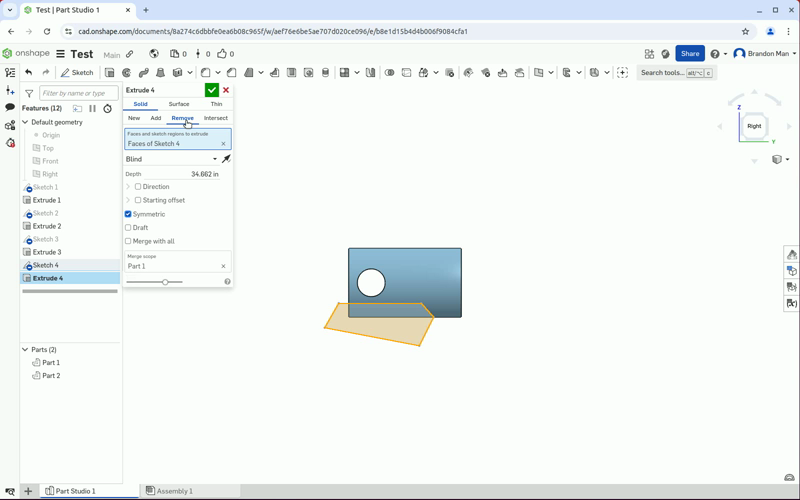
key(tab, 2)
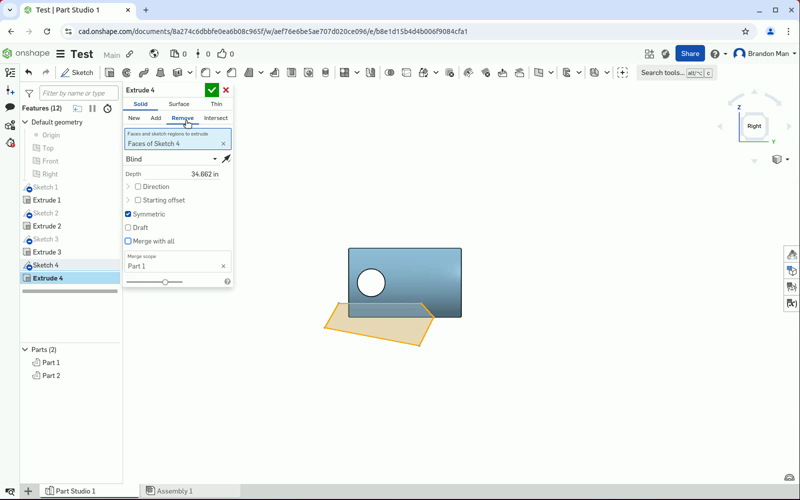
key(space)
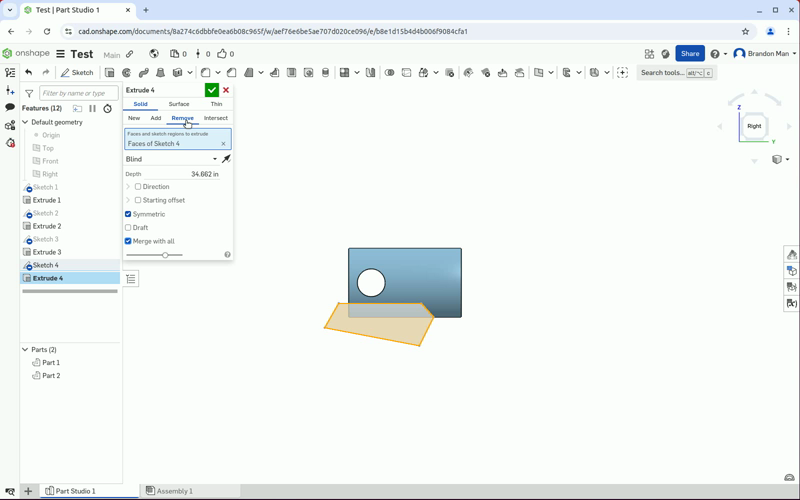
key(enter)
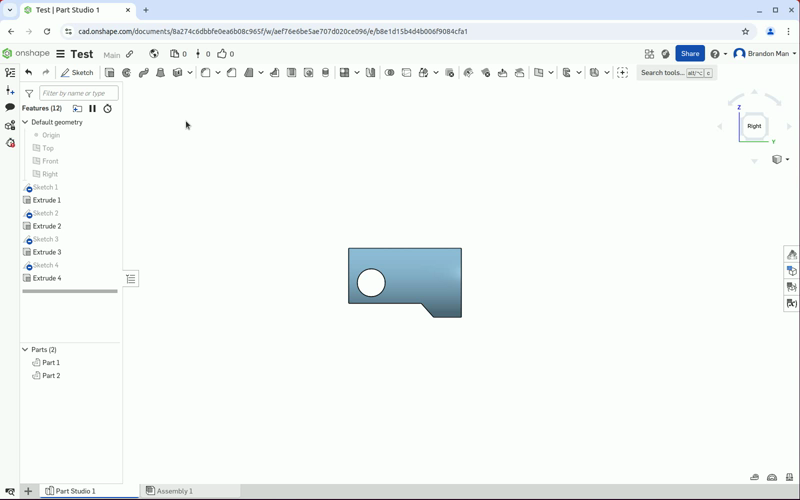
key(shift+h)
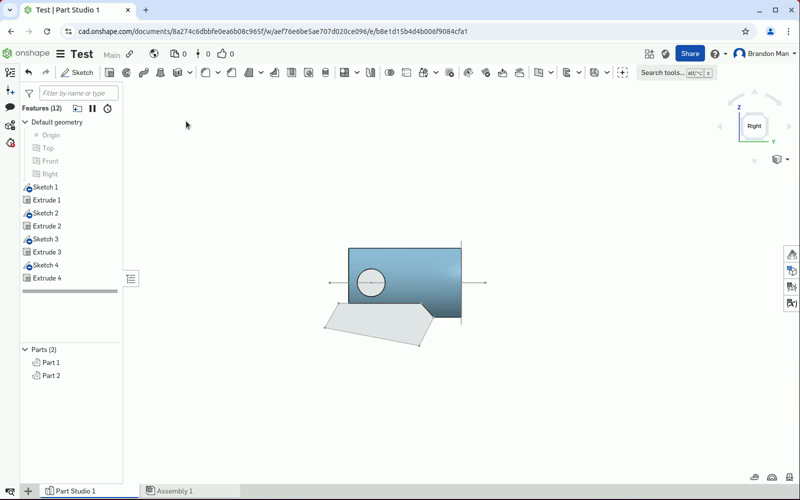
key(shift+h)
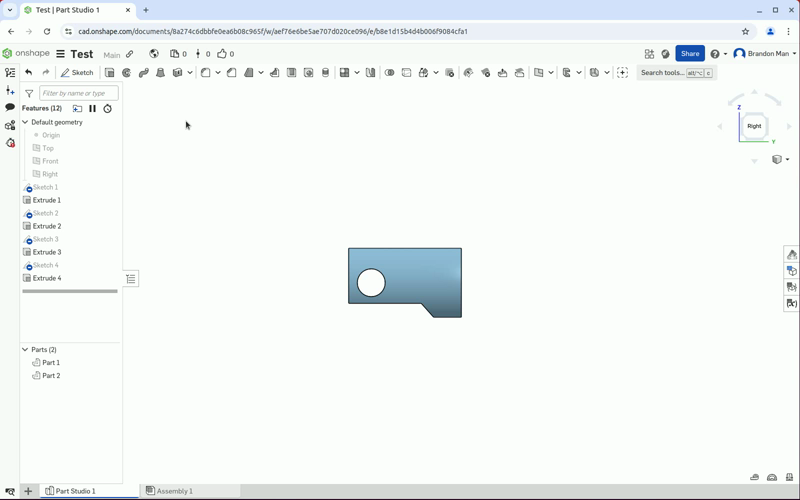
mouse_move(73, 189)
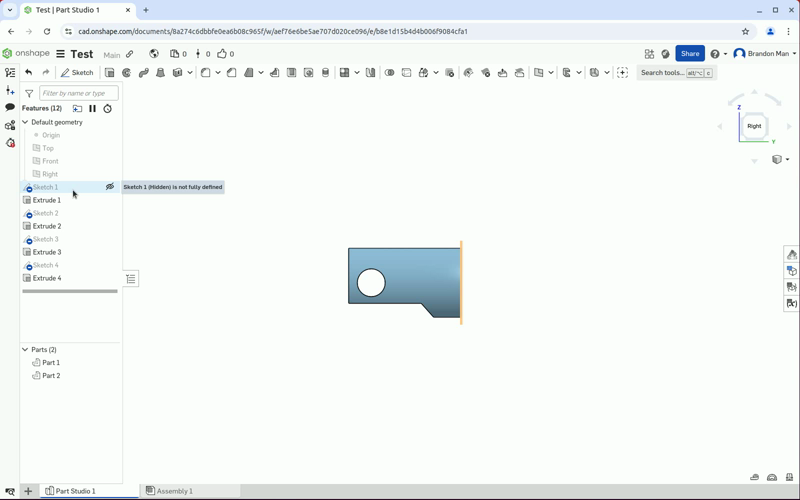
click(73, 189)
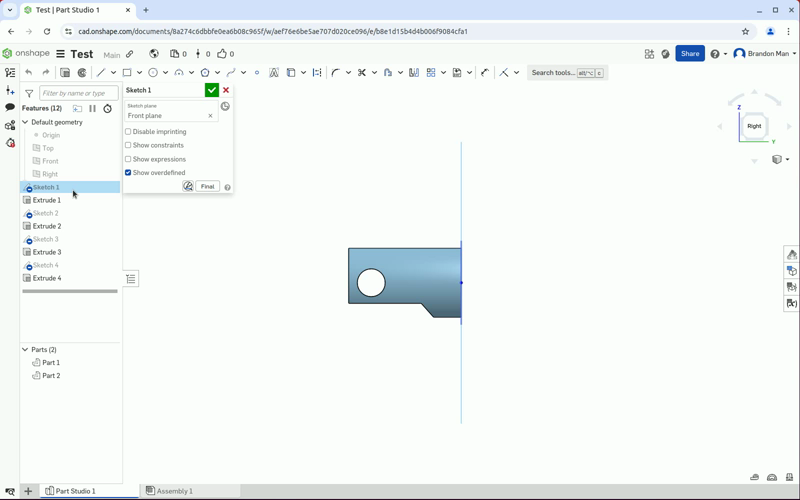
mouse_move(229, 92)
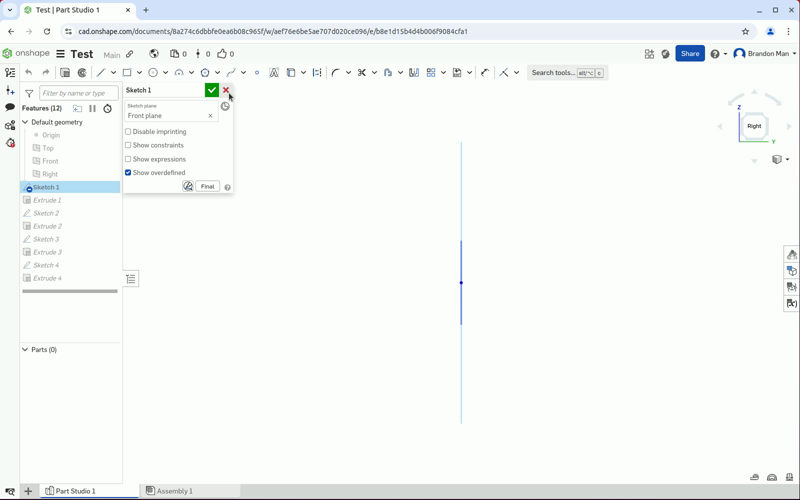
click(229, 92)
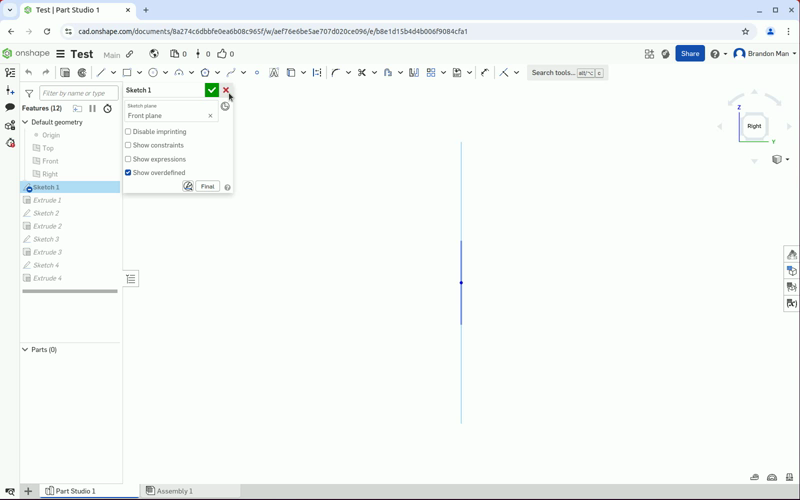
key(shift+s)
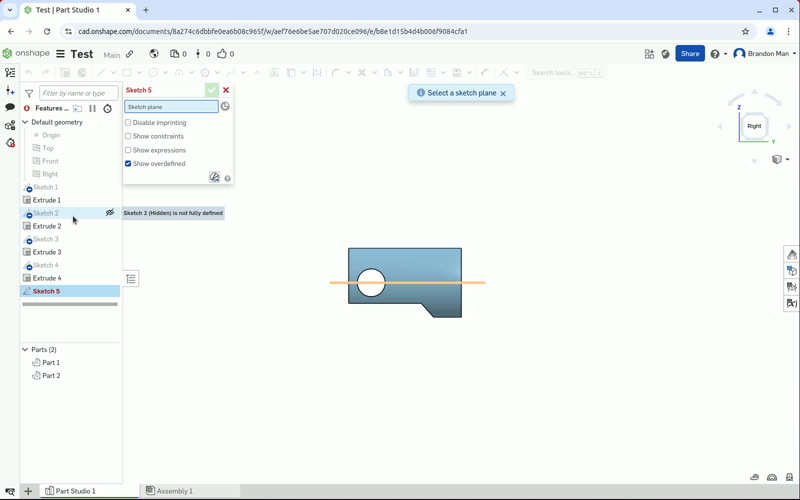
scroll(3)
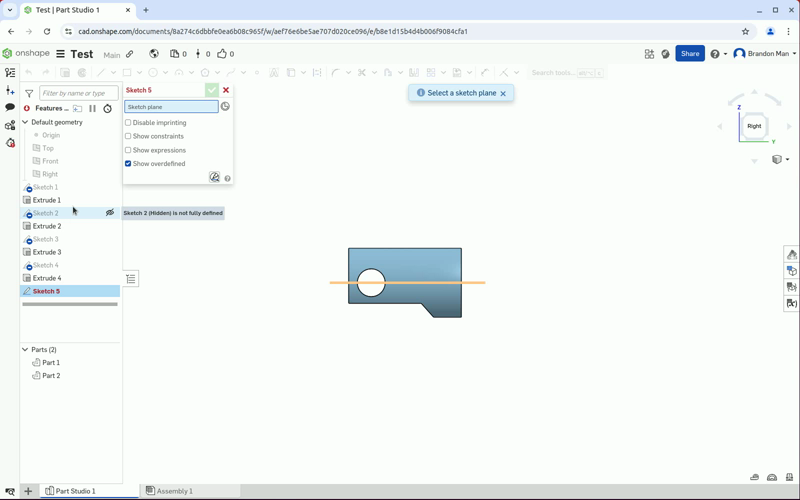
mouse_move(73, 176)
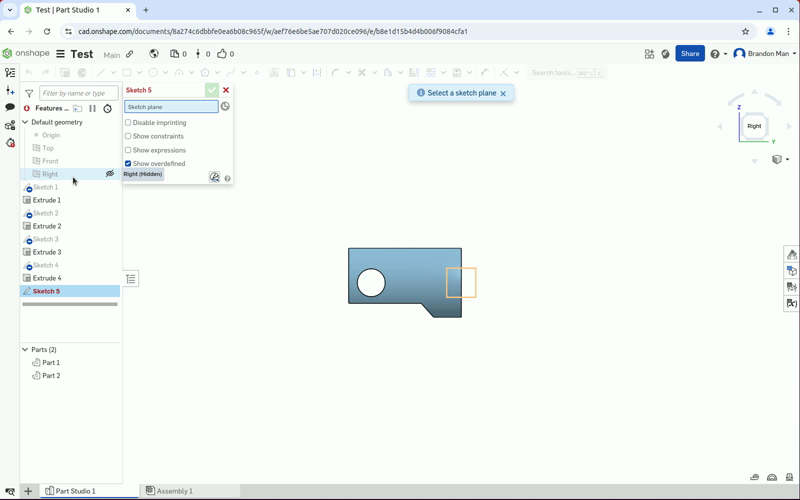
click(73, 176)
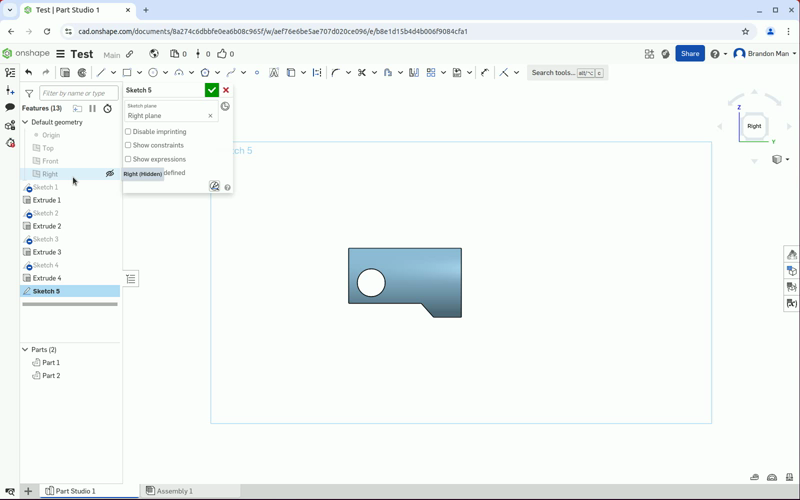
mouse_move(73, 352)
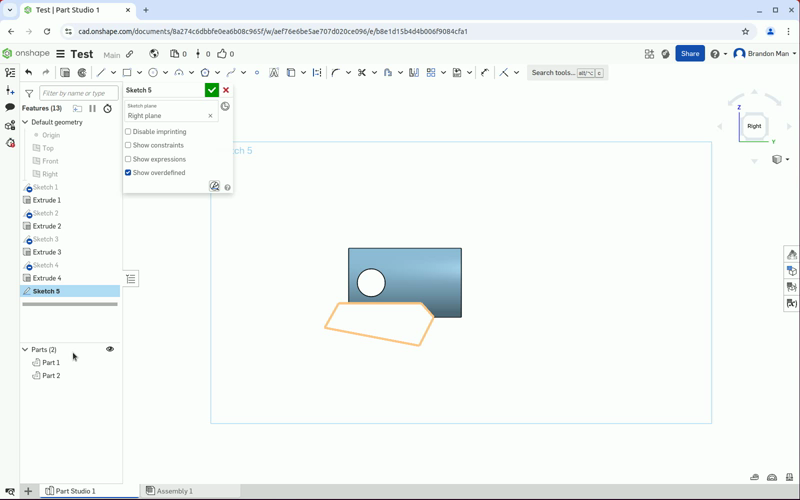
key(y)
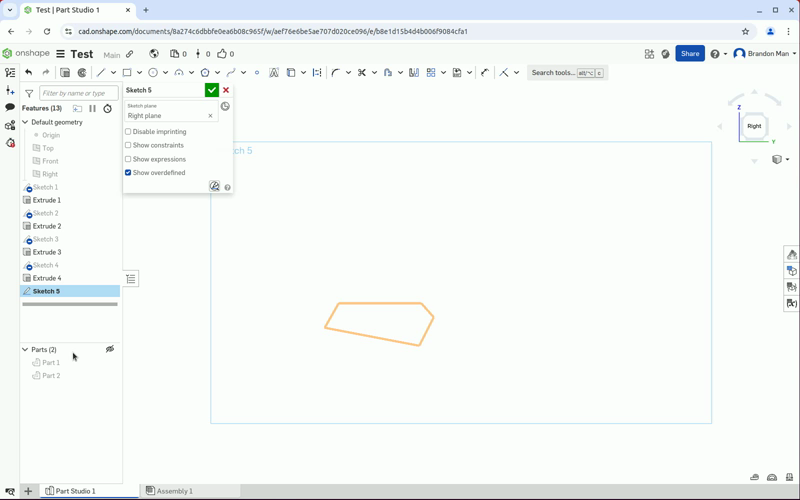
key(l)
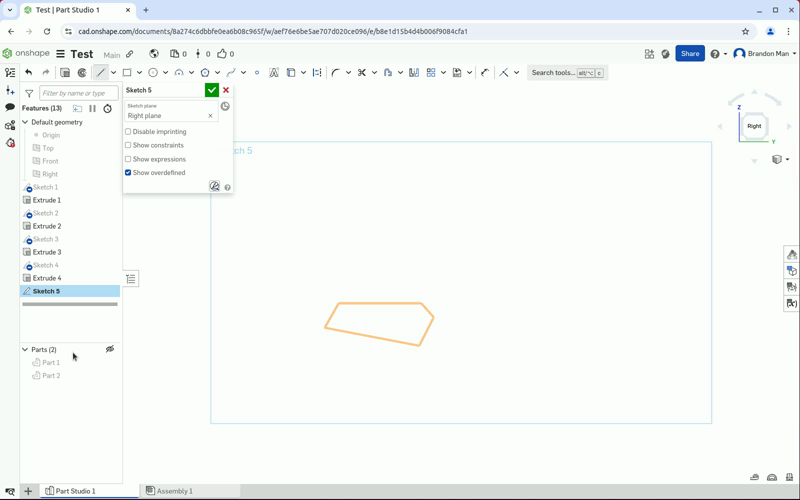
key_down(shift)
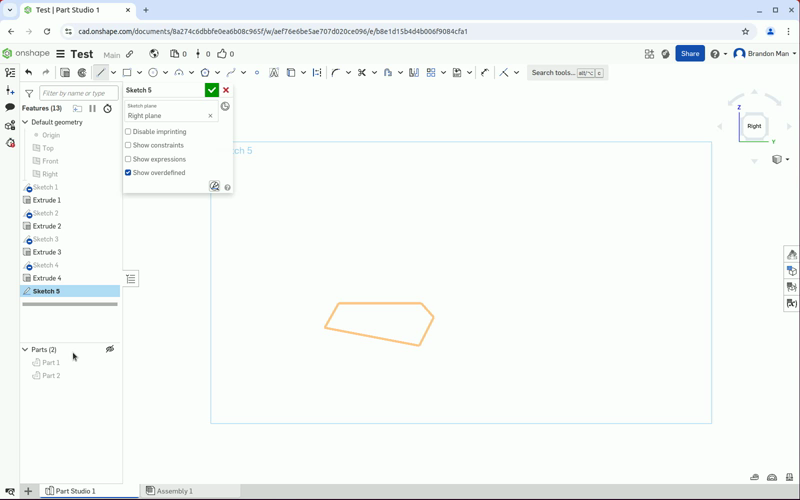
mouse_move(324, 238)
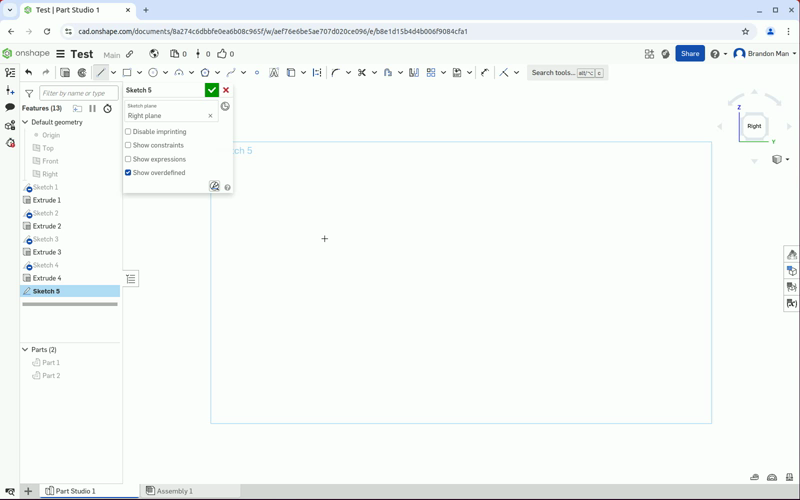
click(324, 238)
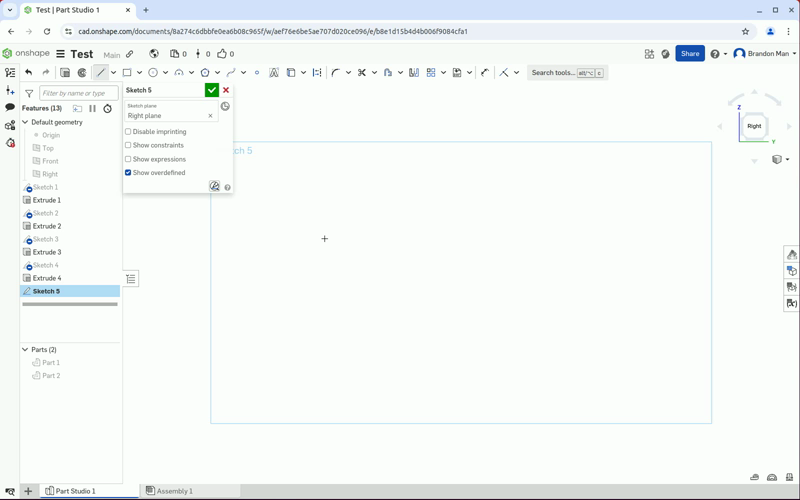
key_up(shift)
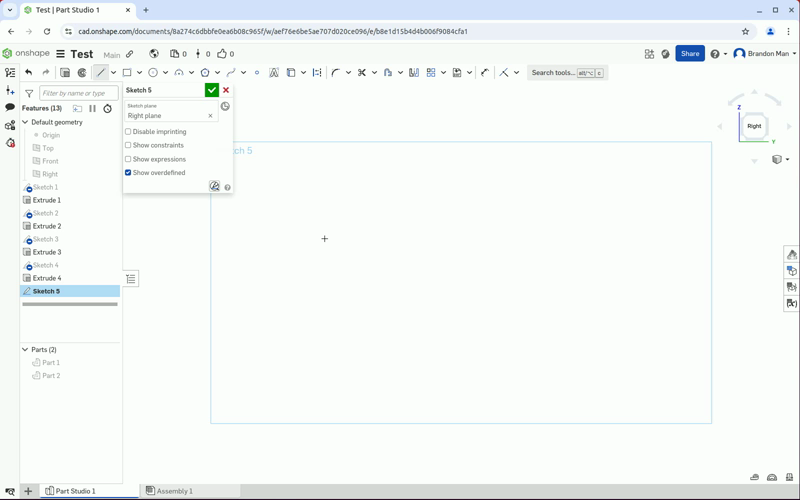
key_down(shift)
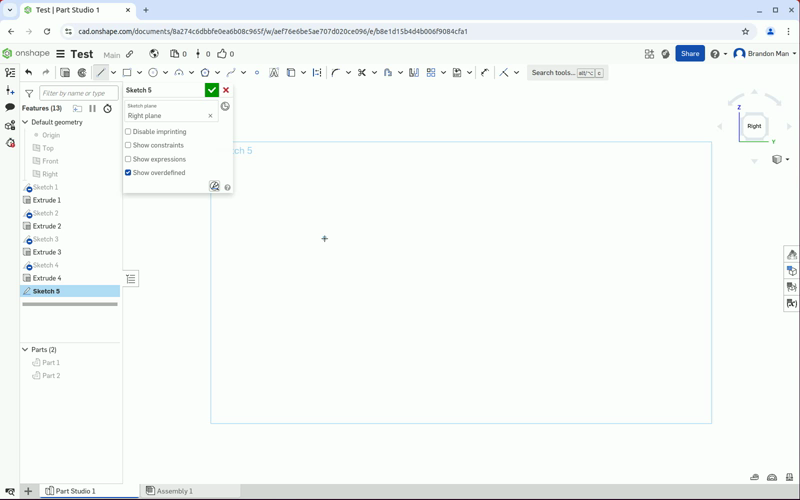
mouse_move(354, 238)
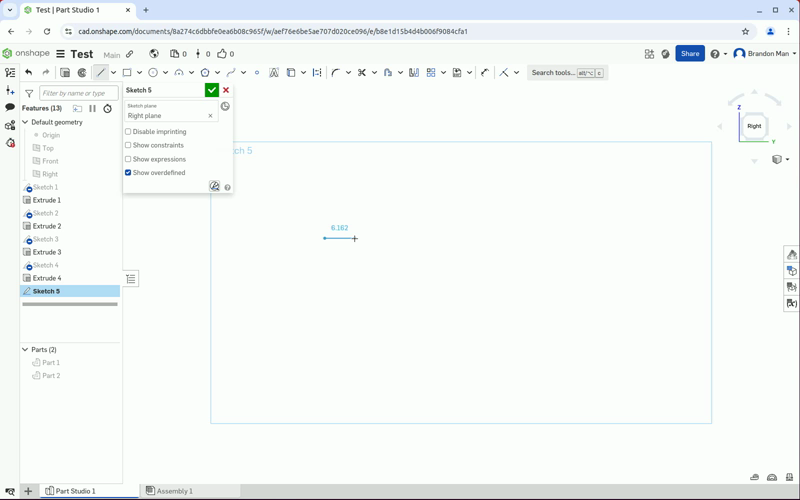
mouse_move(338, 262)
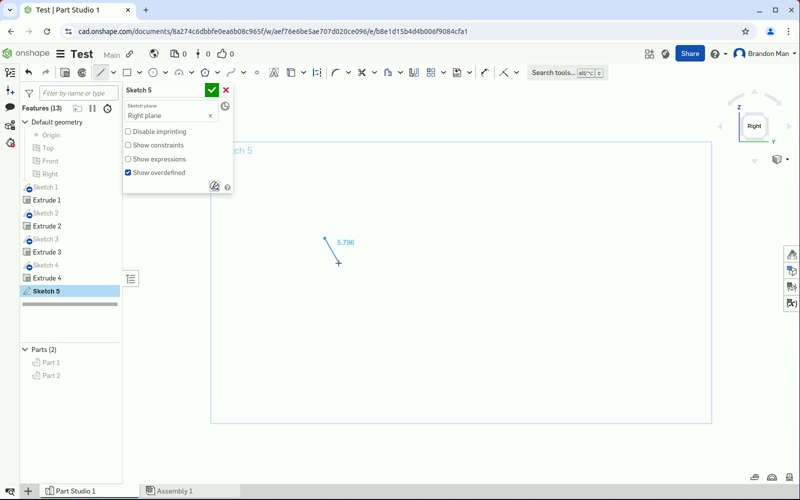
click(338, 262)
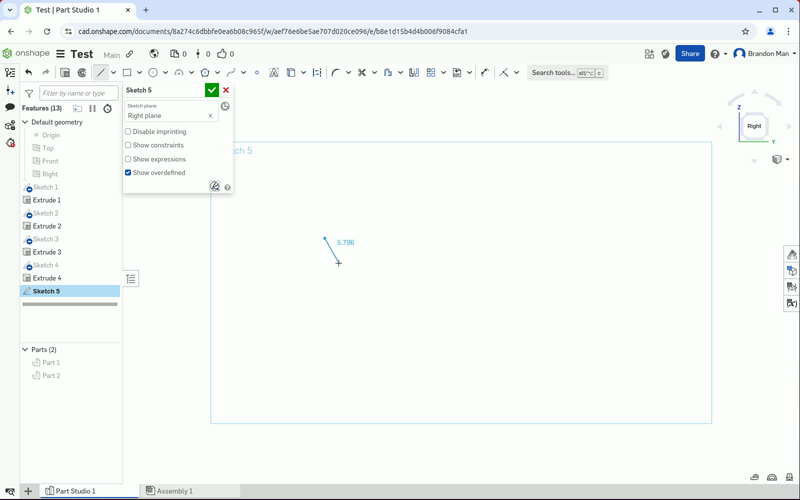
key_up(shift)
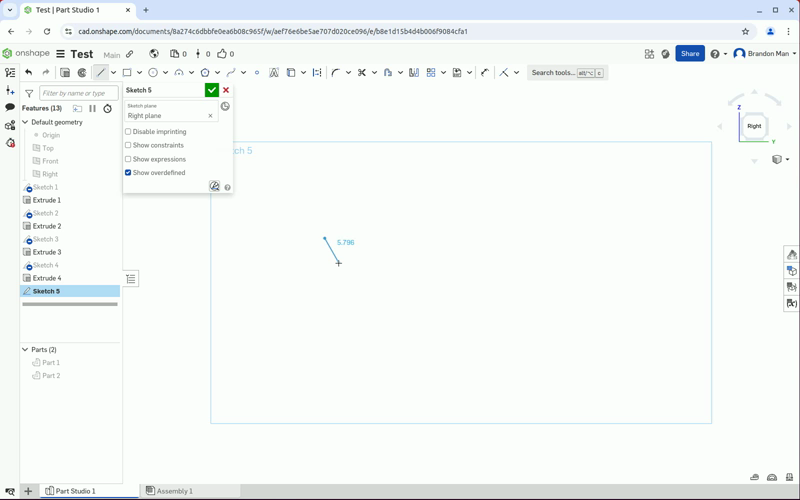
key_down(shift)
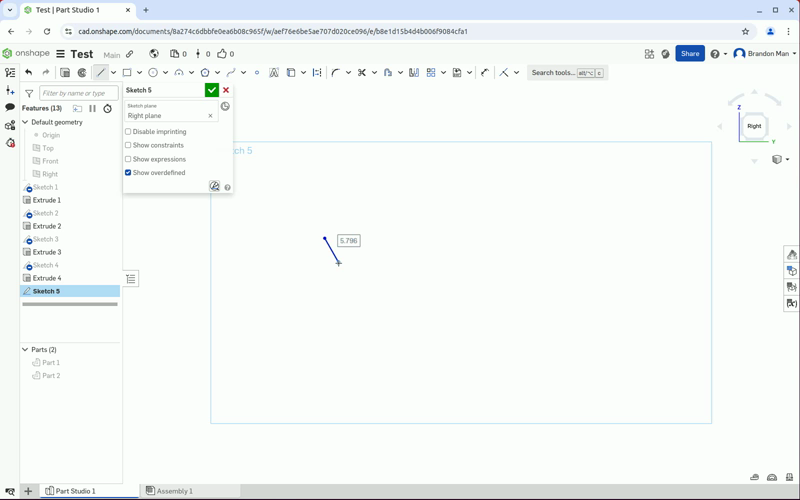
mouse_move(421, 262)
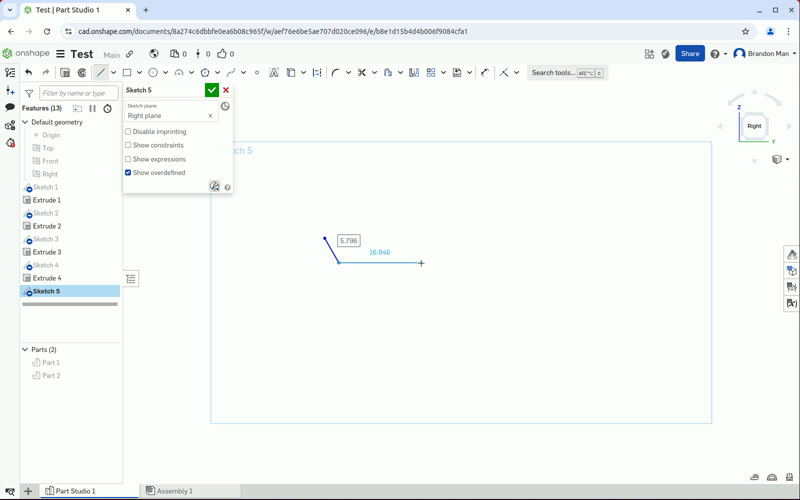
click(421, 262)
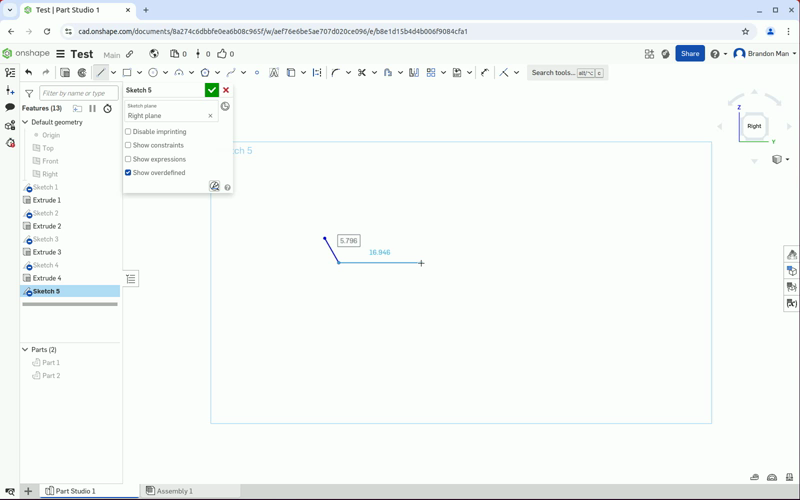
key_up(shift)
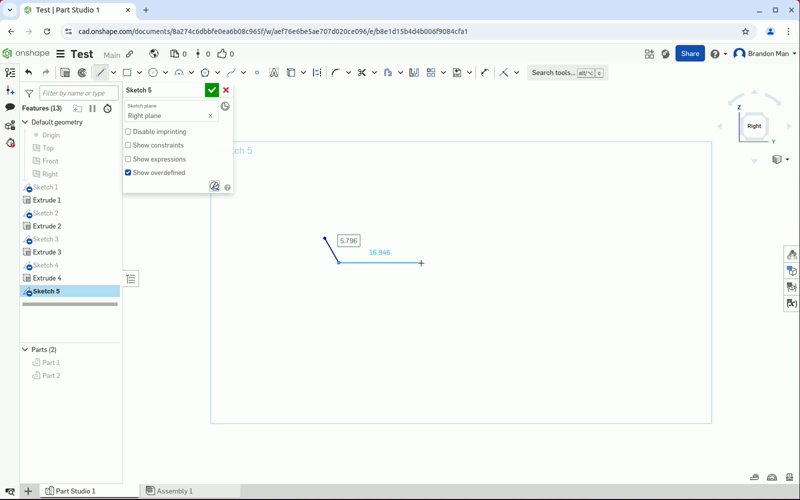
key_down(shift)
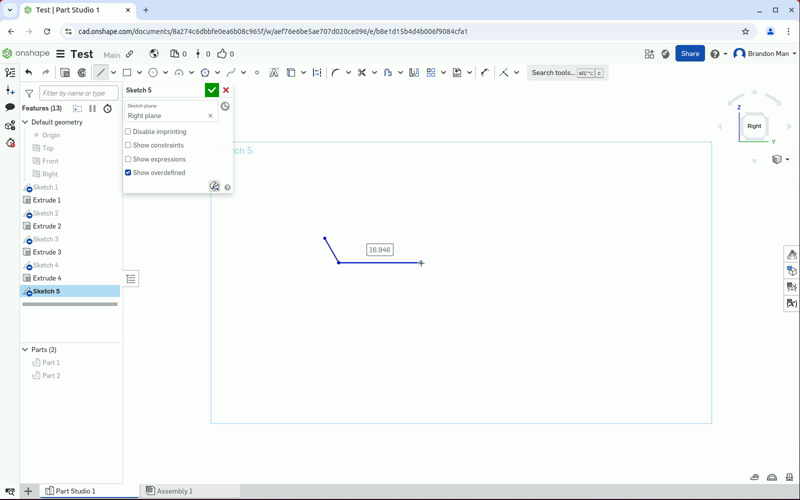
mouse_move(451, 262)
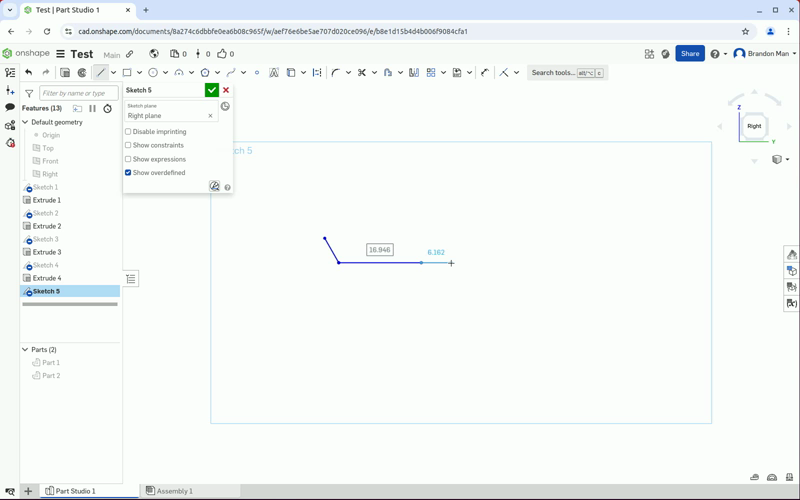
mouse_move(433, 248)
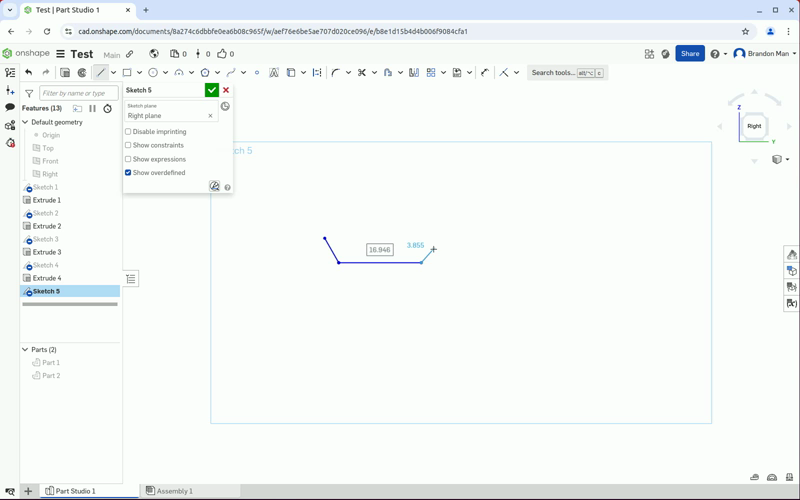
click(433, 248)
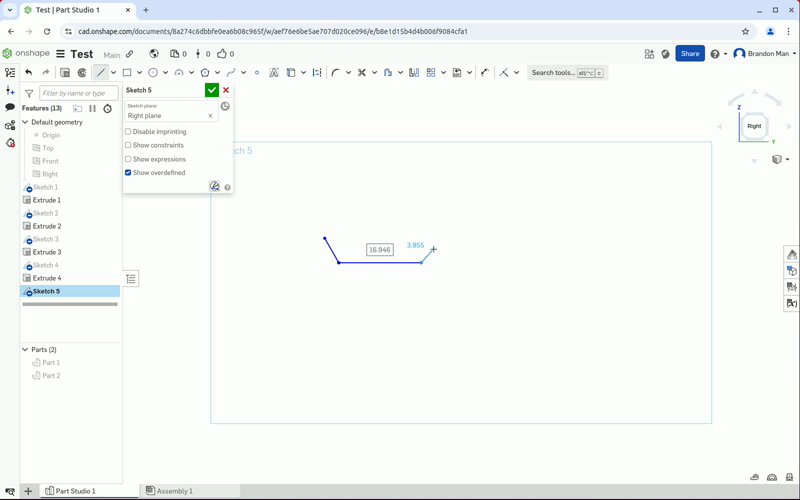
key_up(shift)
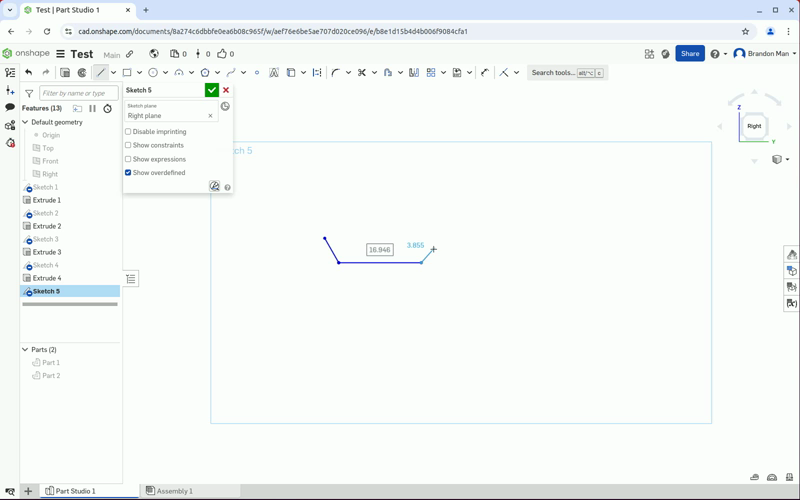
key_down(shift)
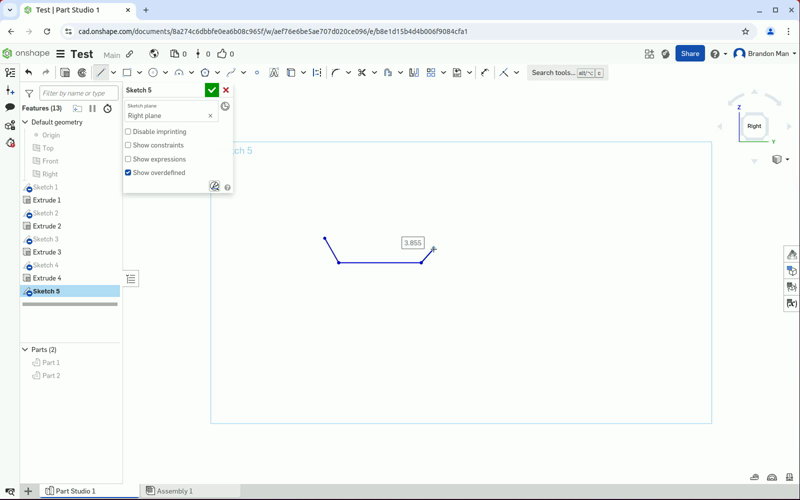
mouse_move(463, 248)
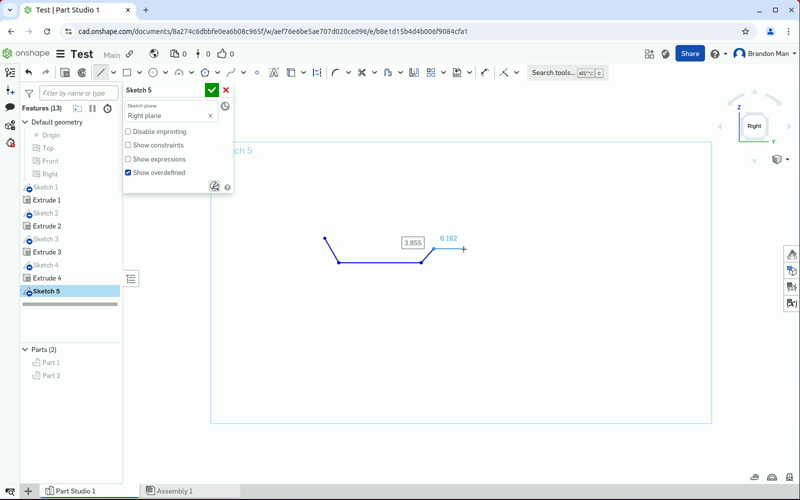
mouse_move(419, 219)
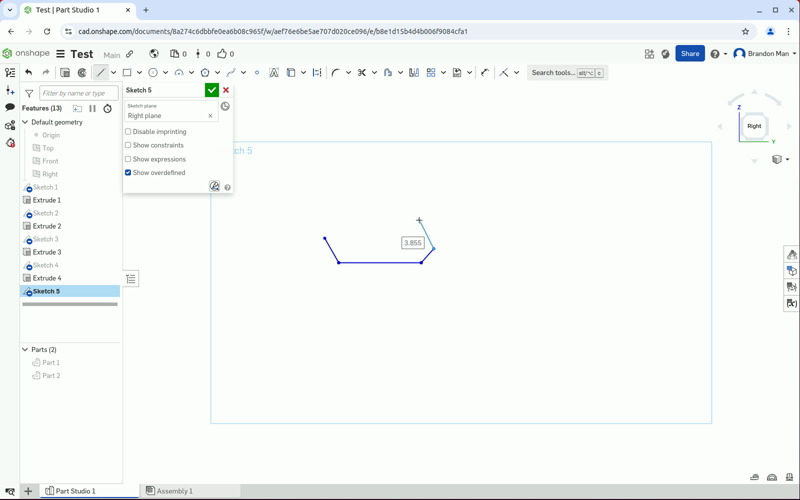
click(419, 219)
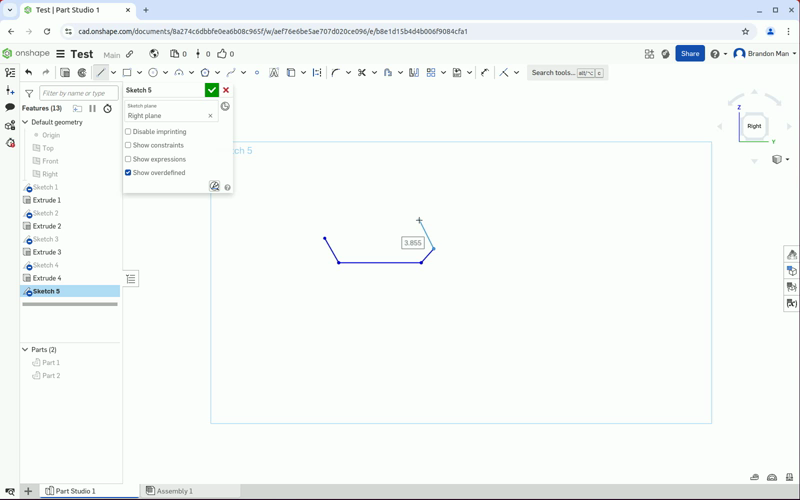
key_up(shift)
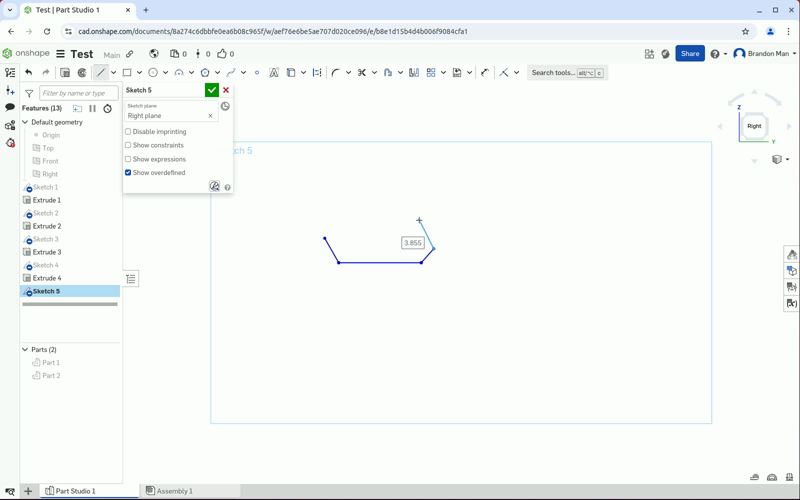
key_down(shift)
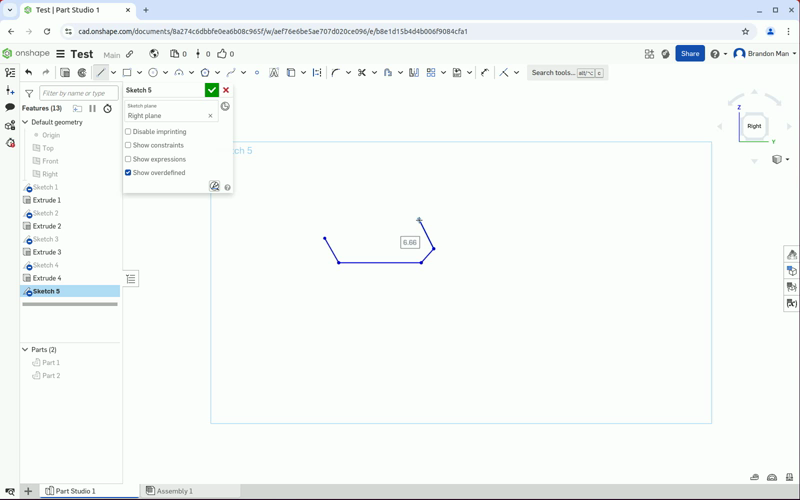
mouse_move(324, 238)
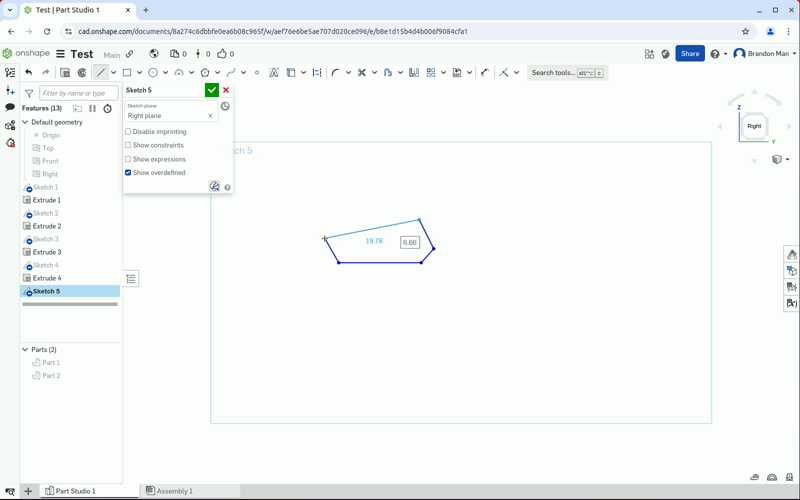
key_up(shift)
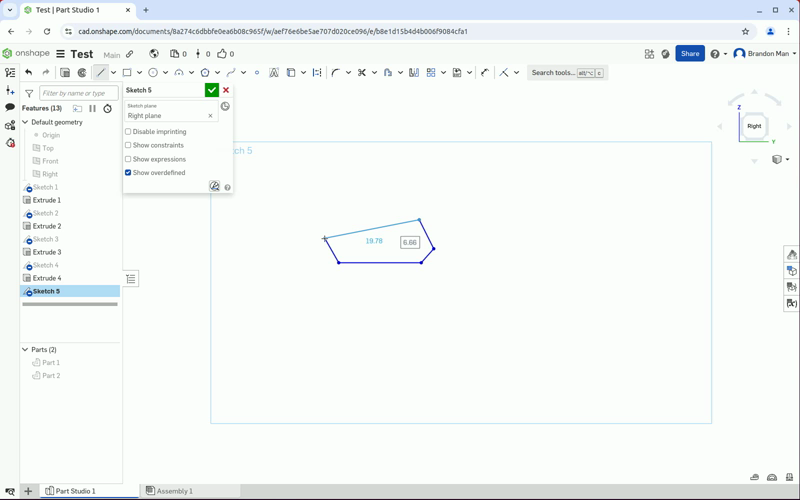
click(324, 238)
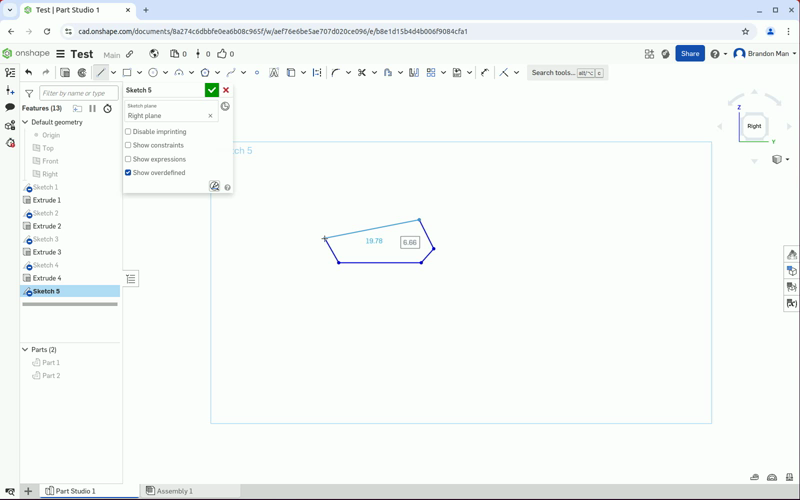
key(esc)
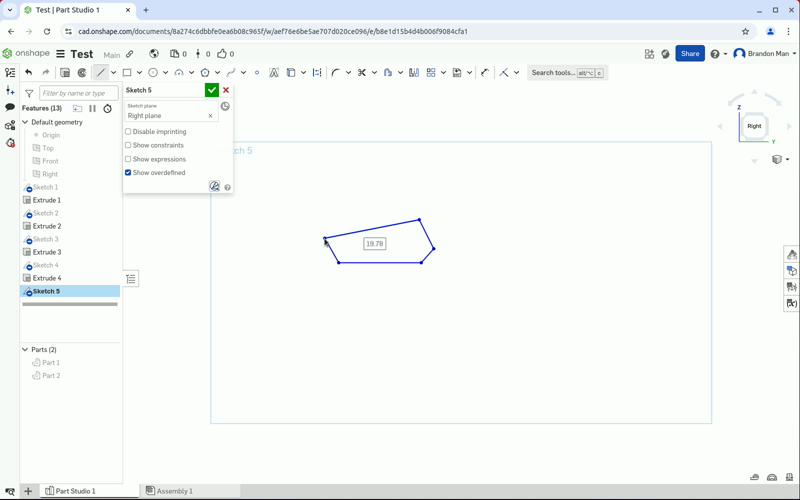
mouse_move(342, 237)
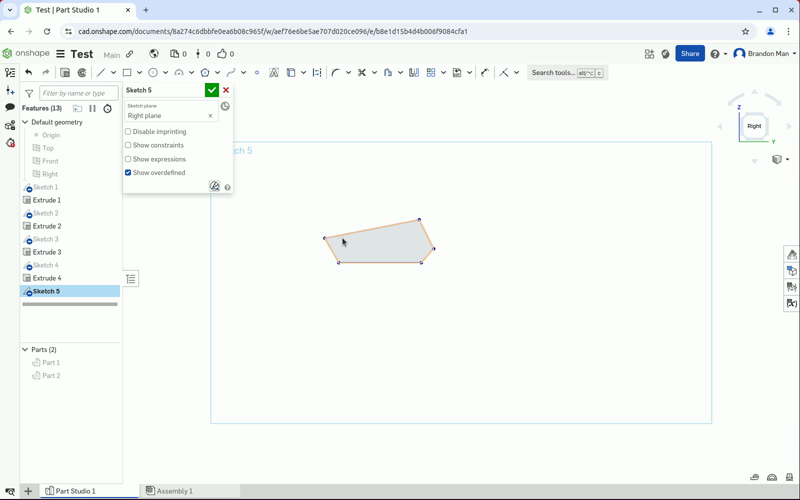
click(342, 237)
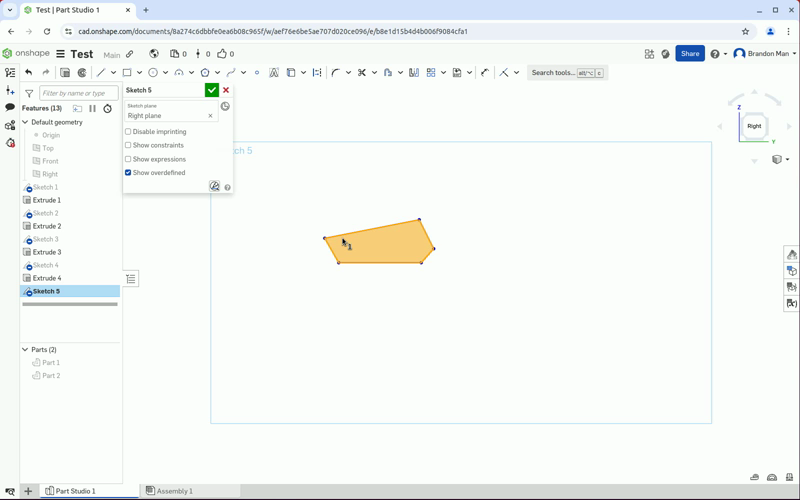
mouse_move(73, 352)
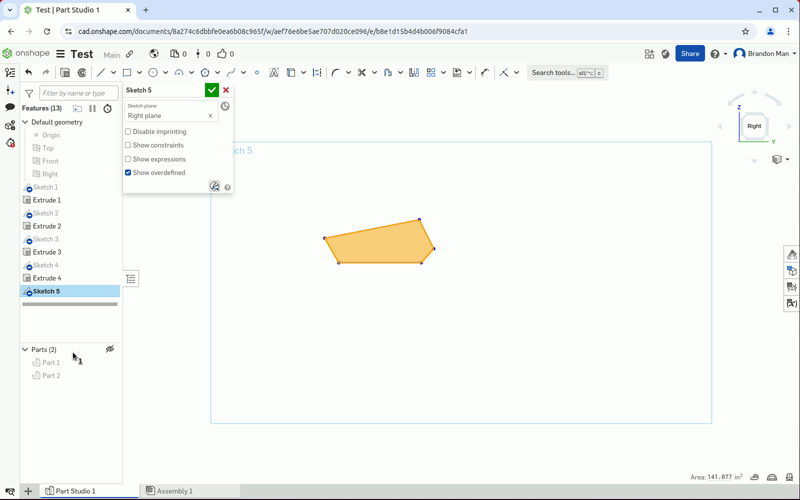
key(shift+y)
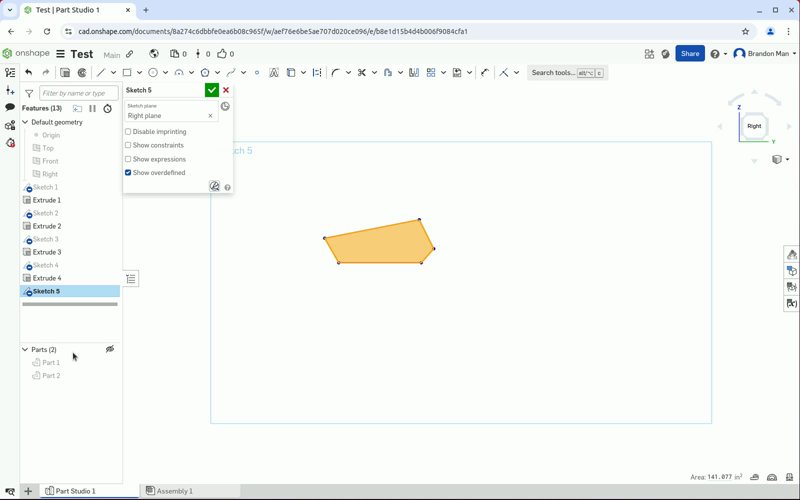
key(shift+e)
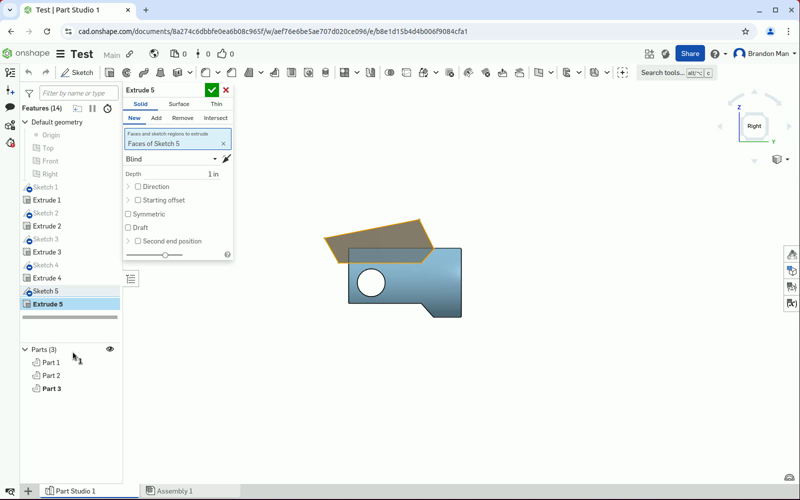
mouse_move(143, 106)
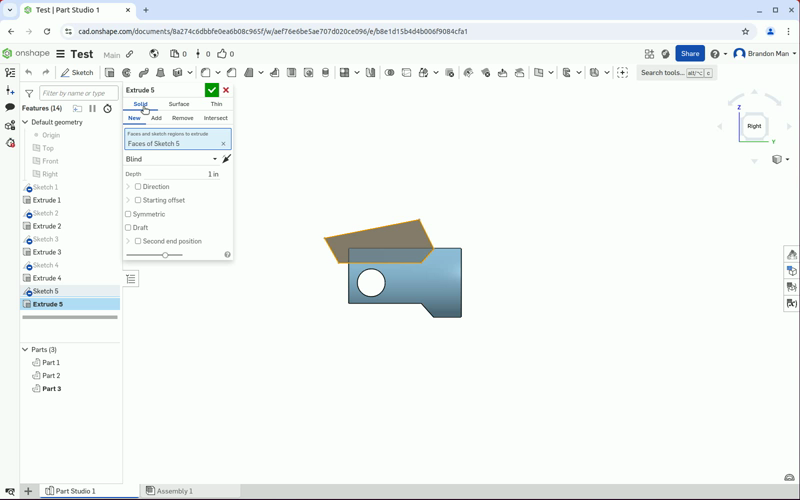
click(143, 106)
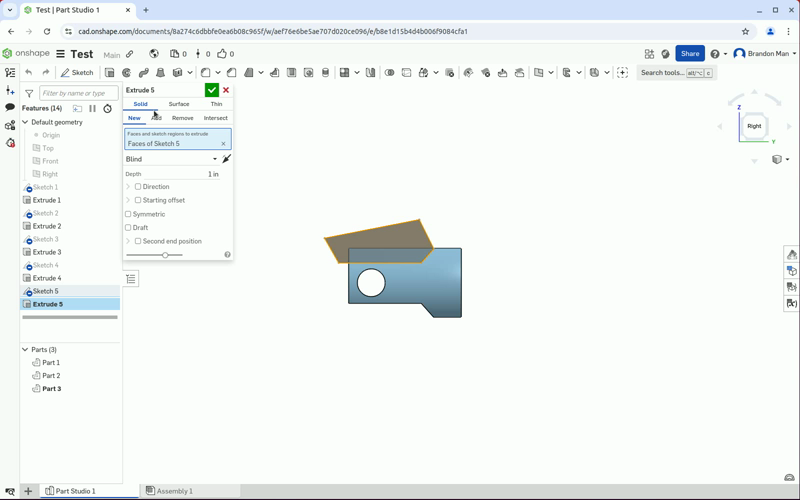
mouse_move(186, 120)
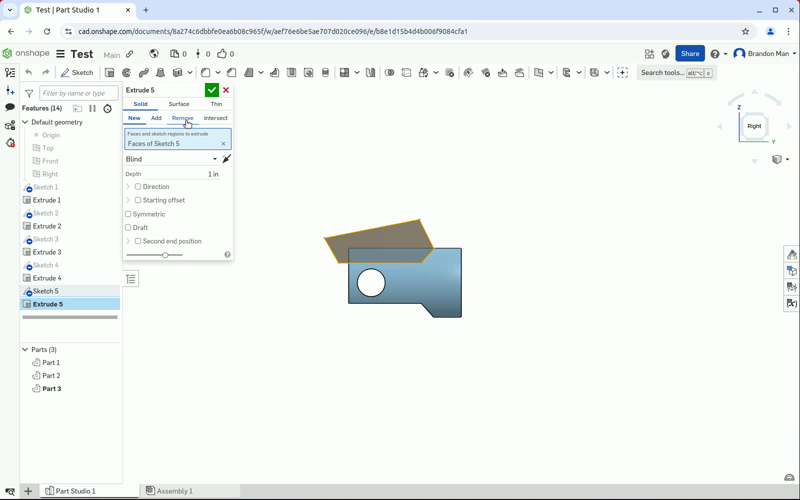
click(186, 120)
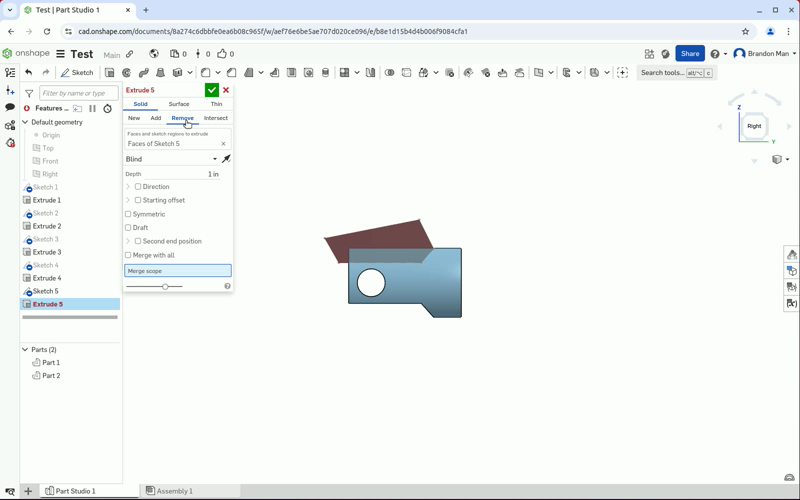
key(tab, 4)
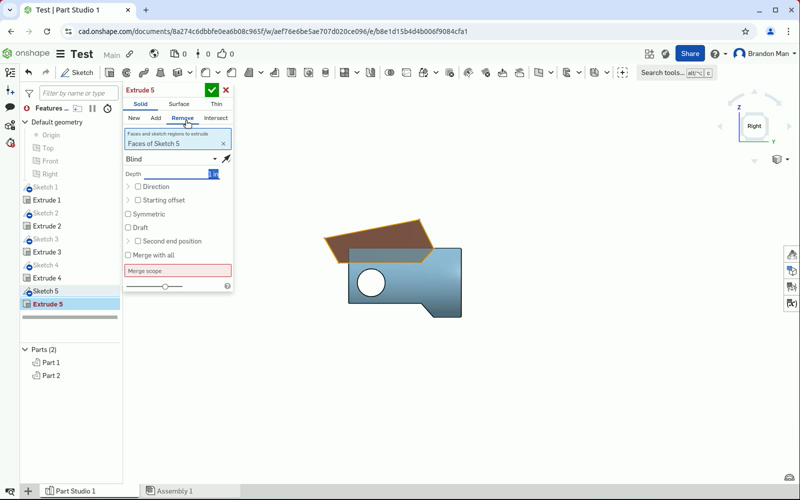
text(34.662)
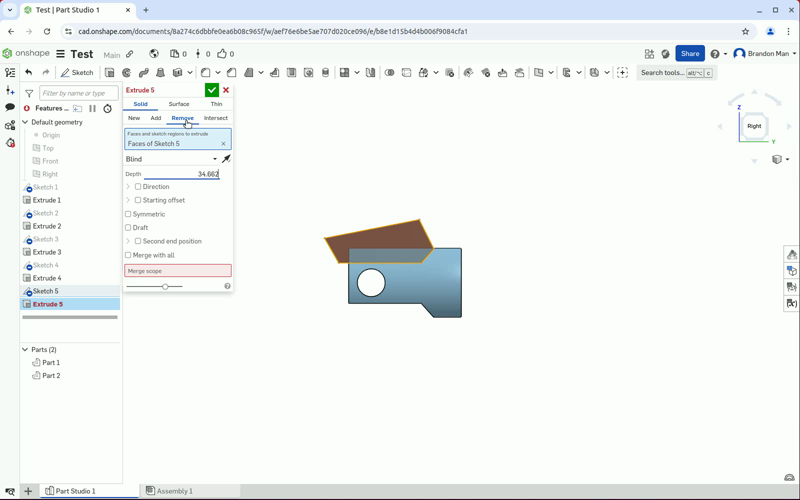
key(tab, 3)
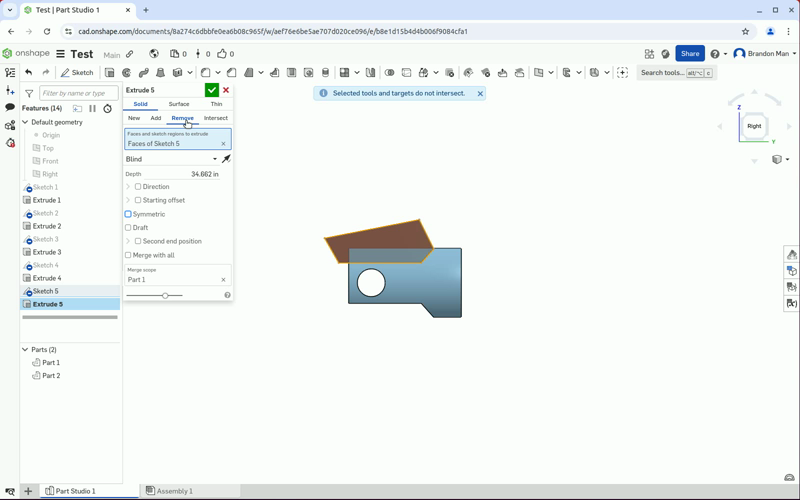
key(space)
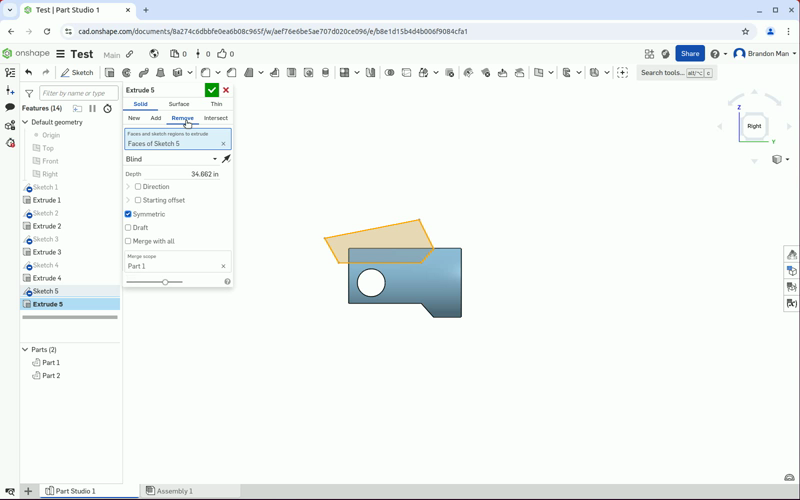
key(tab, 2)
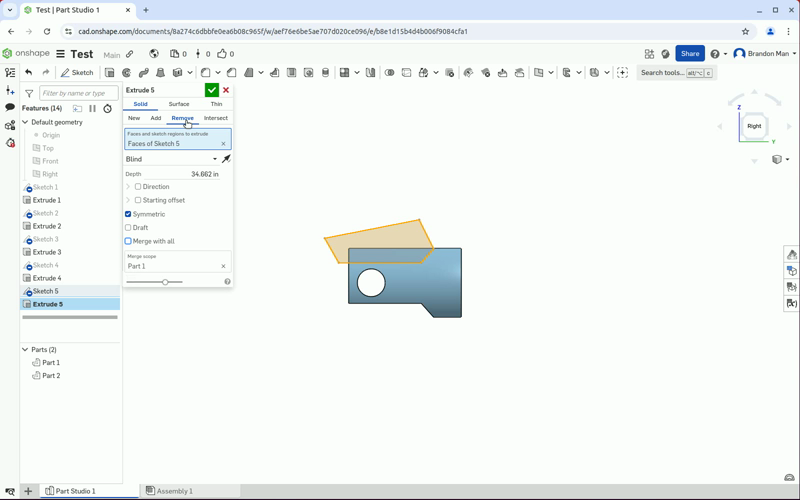
key(space)
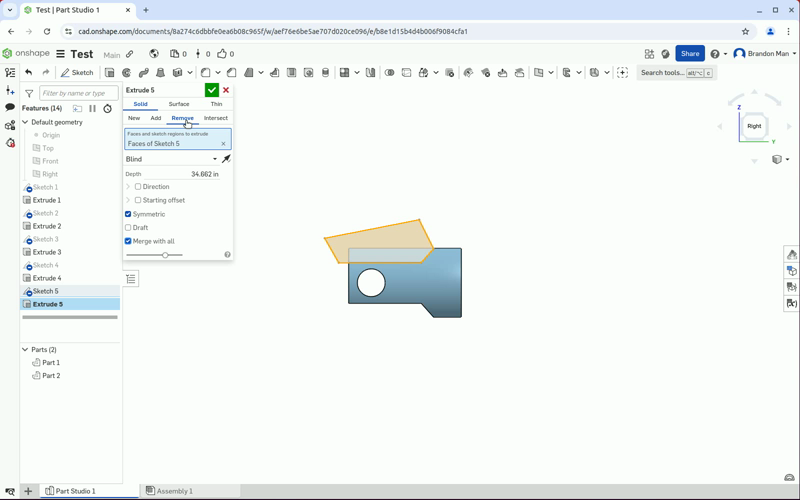
key(enter)
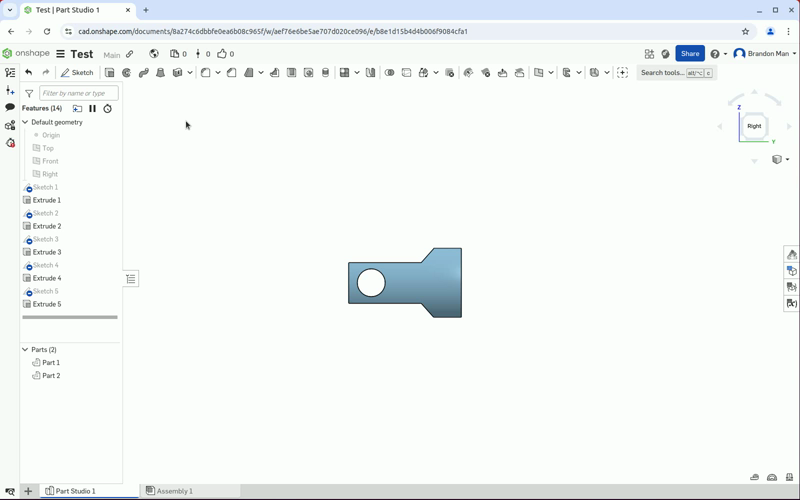
key(shift+h)
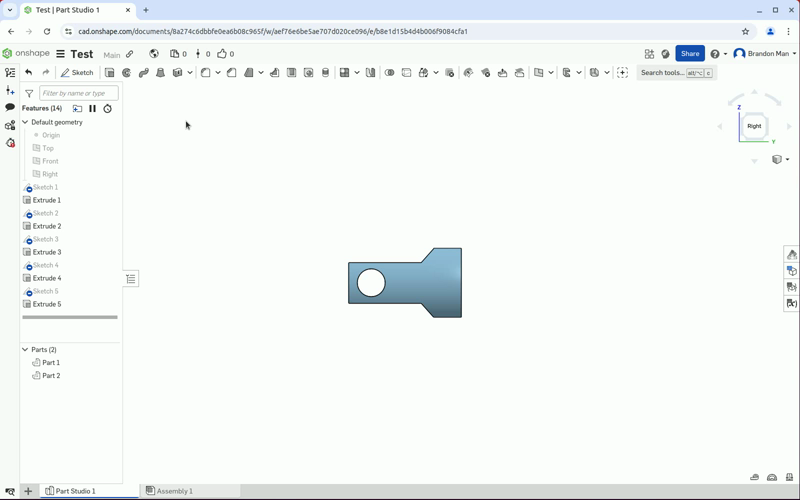
key(shift+h)
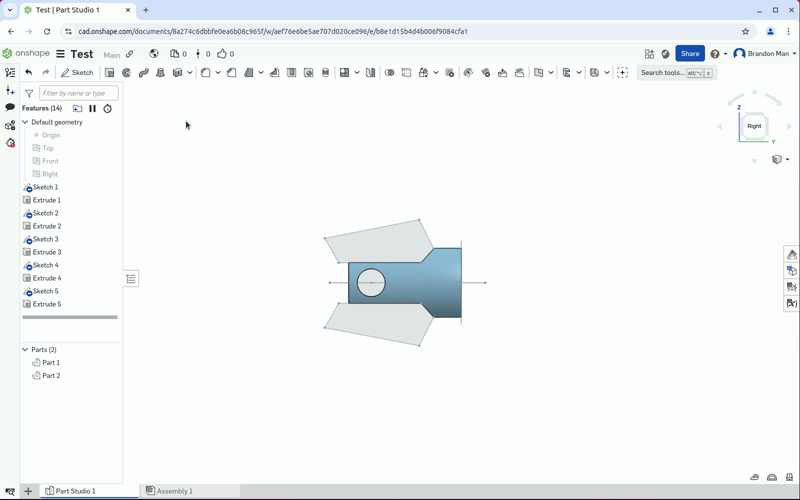
key(shift+7)
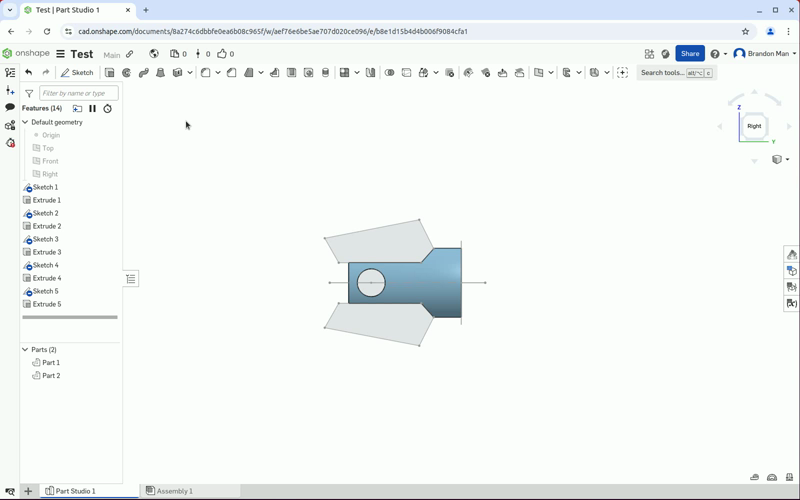
key(right, 2)
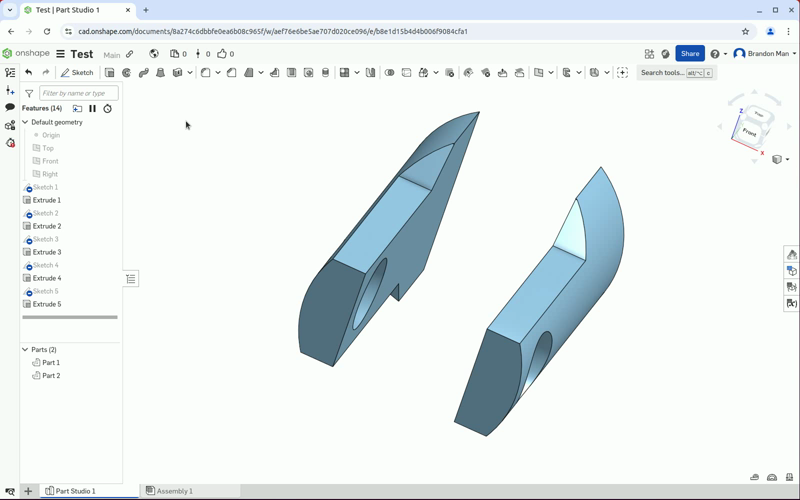
key(down, 2)
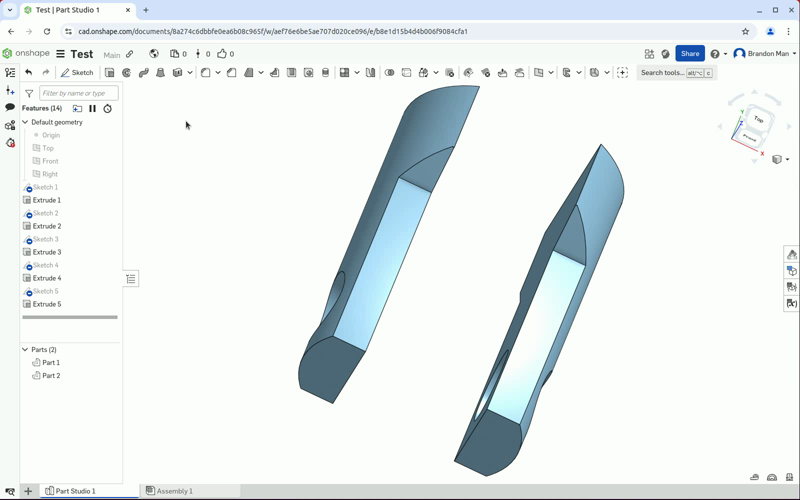
key(up, 2)
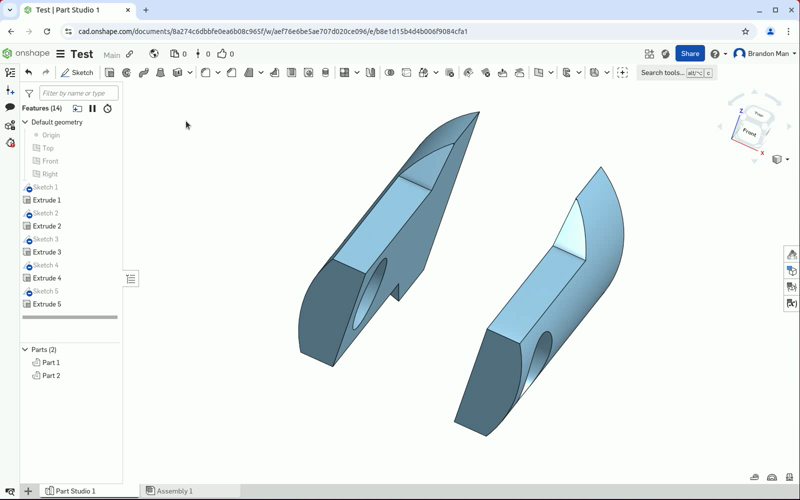
key(left, 2)
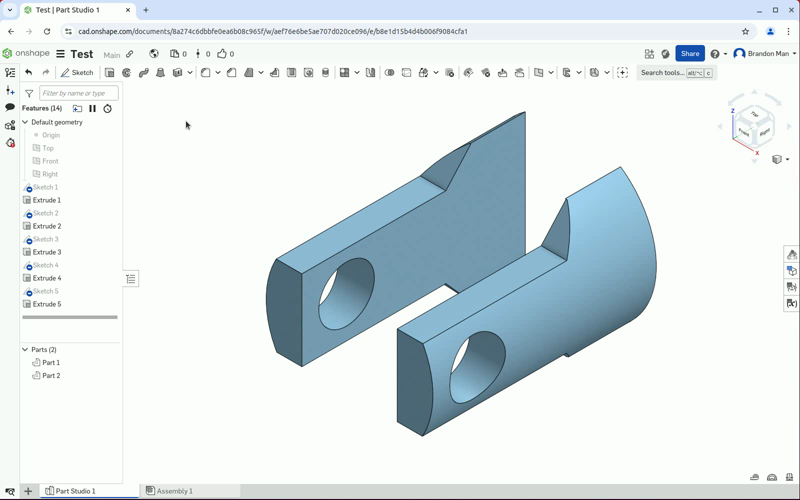
mouse_move(73, 189)
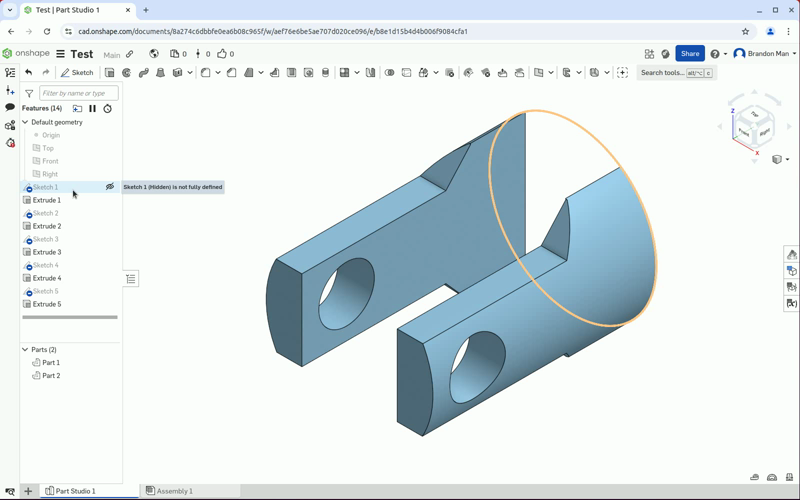
click(73, 189)